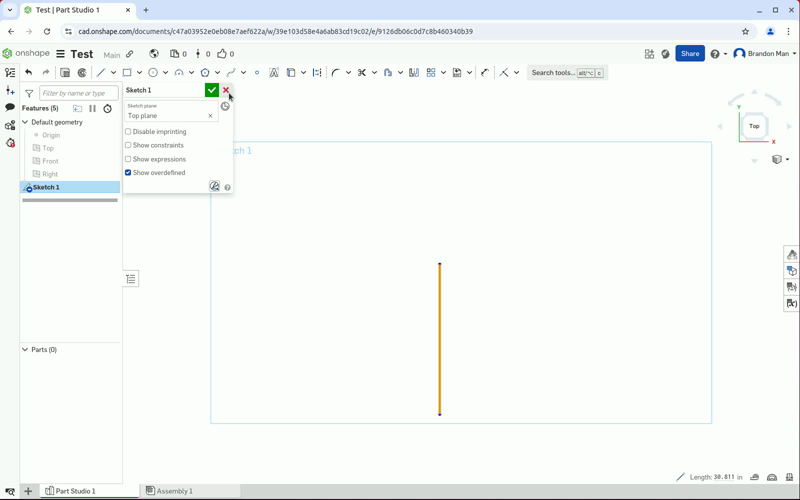
key(shift+h)
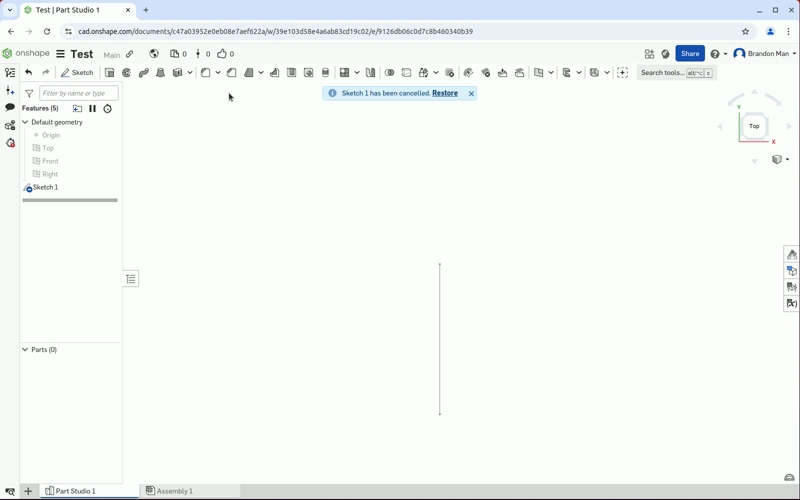
mouse_move(73, 352)
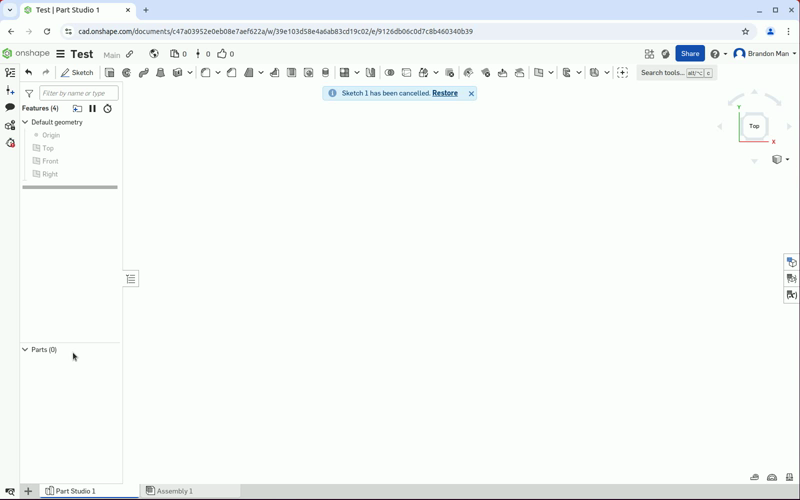
key(y)
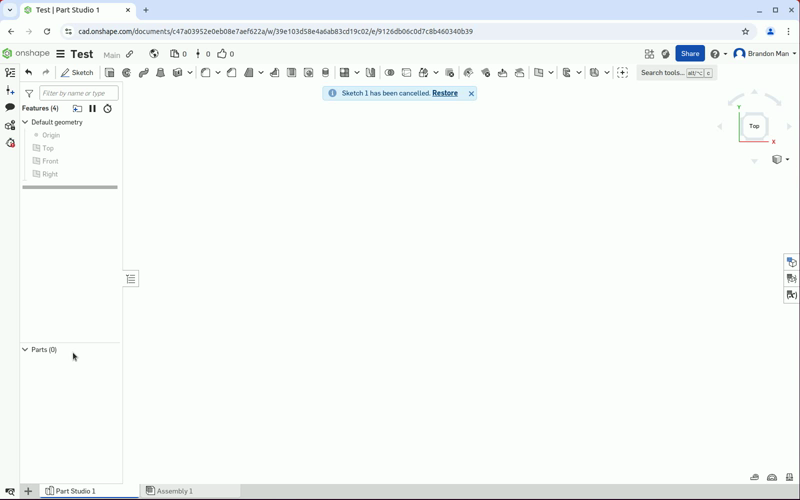
key(shift+p)
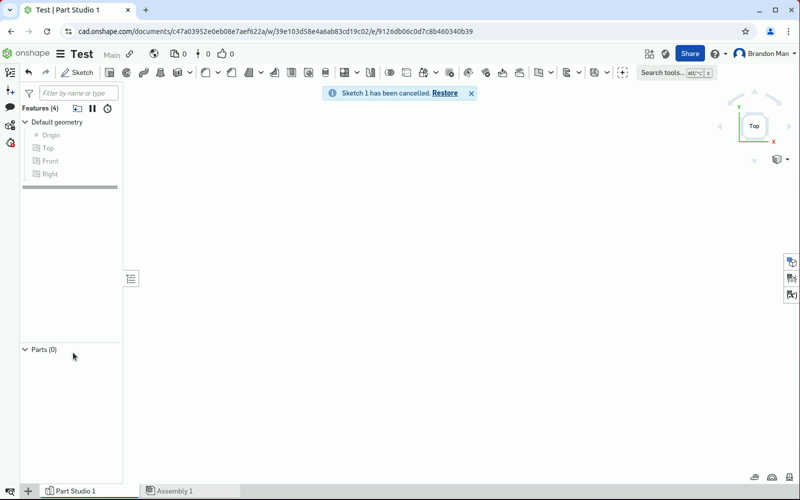
key(space)
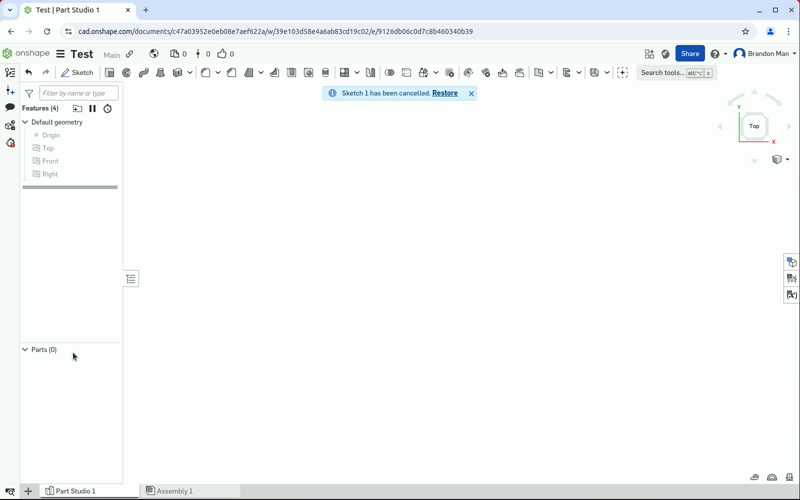
key_down(shift)
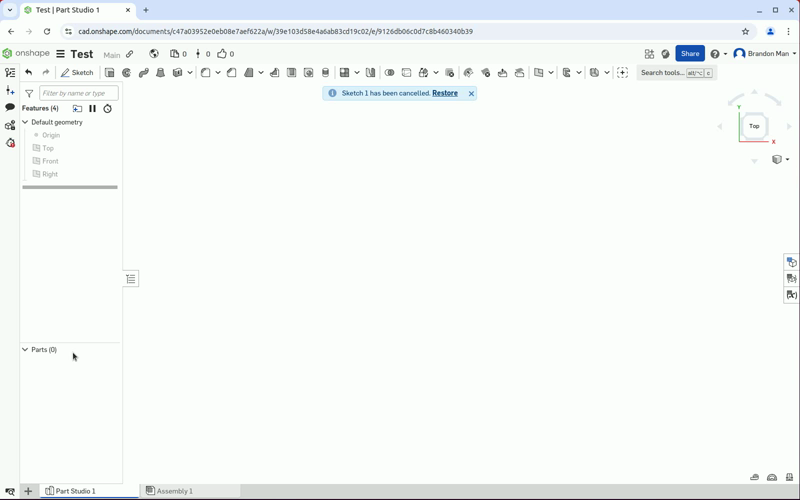
key(up)
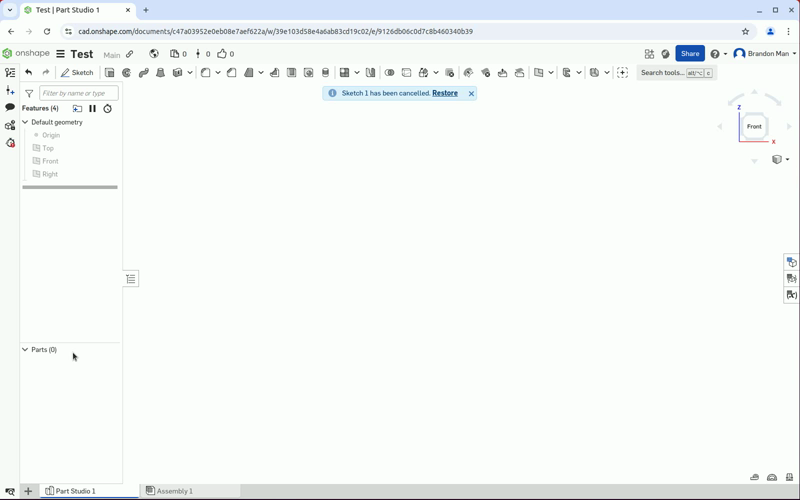
key_up(shift)
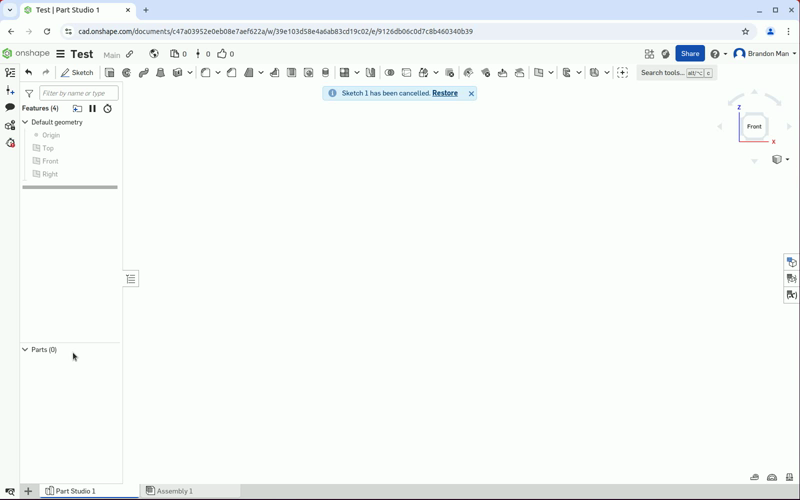
mouse_move(73, 352)
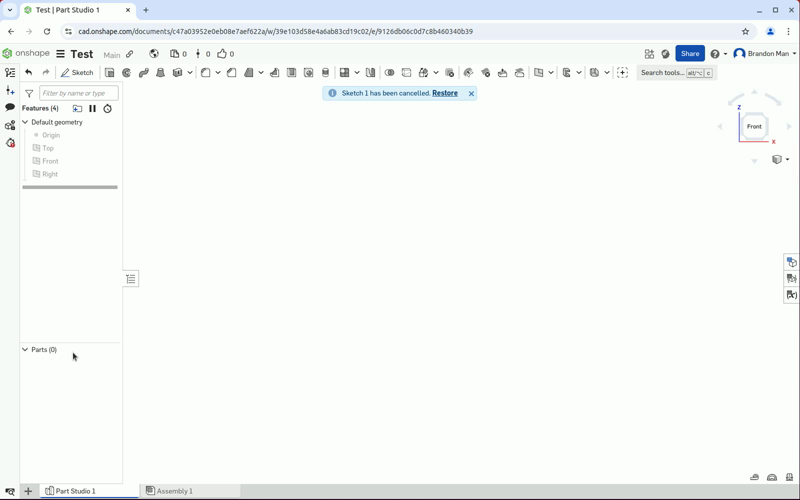
key(shift+y)
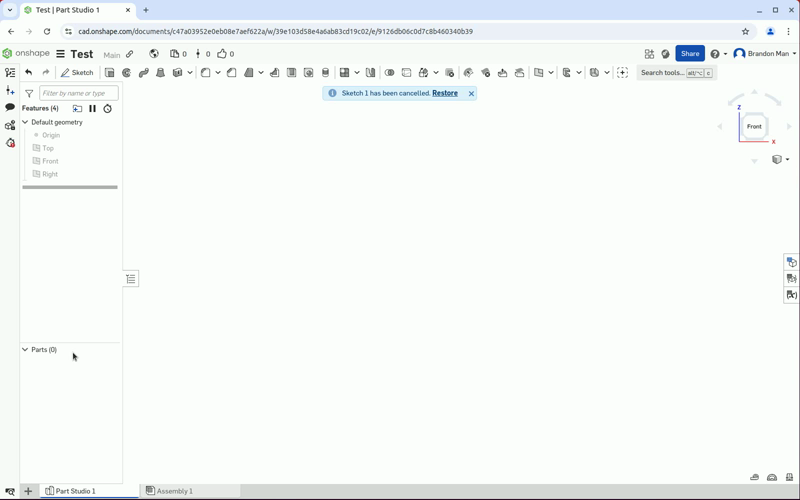
key(shift+s)
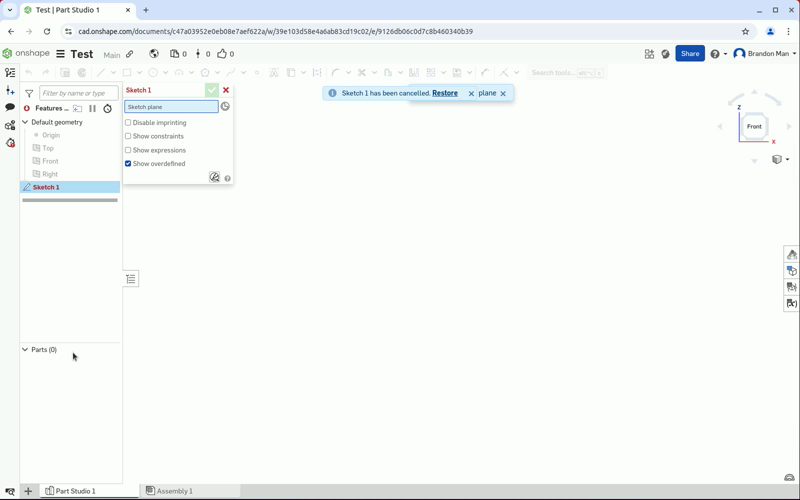
mouse_move(73, 163)
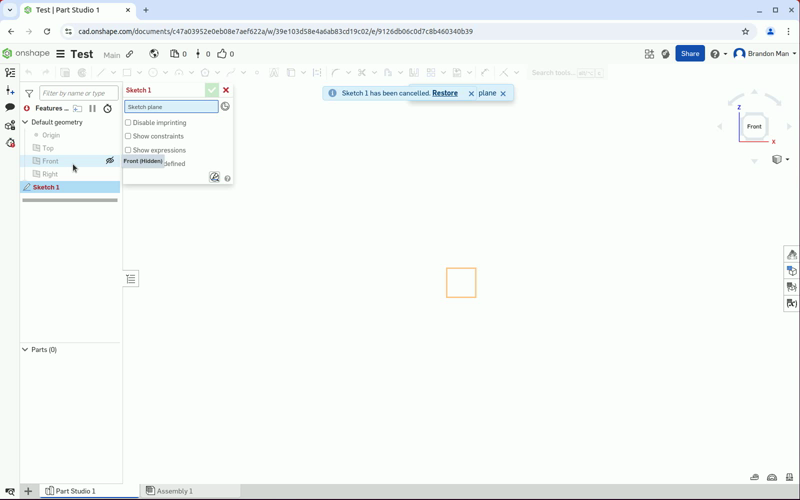
click(73, 163)
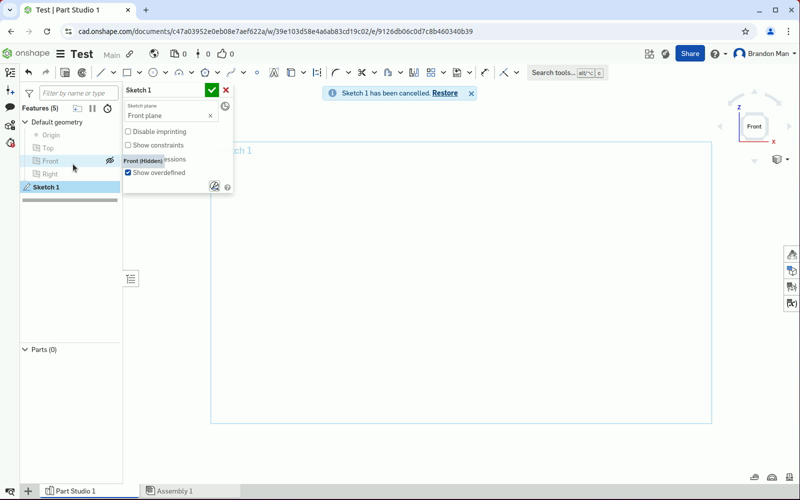
mouse_move(73, 352)
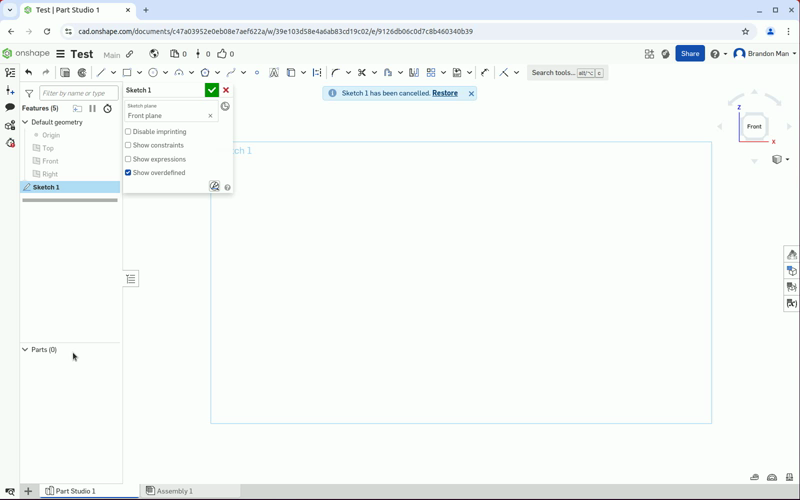
key(y)
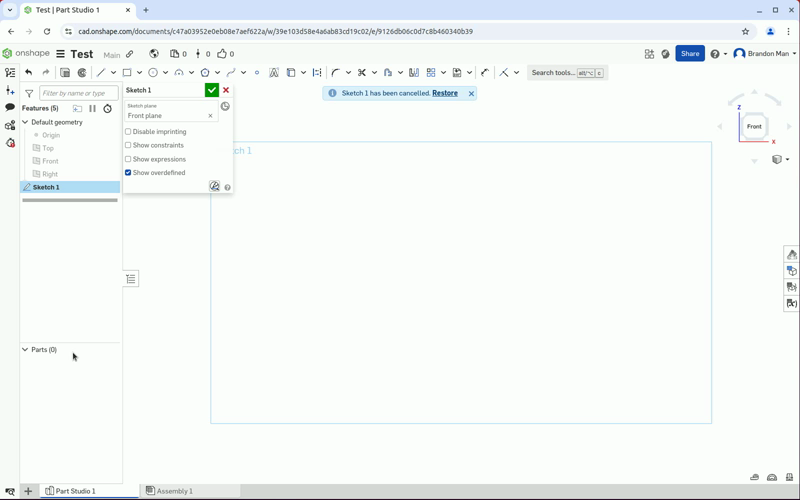
key(l)
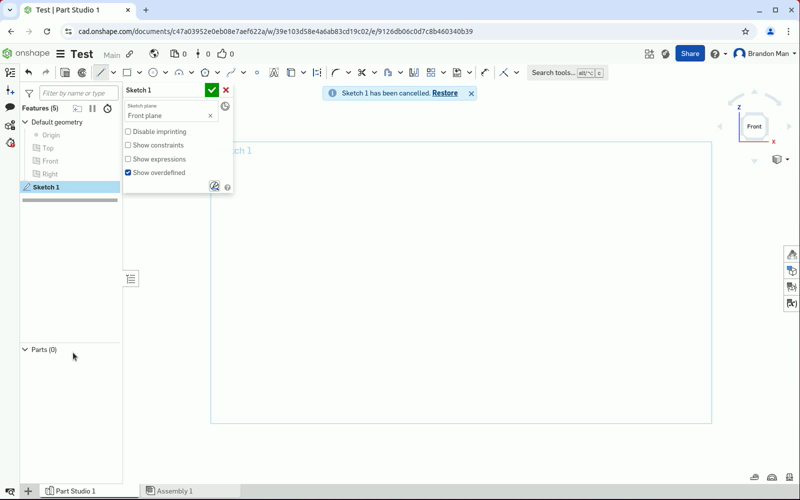
key_down(shift)
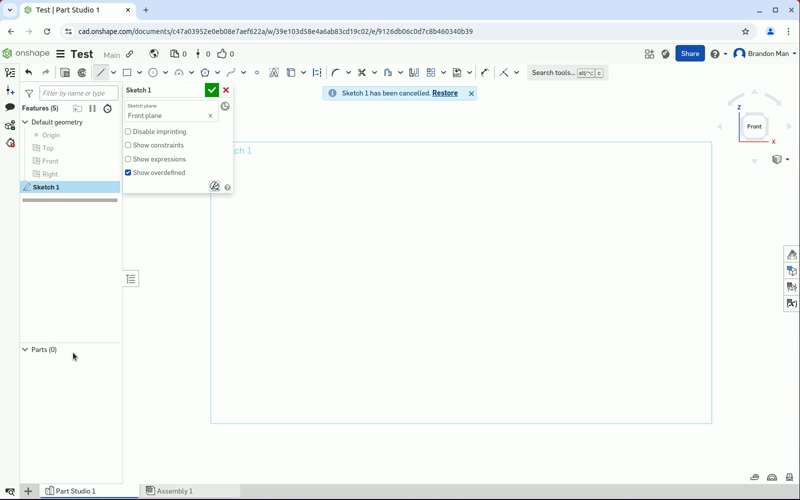
mouse_move(411, 272)
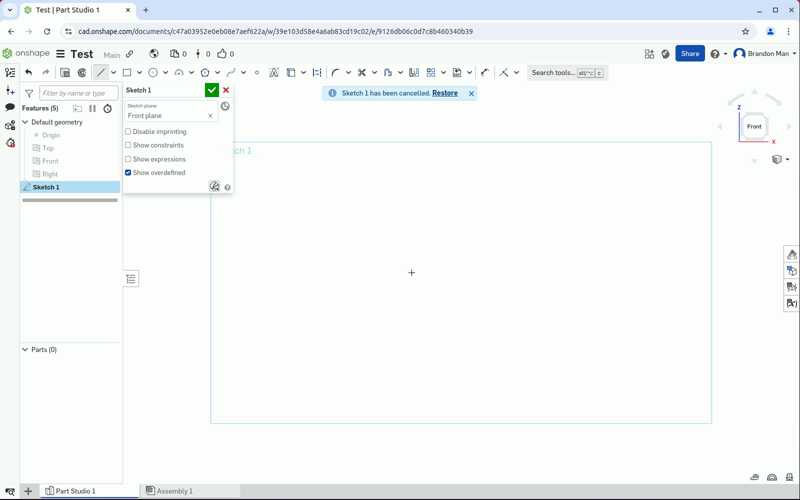
click(411, 272)
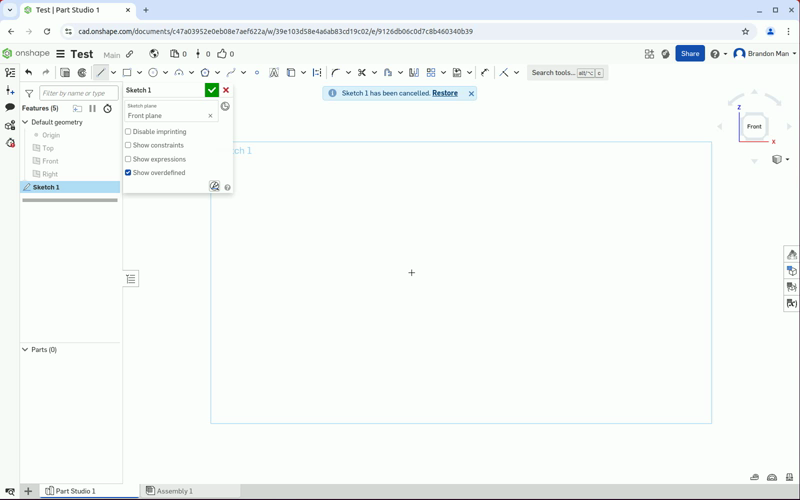
key_up(shift)
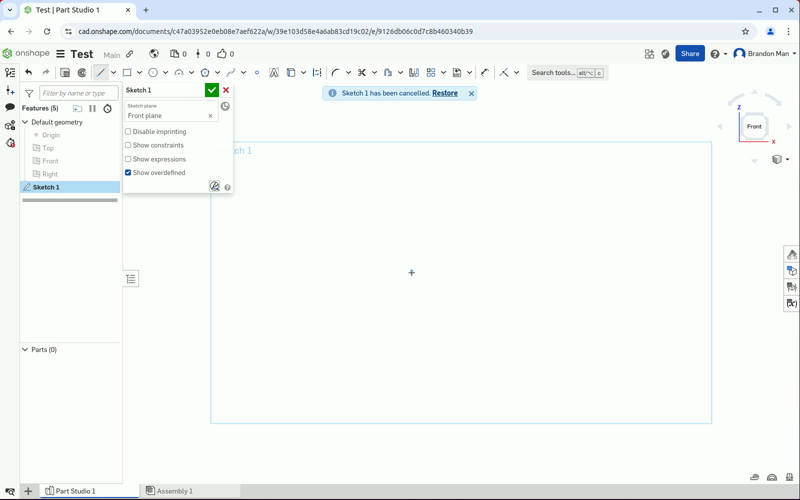
key_down(shift)
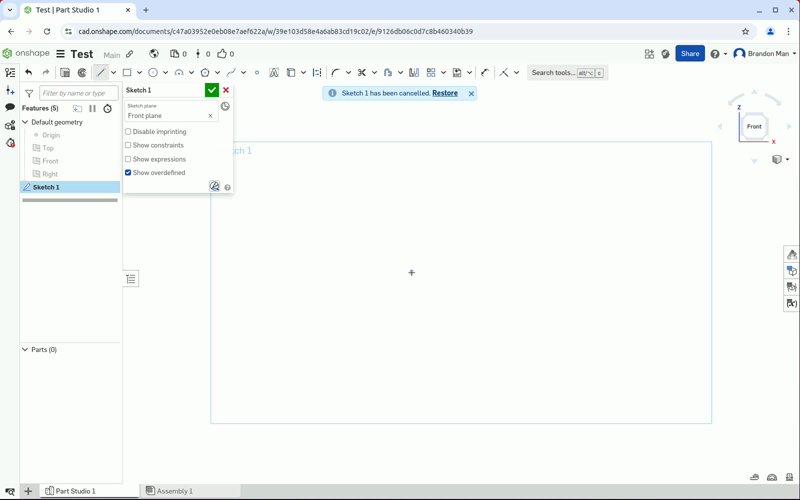
mouse_move(441, 272)
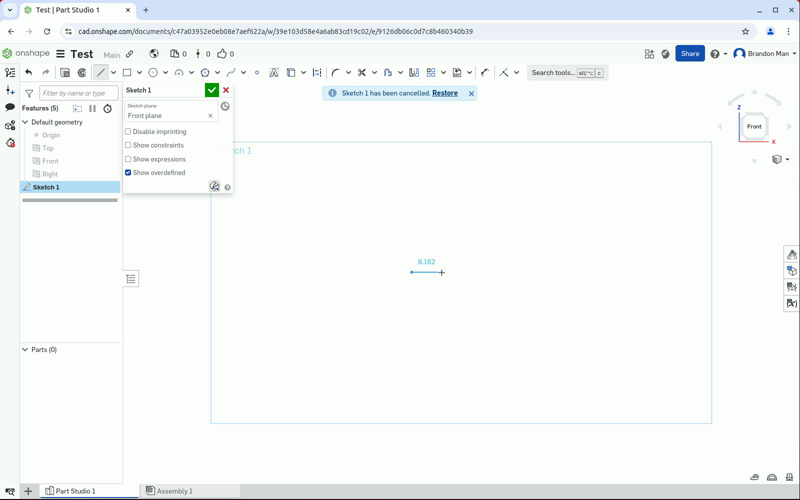
mouse_move(419, 272)
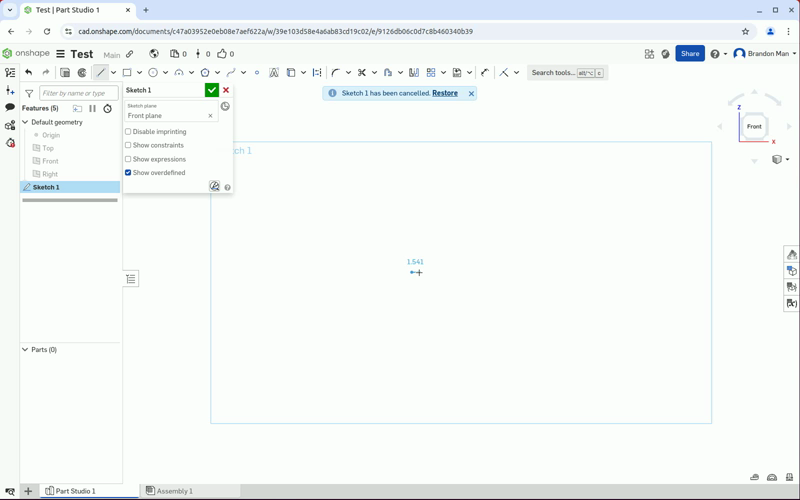
click(419, 272)
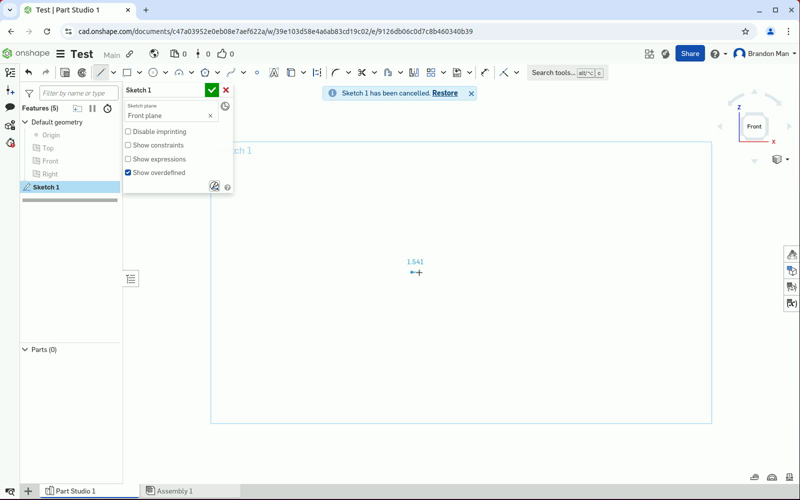
key_up(shift)
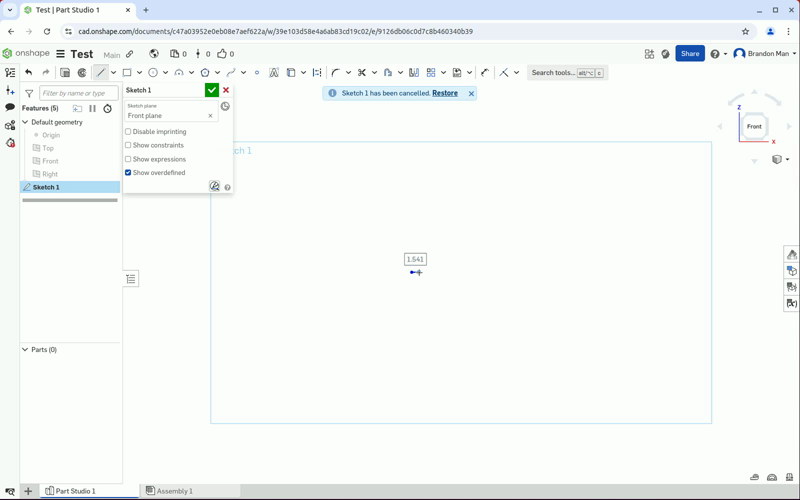
key_down(shift)
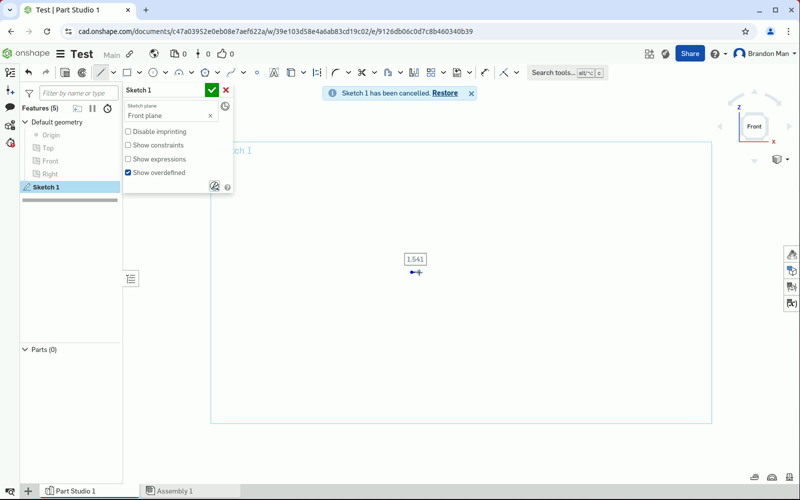
mouse_move(449, 272)
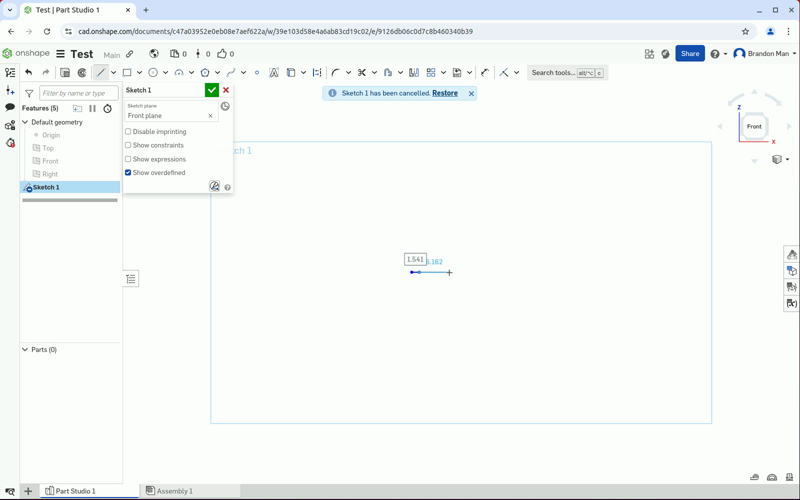
mouse_move(419, 256)
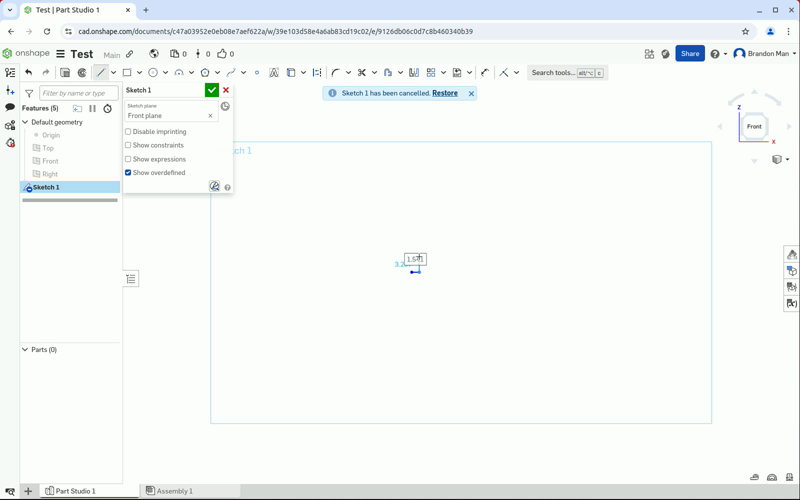
click(419, 256)
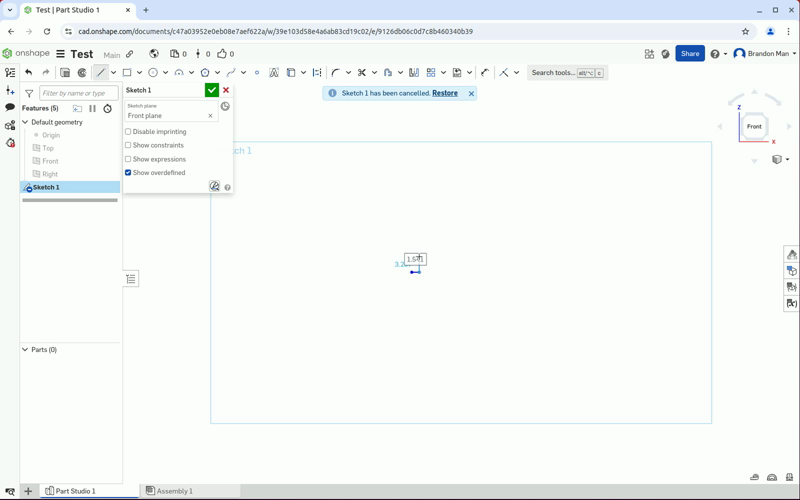
key_up(shift)
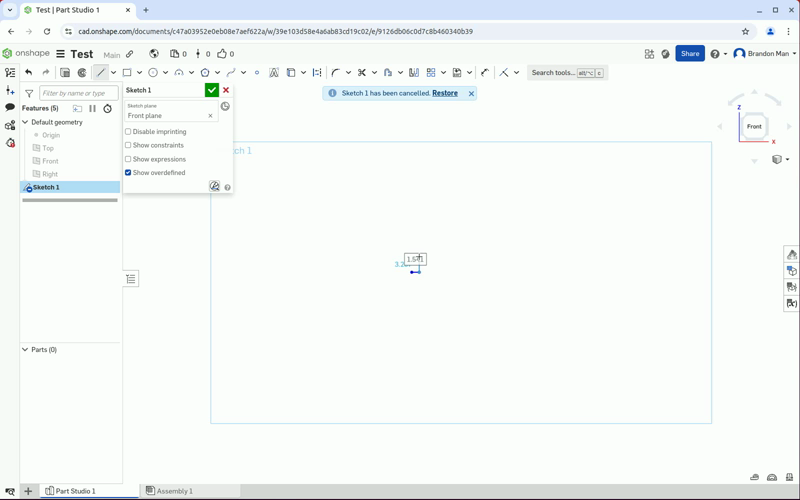
key_down(shift)
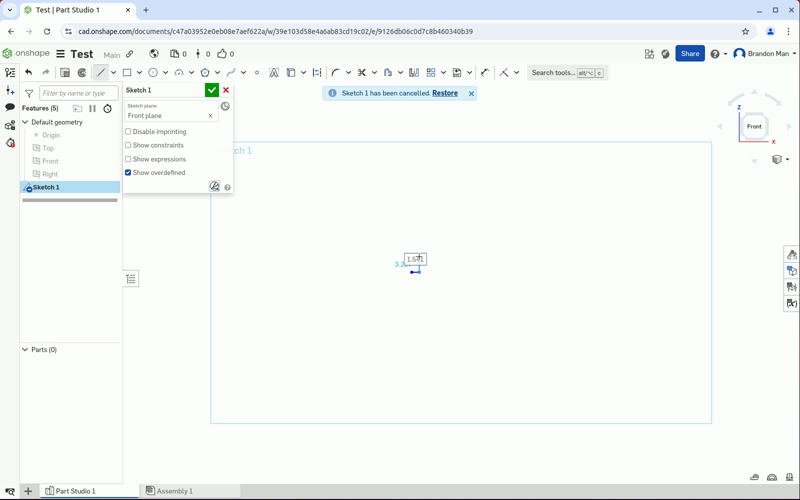
mouse_move(449, 256)
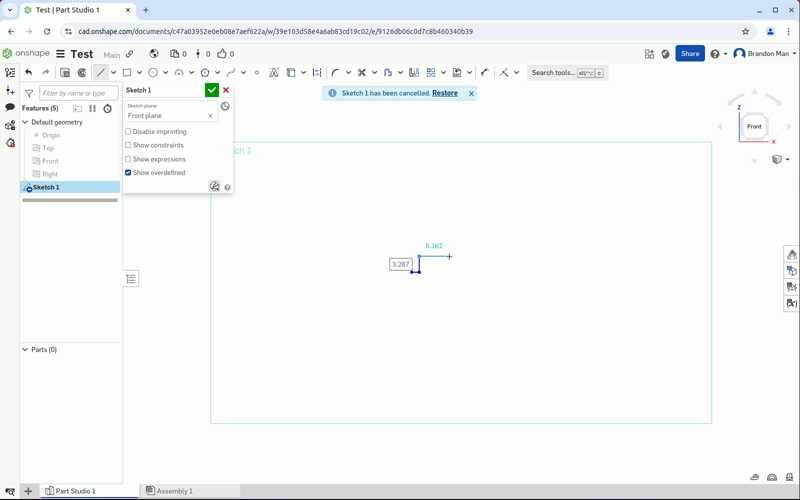
mouse_move(411, 256)
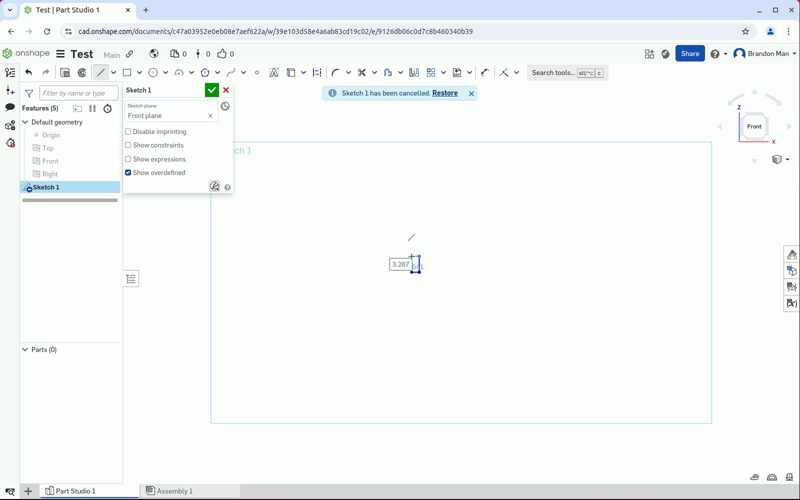
click(411, 256)
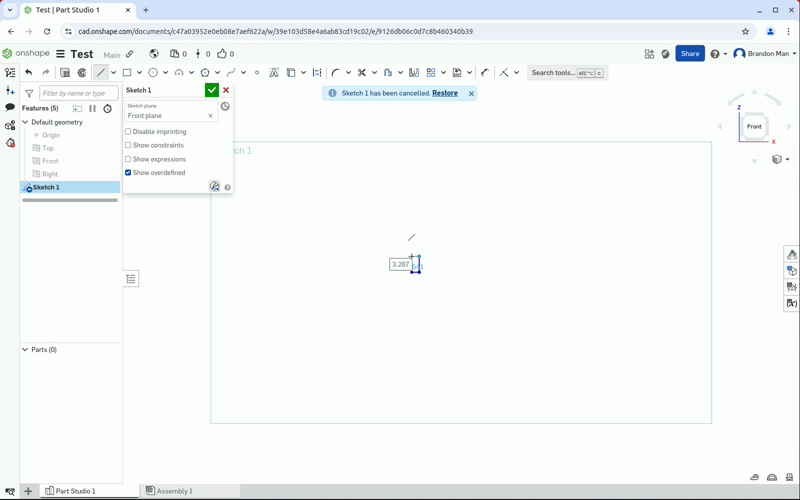
key_up(shift)
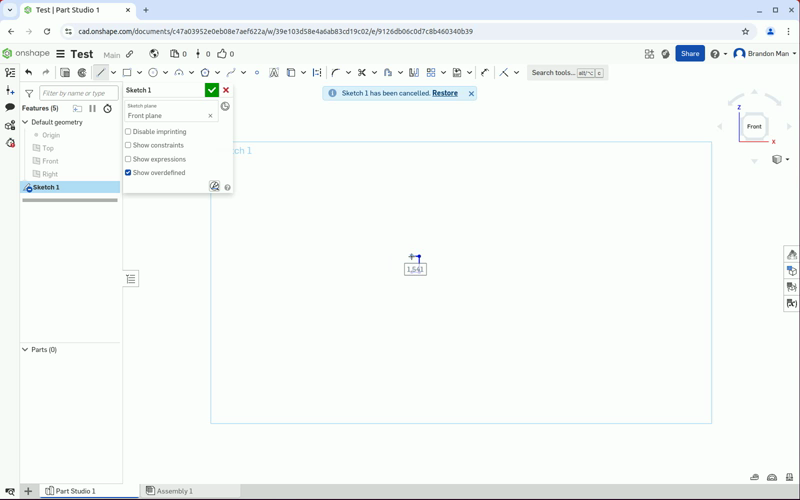
mouse_move(441, 256)
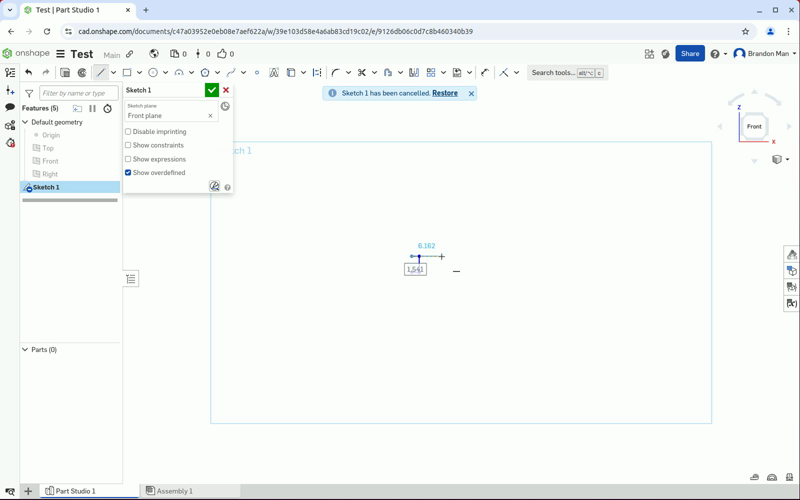
key_down(shift)
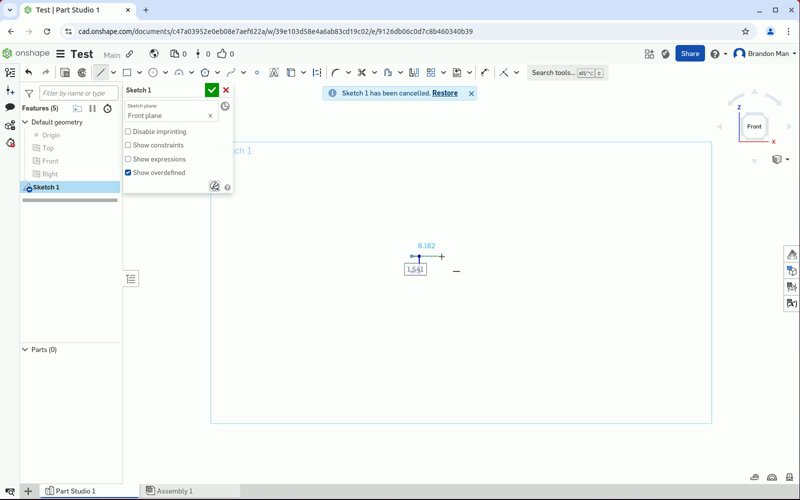
mouse_move(411, 272)
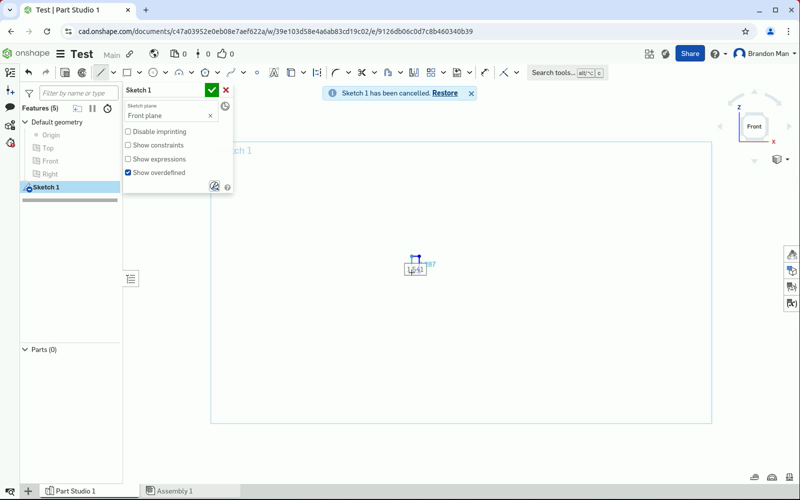
key_up(shift)
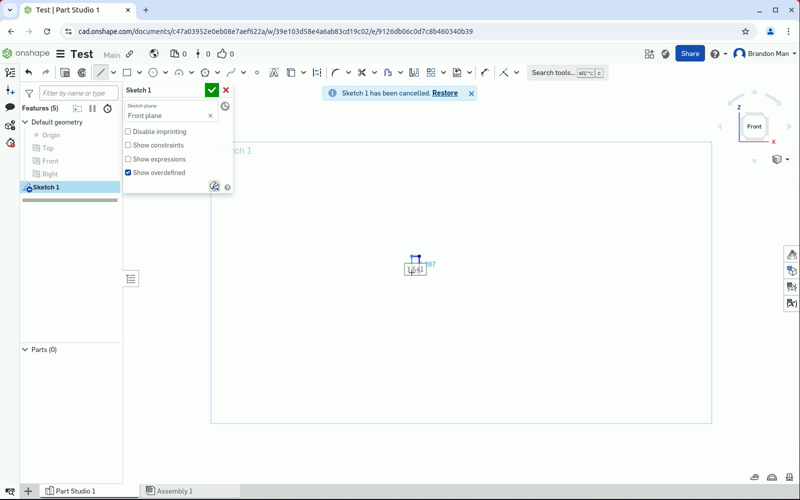
click(411, 272)
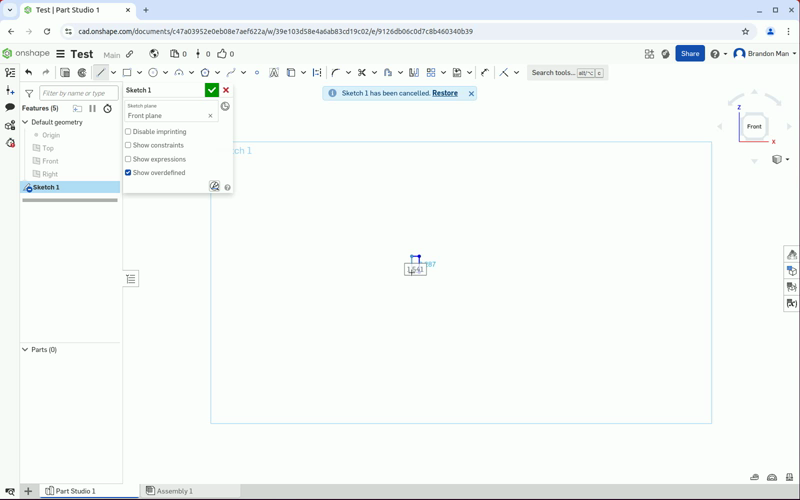
key(esc)
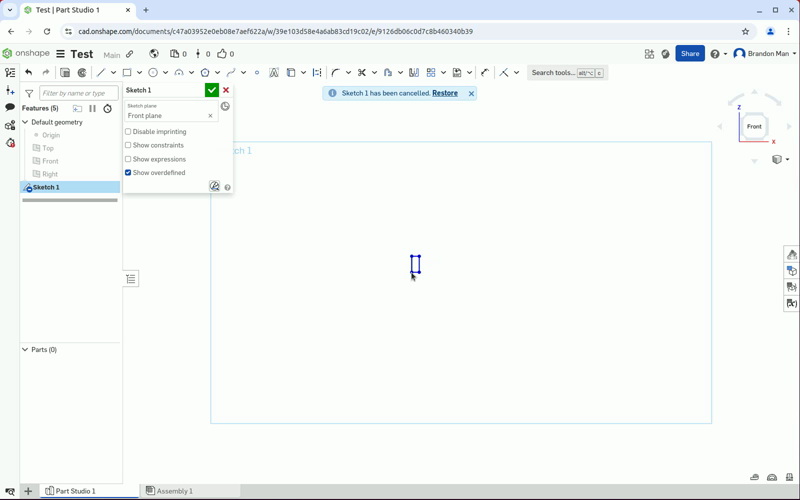
mouse_move(416, 265)
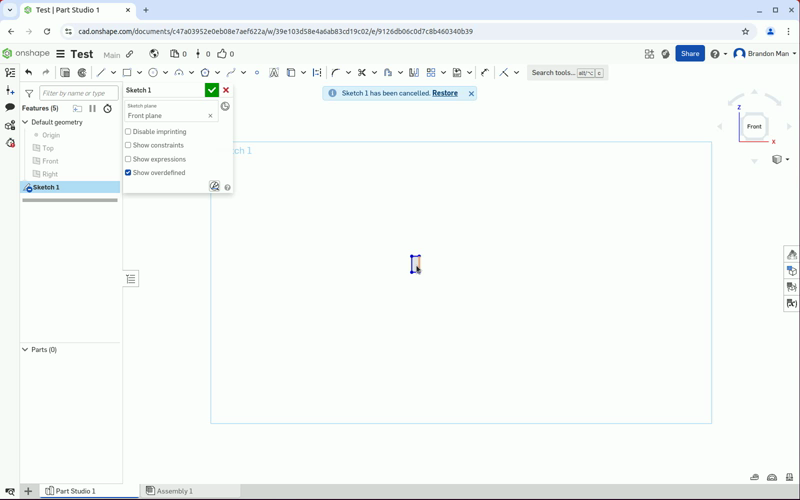
scroll(6)
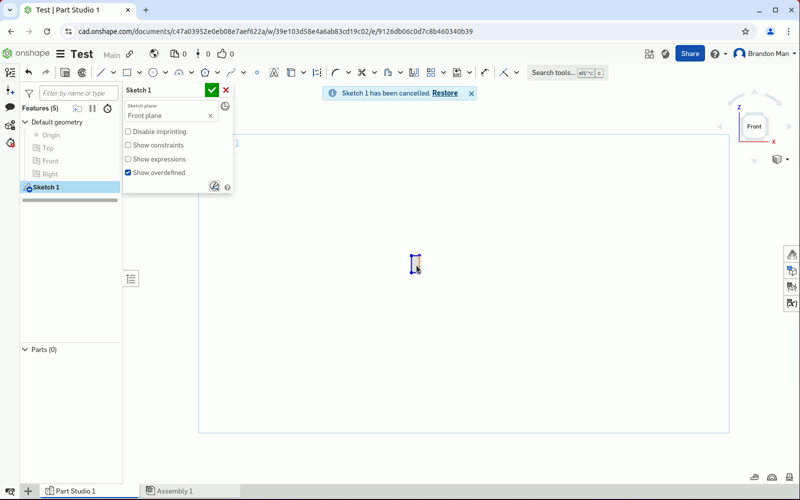
scroll(6)
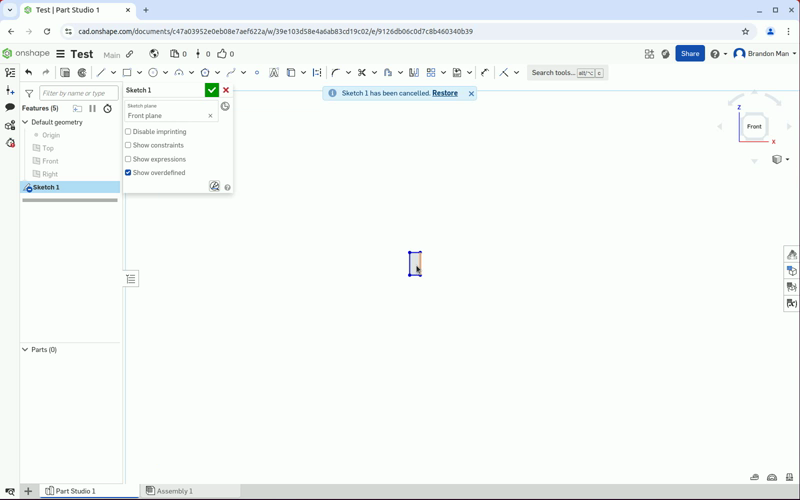
scroll(6)
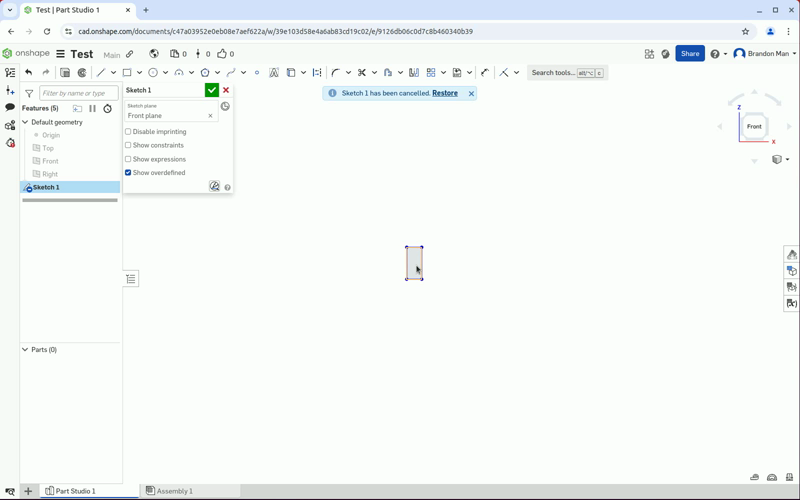
scroll(6)
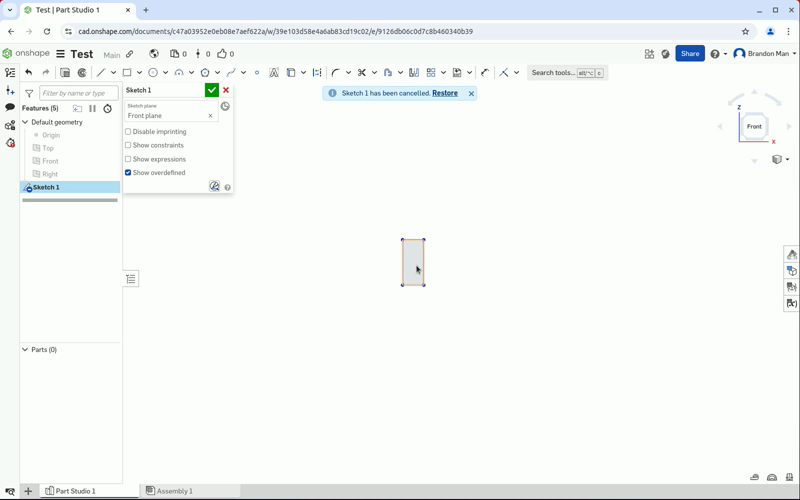
scroll(6)
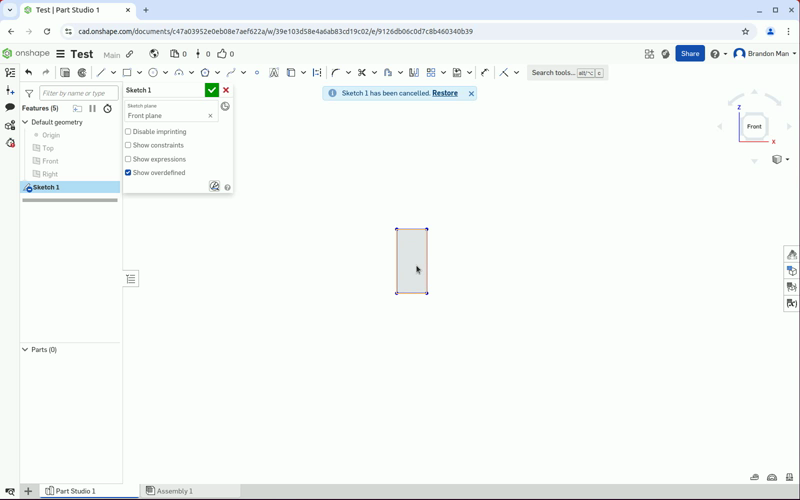
scroll(6)
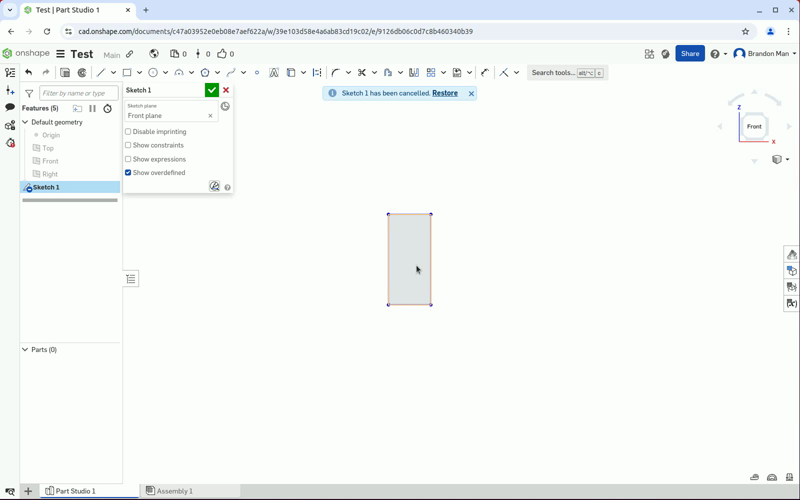
scroll(6)
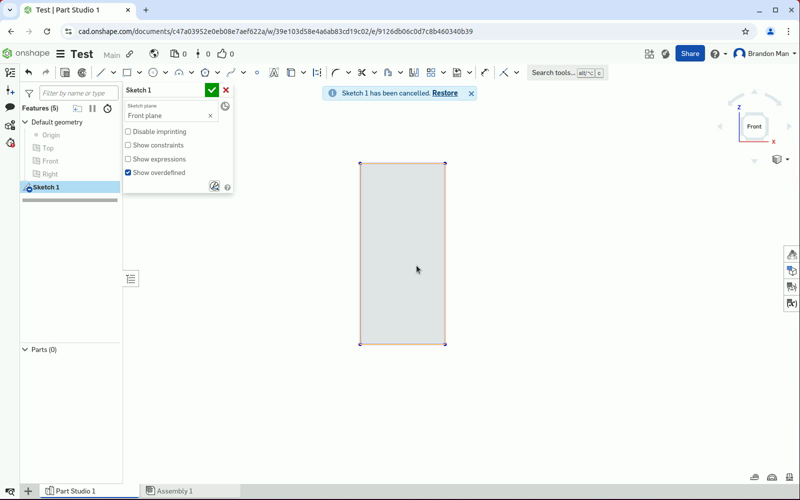
click(416, 265)
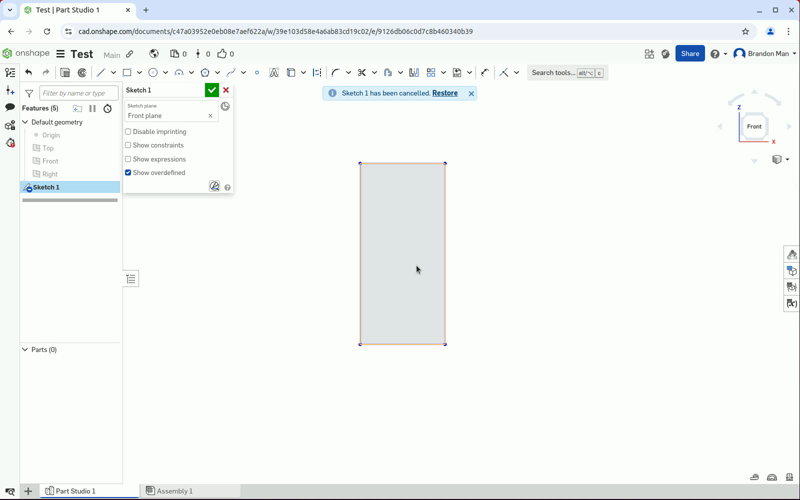
scroll(-6)
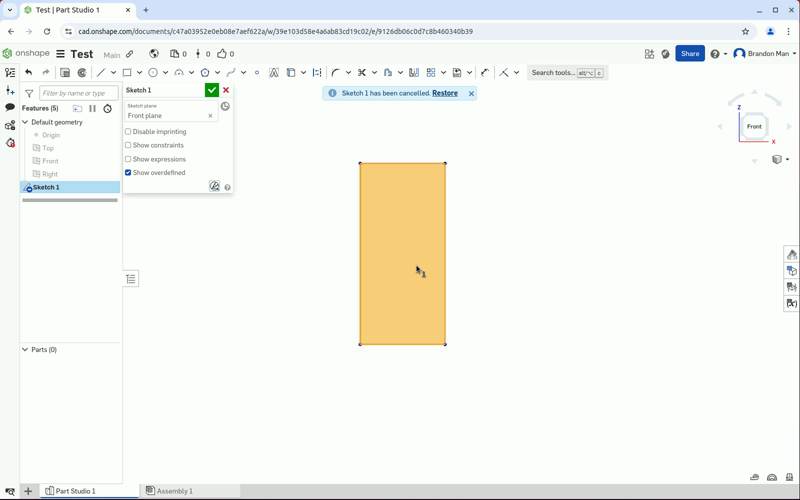
scroll(-6)
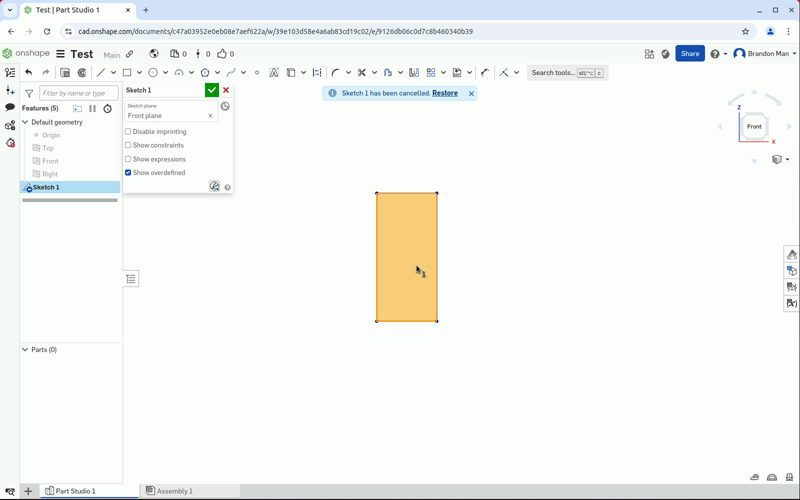
scroll(-6)
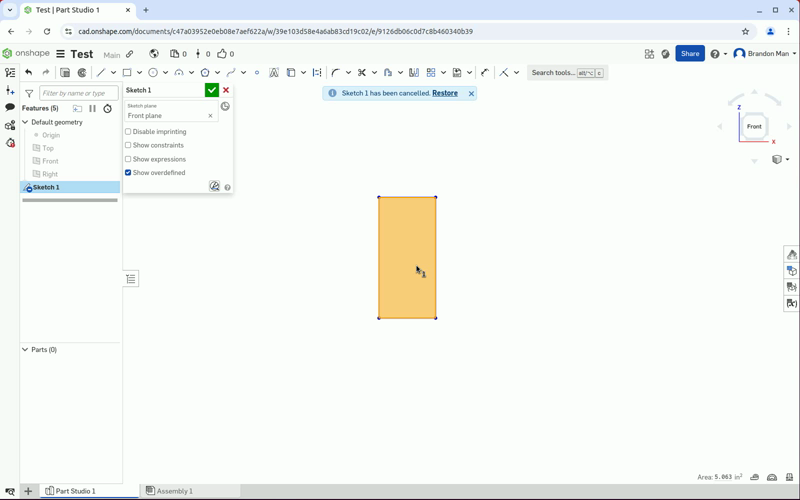
scroll(-6)
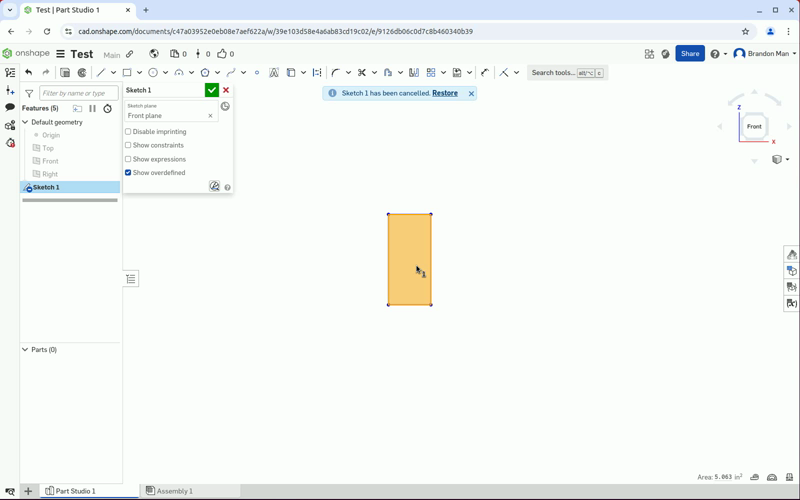
scroll(-6)
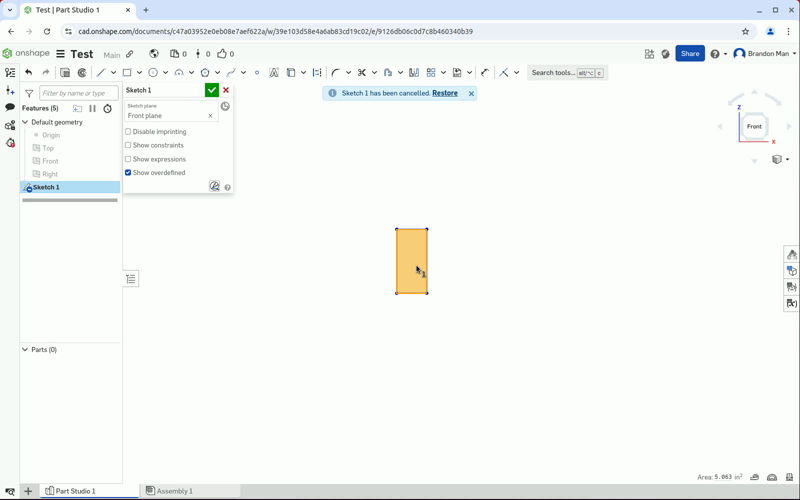
scroll(-6)
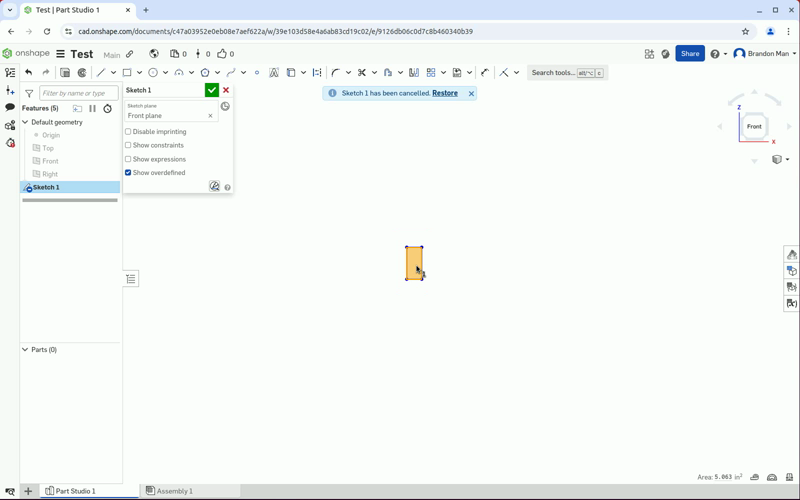
scroll(-6)
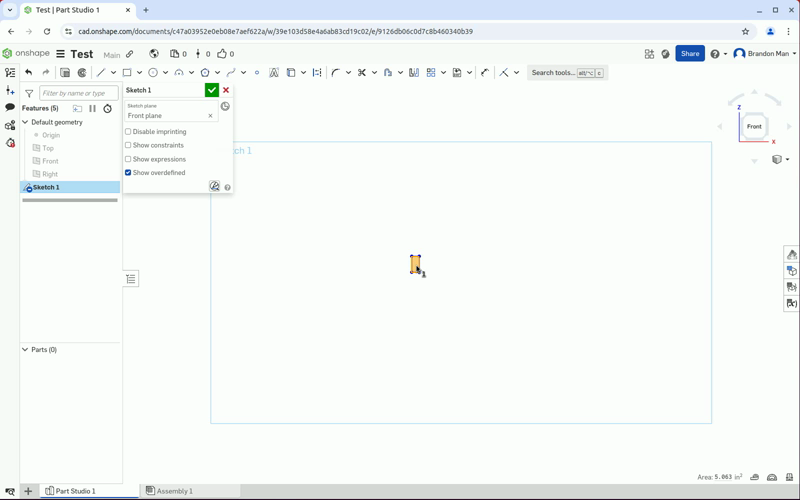
mouse_move(73, 352)
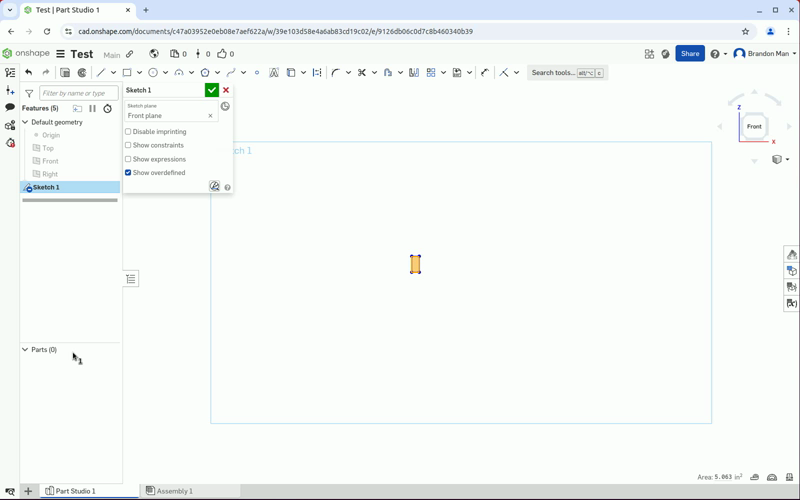
key(shift+y)
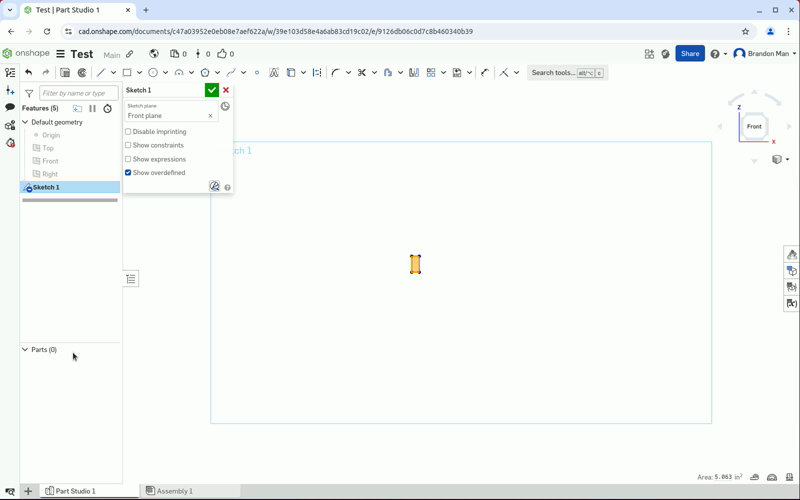
key(shift+e)
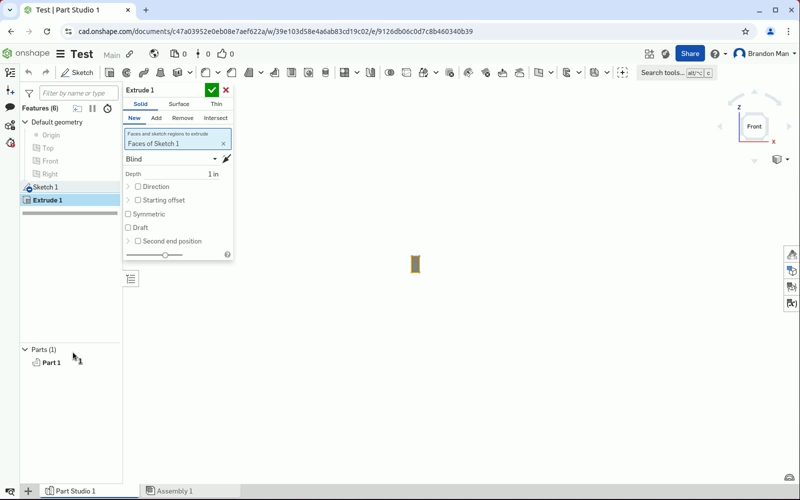
mouse_move(143, 106)
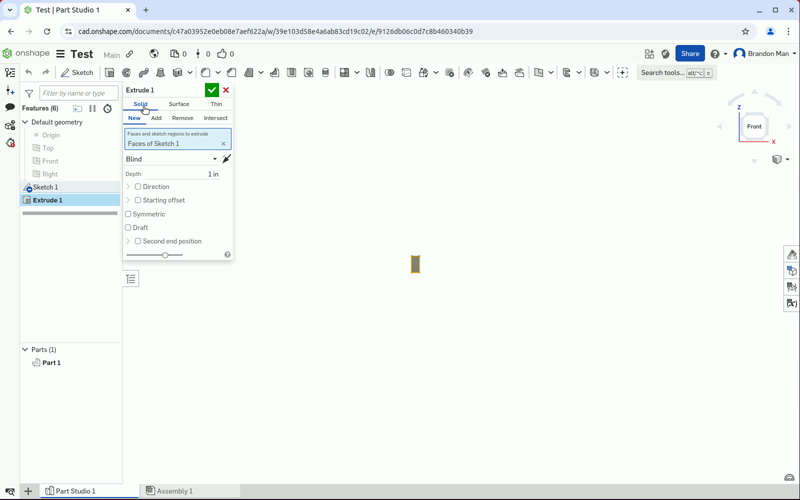
click(143, 106)
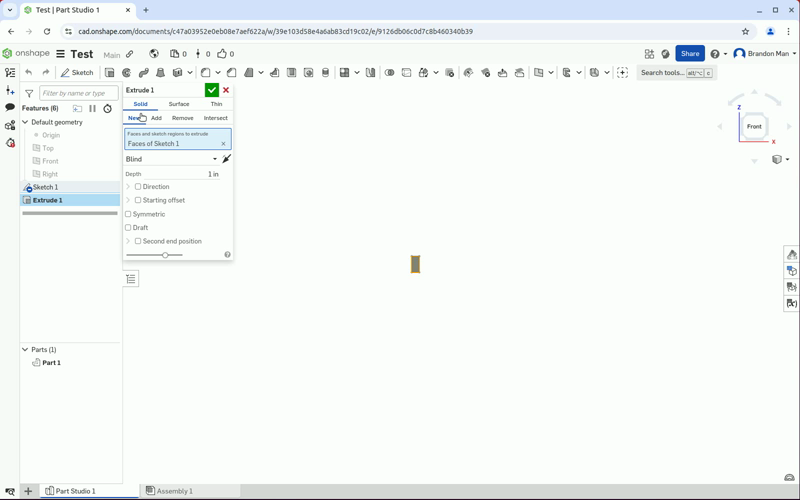
mouse_move(137, 120)
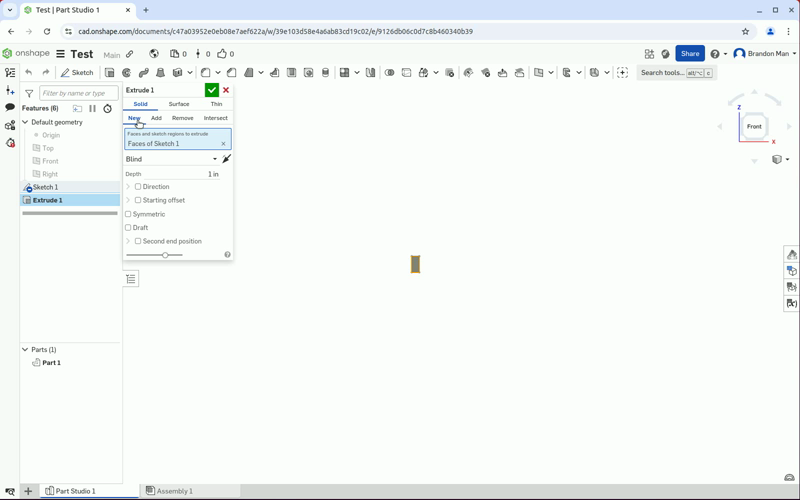
click(137, 120)
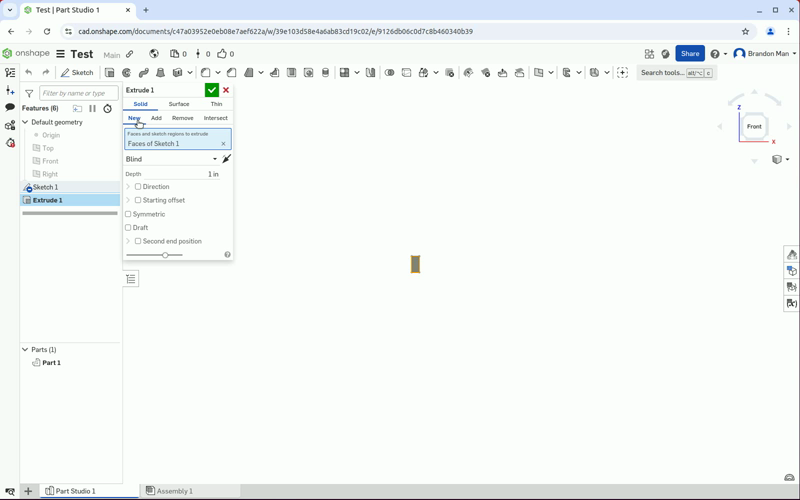
key(tab, 4)
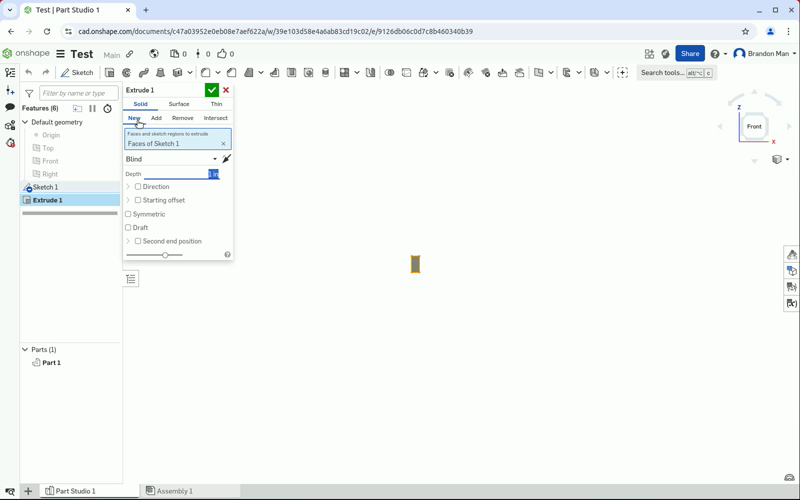
text(1.444)
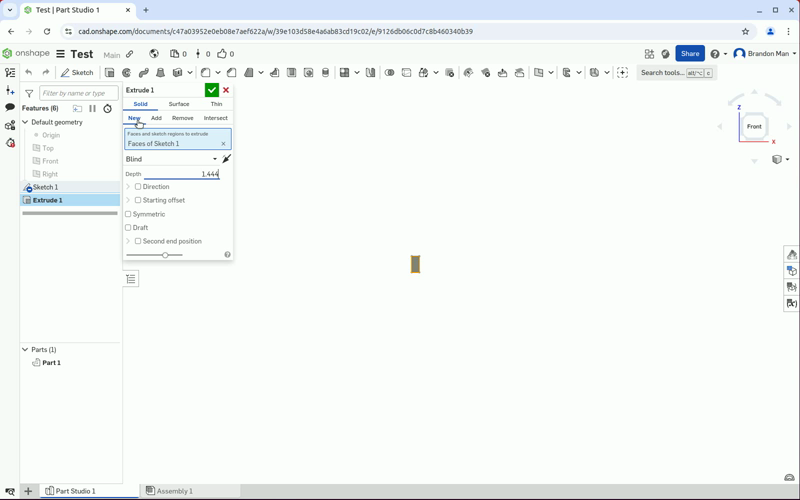
key(enter)
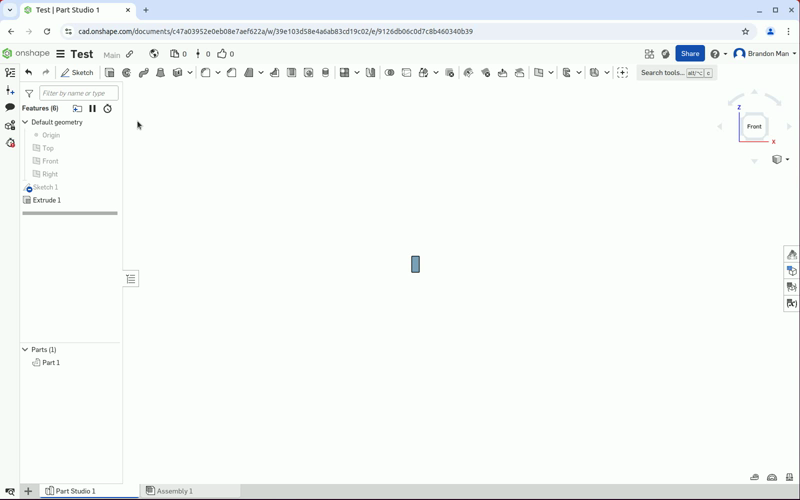
key(shift+h)
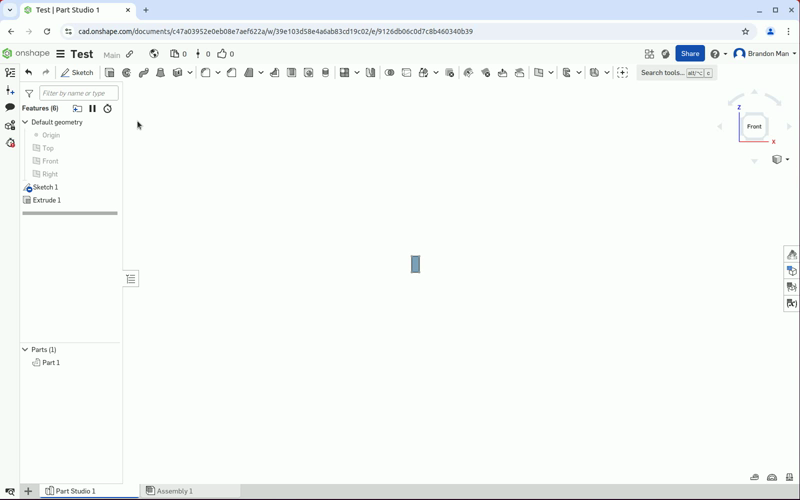
key(shift+h)
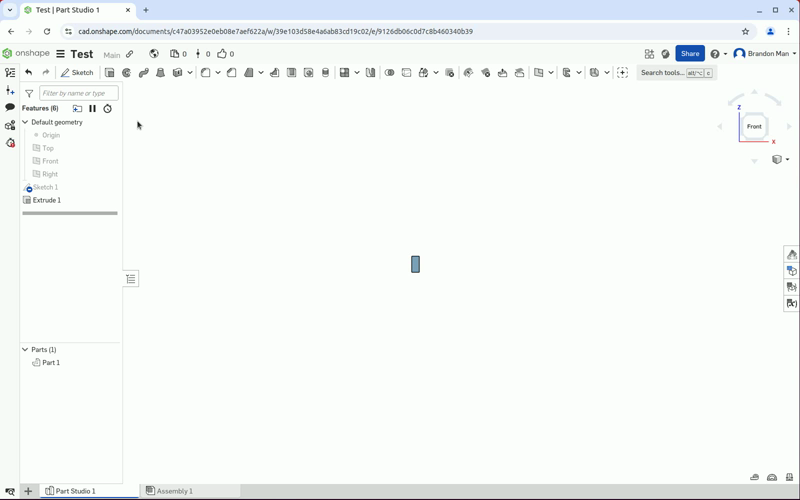
mouse_move(73, 189)
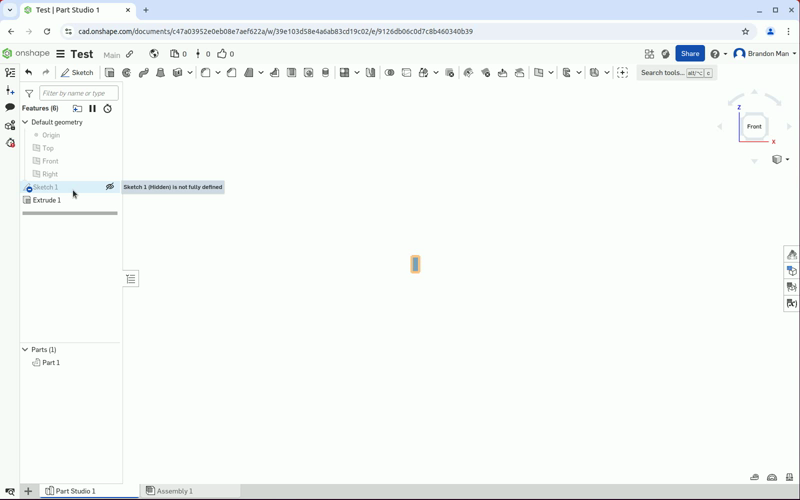
click(73, 189)
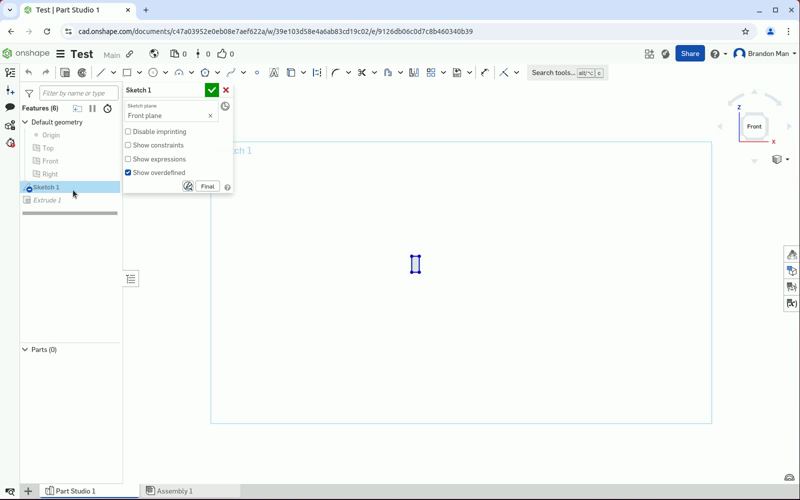
mouse_move(229, 92)
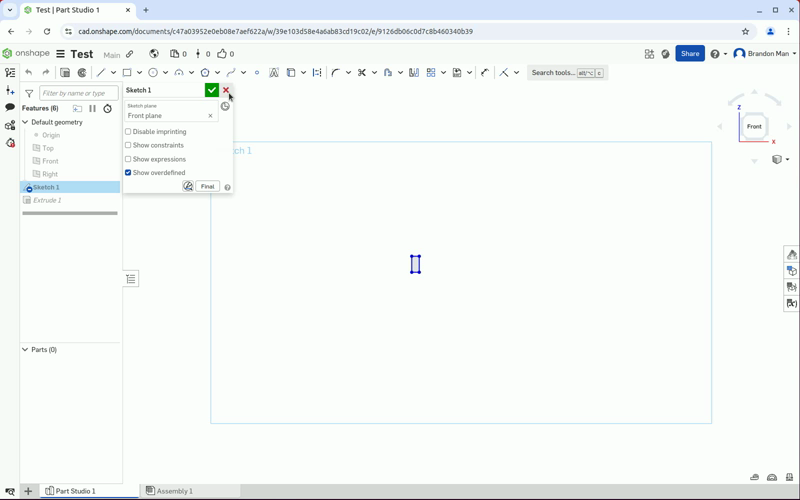
click(229, 92)
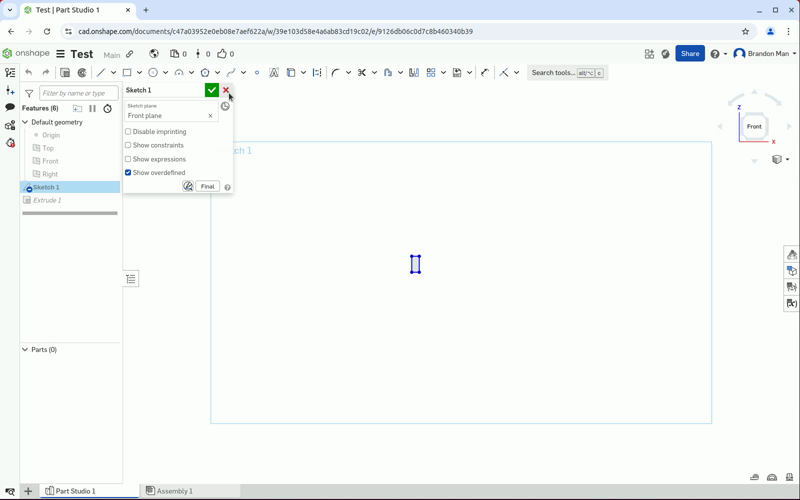
key(shift+s)
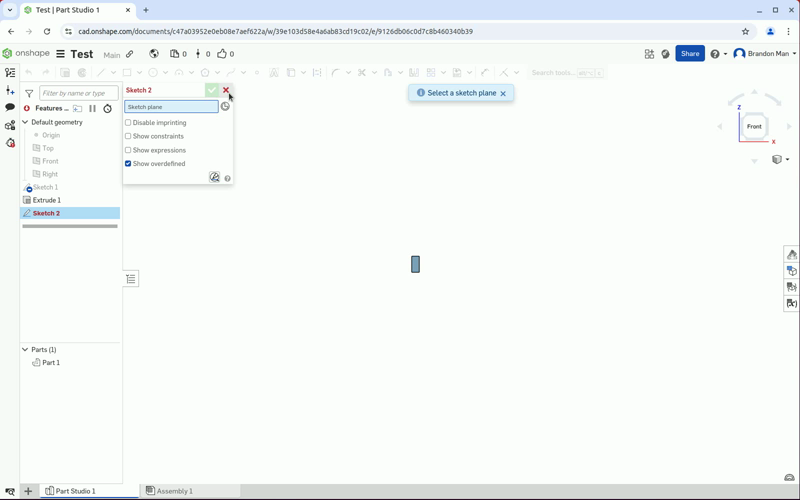
mouse_move(73, 163)
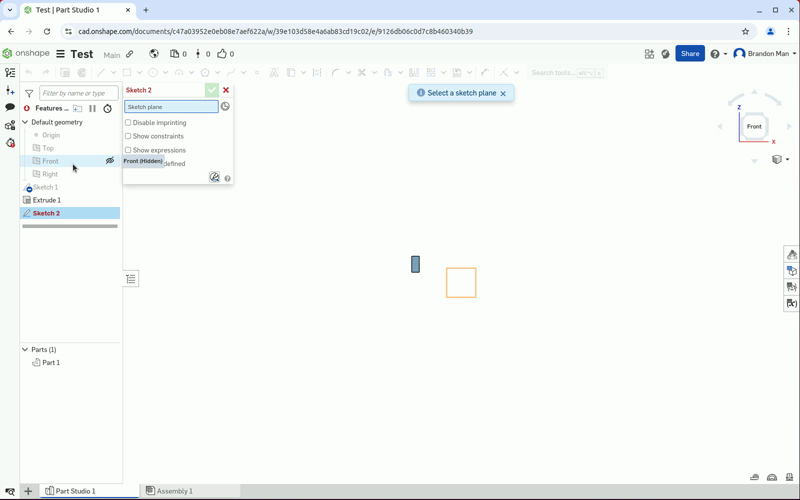
click(73, 163)
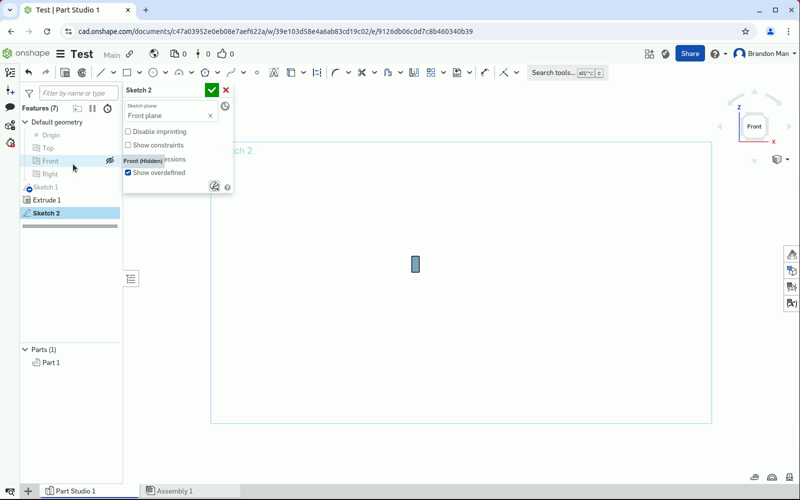
mouse_move(73, 352)
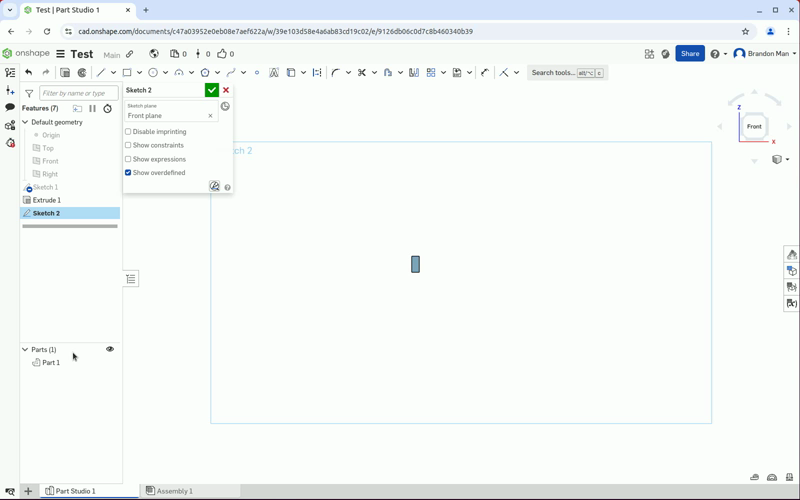
key(y)
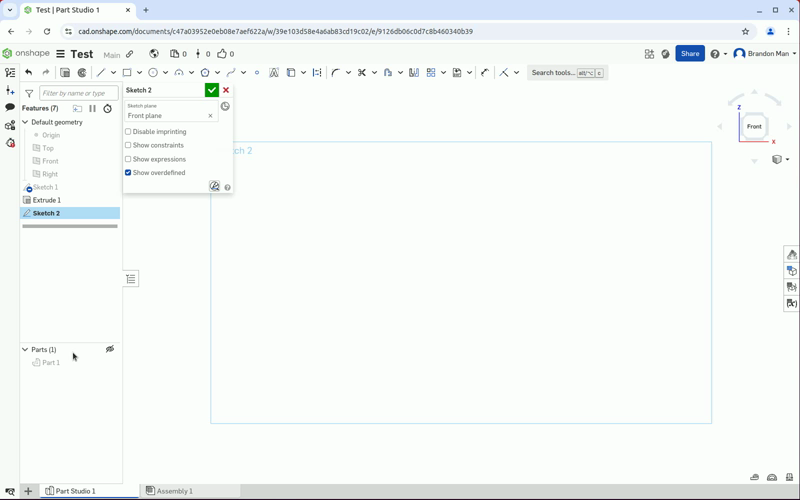
key(l)
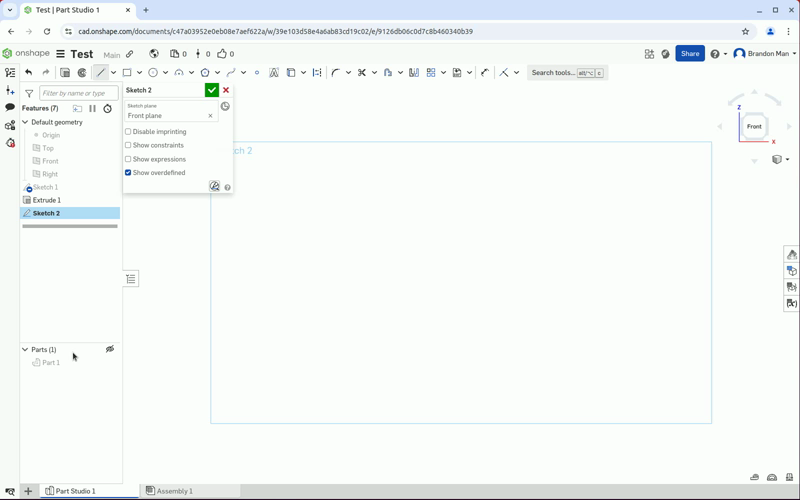
key_down(shift)
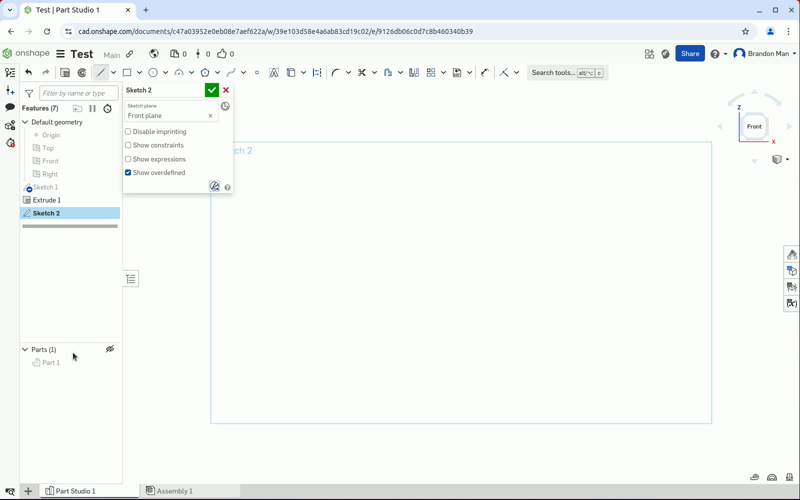
mouse_move(566, 272)
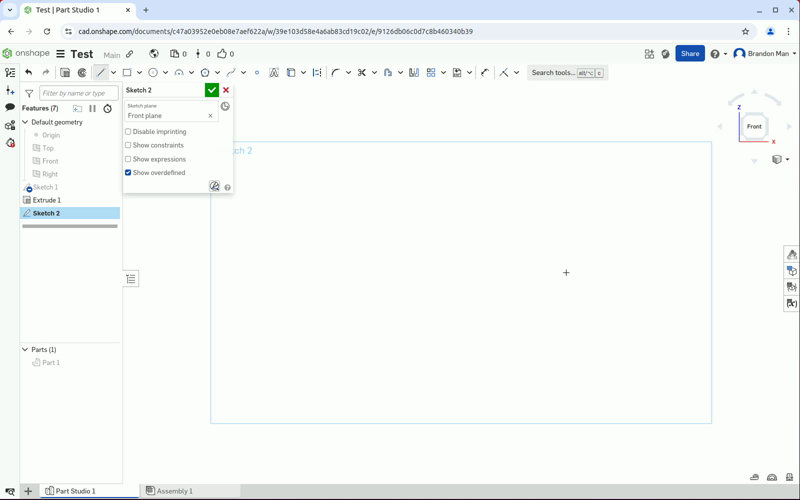
click(566, 272)
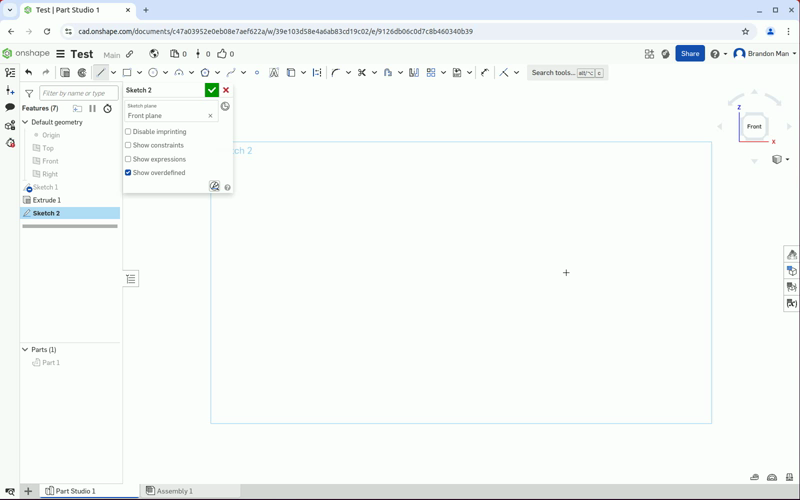
key_up(shift)
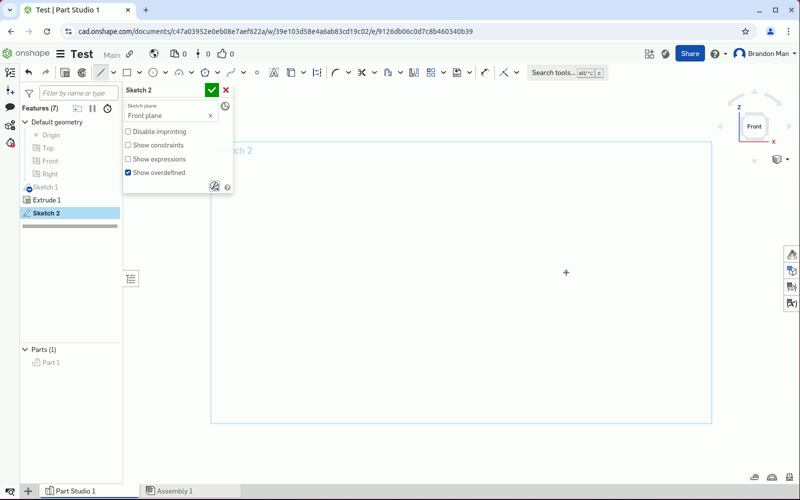
key_down(shift)
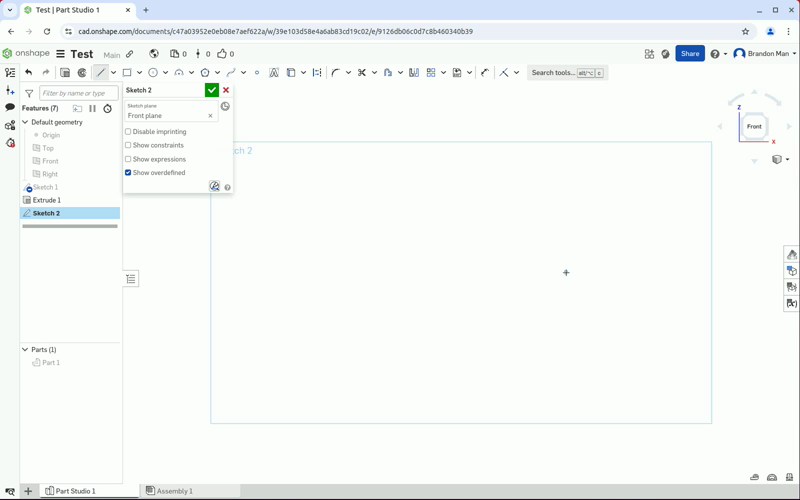
mouse_move(589, 272)
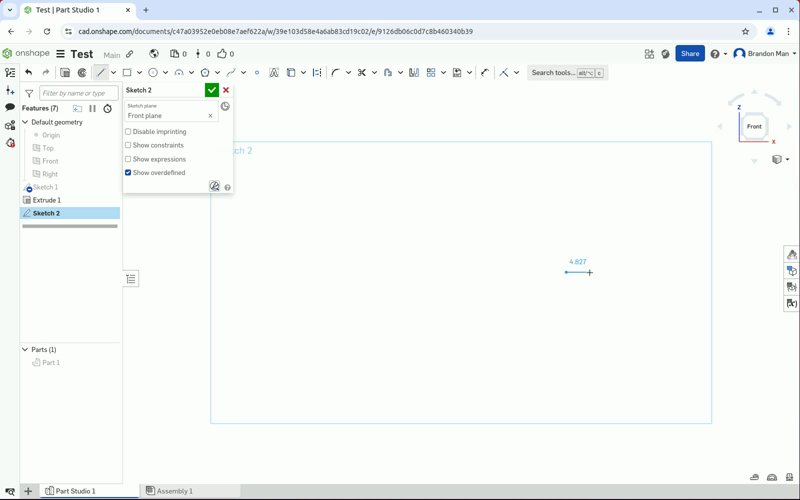
mouse_move(573, 272)
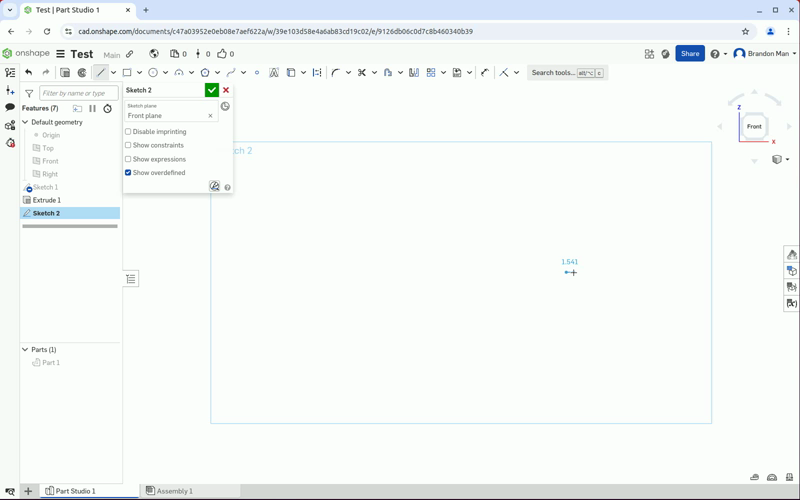
click(573, 272)
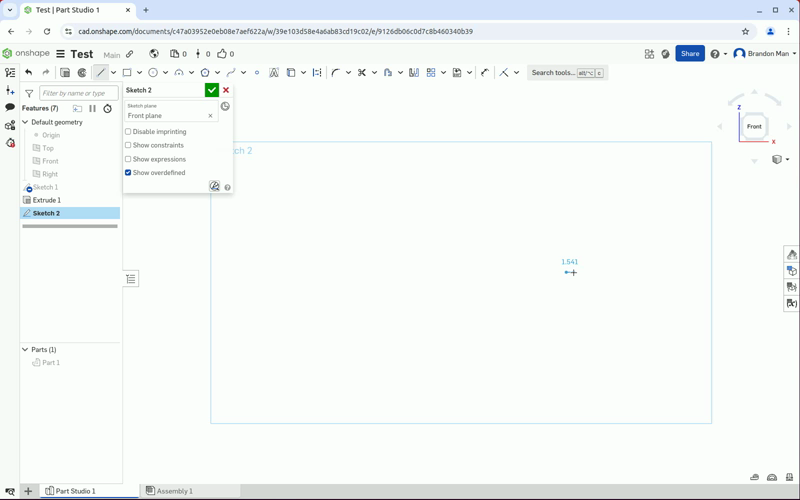
key_up(shift)
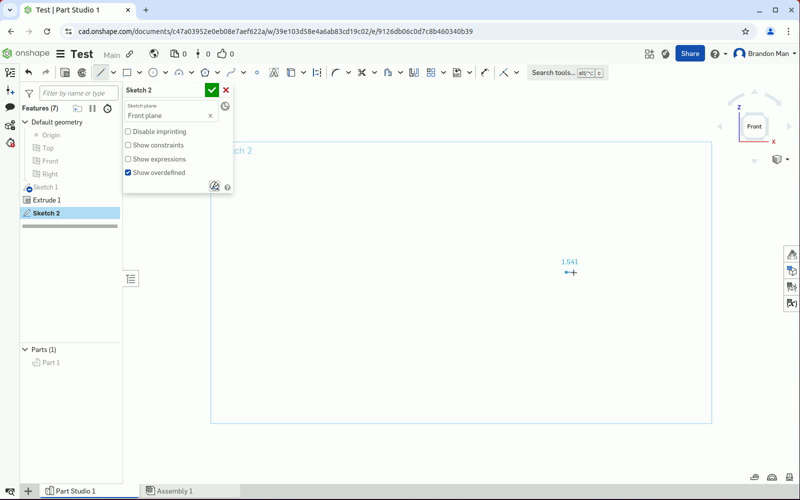
key_down(shift)
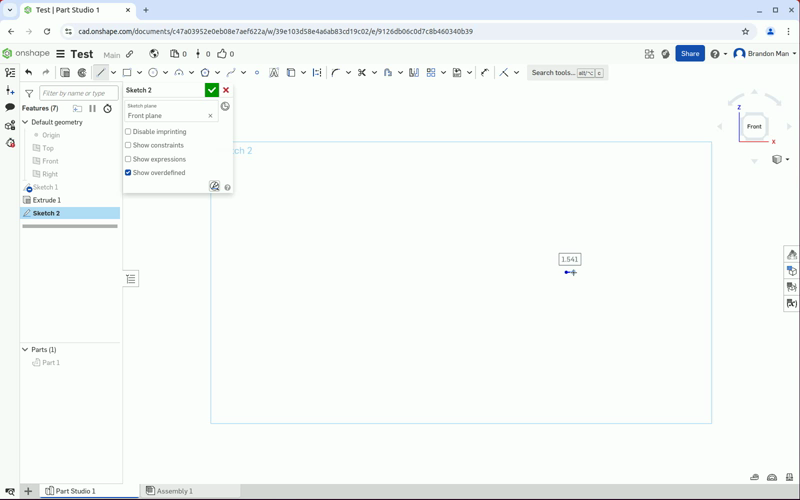
mouse_move(589, 272)
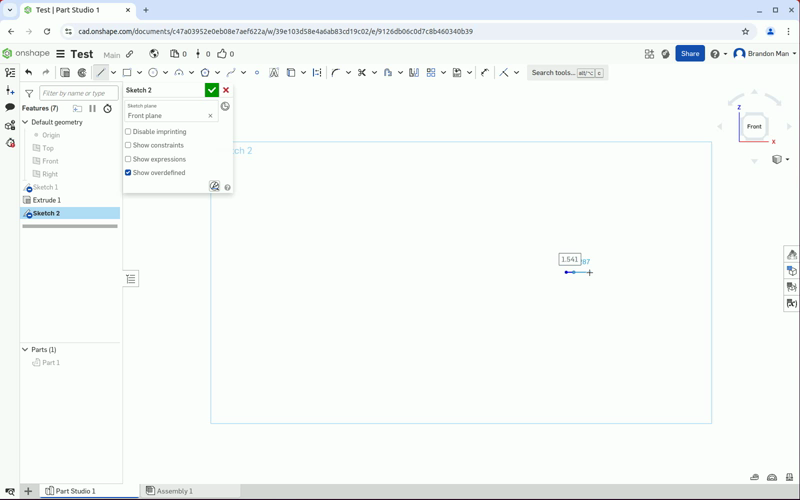
mouse_move(573, 256)
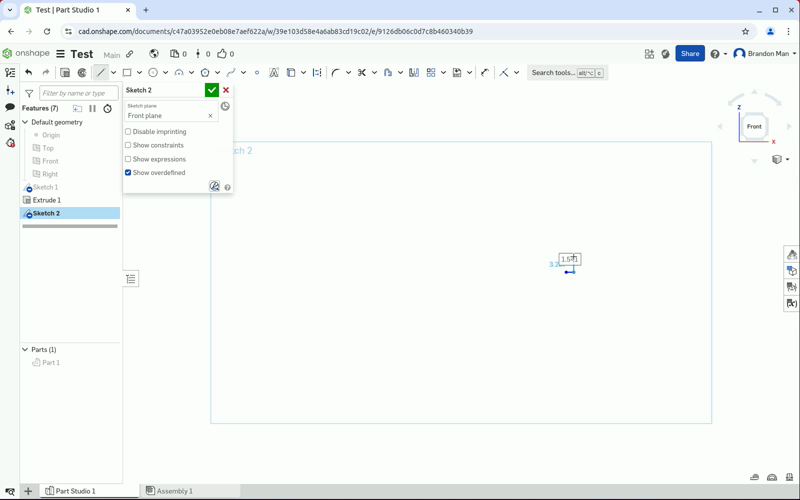
click(573, 256)
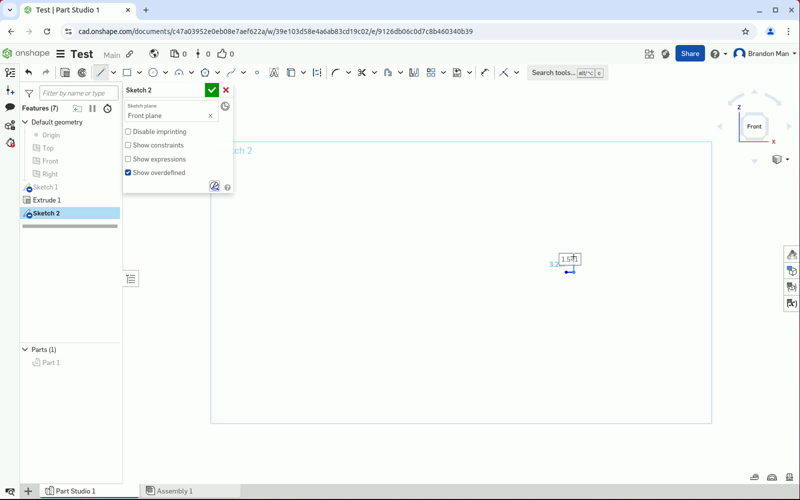
key_up(shift)
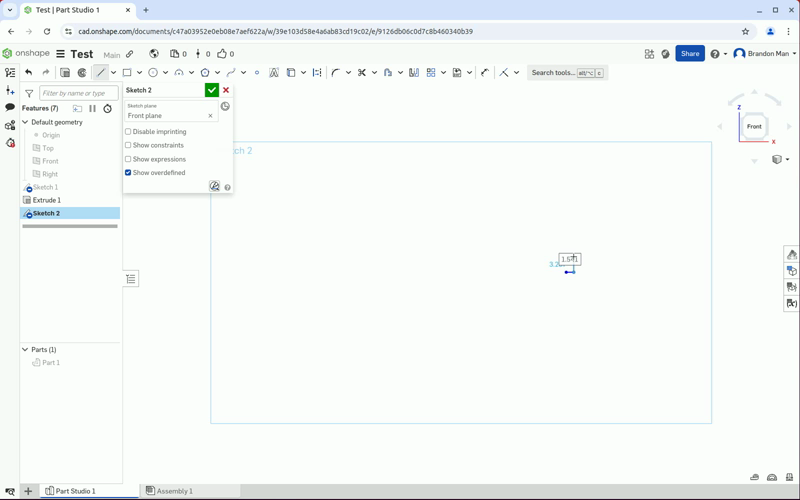
key_down(shift)
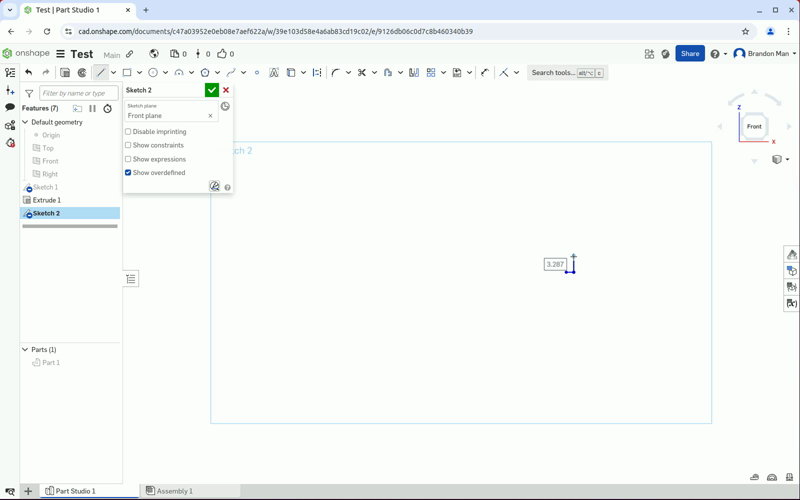
mouse_move(589, 256)
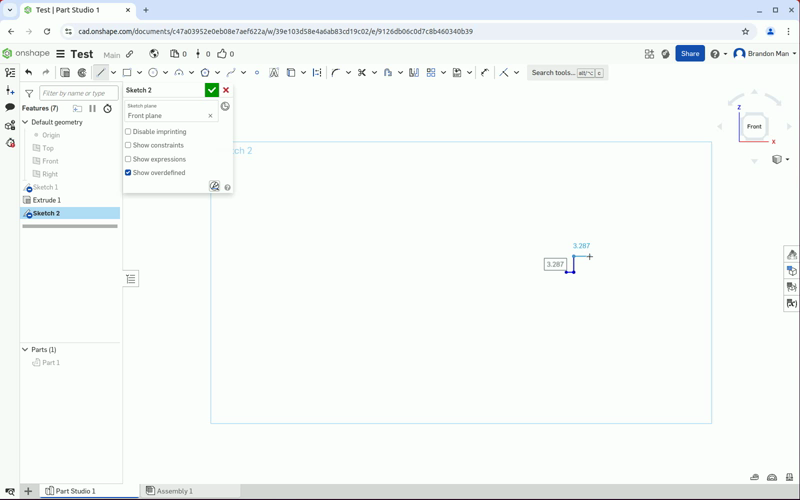
mouse_move(566, 256)
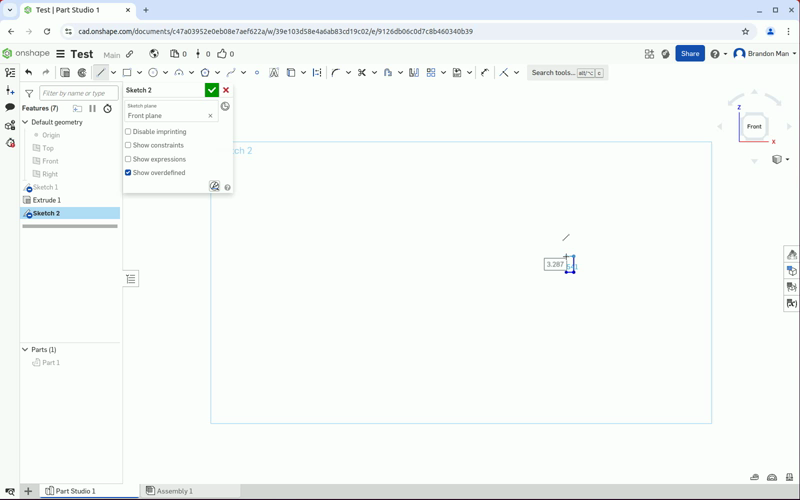
click(566, 256)
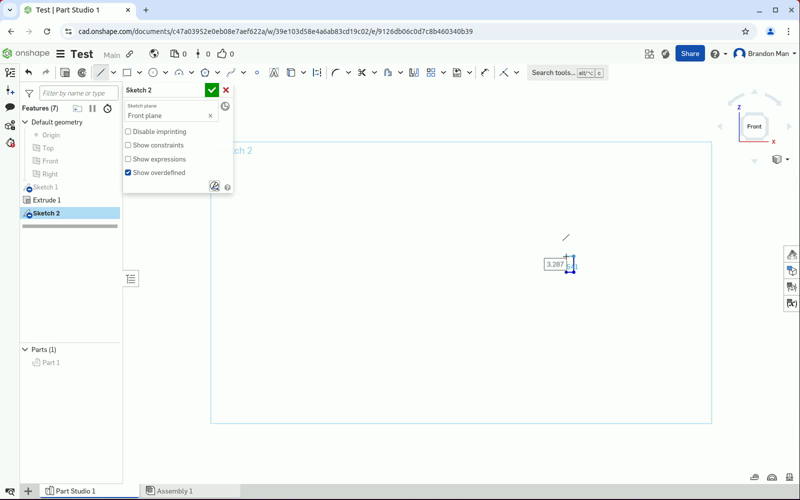
key_up(shift)
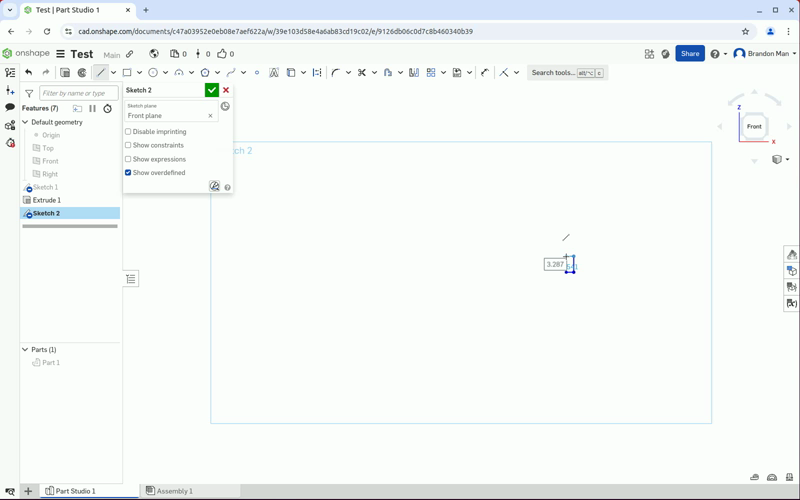
mouse_move(589, 256)
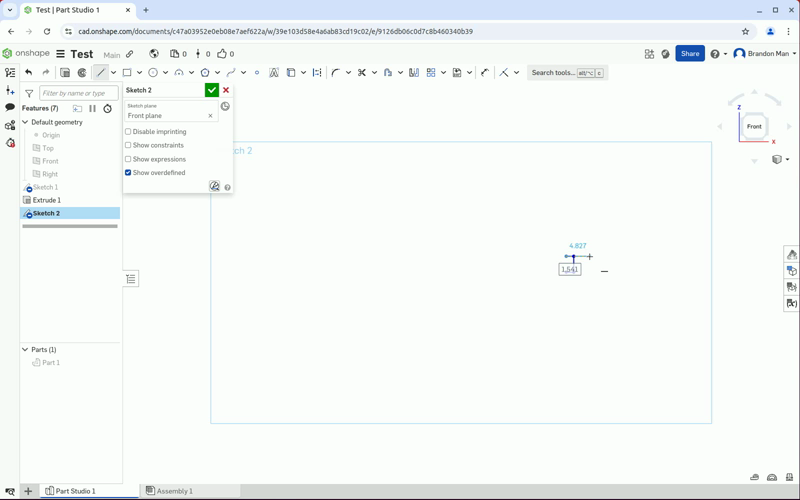
key_down(shift)
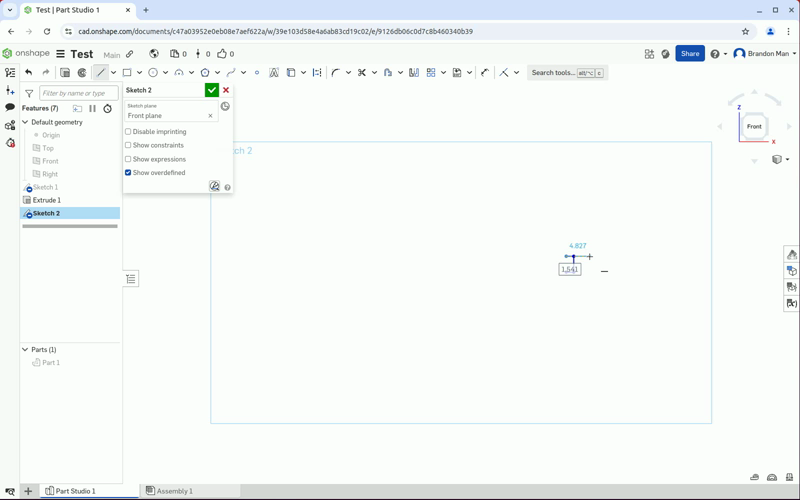
mouse_move(566, 272)
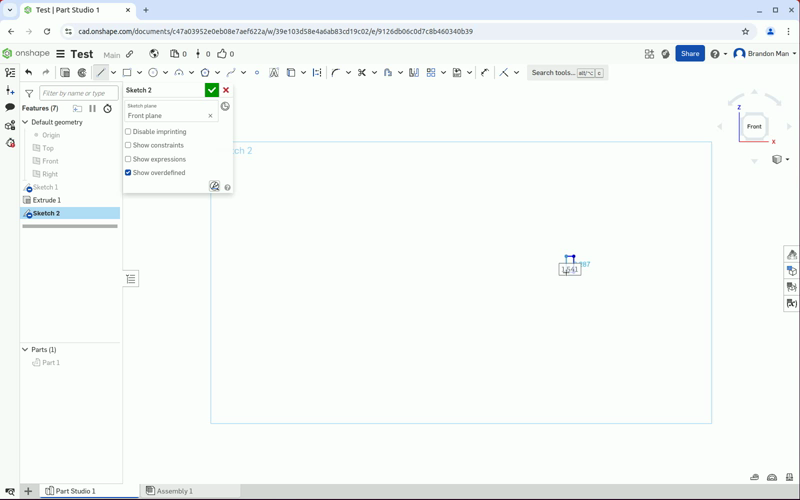
key_up(shift)
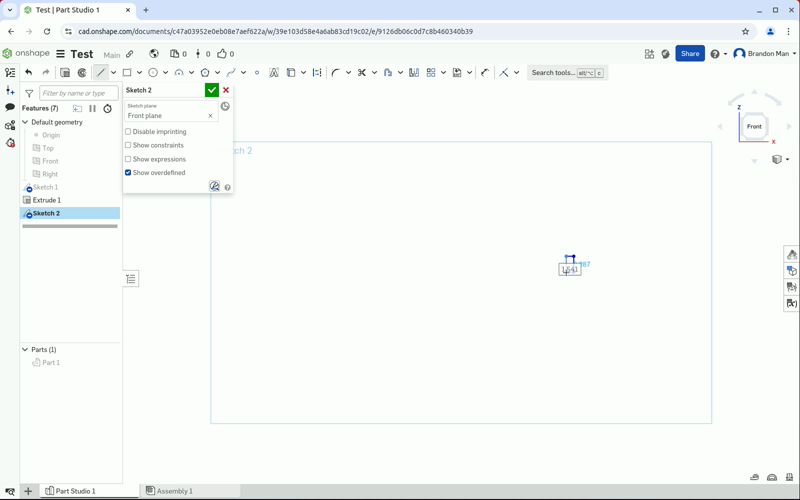
click(566, 272)
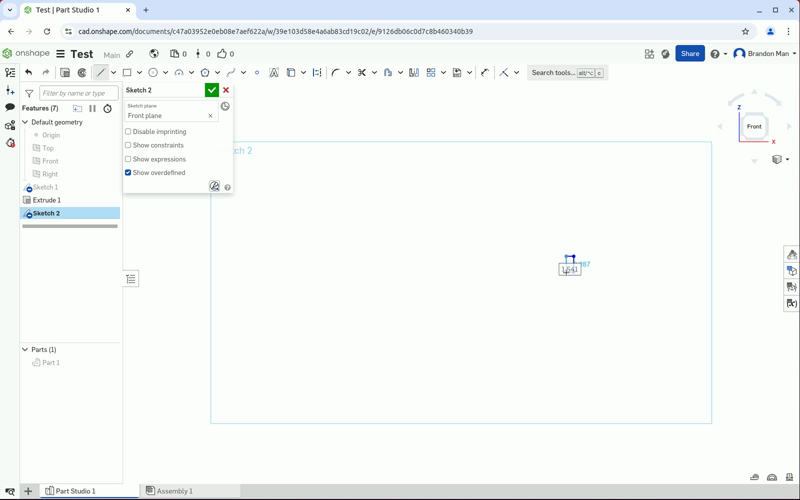
key(esc)
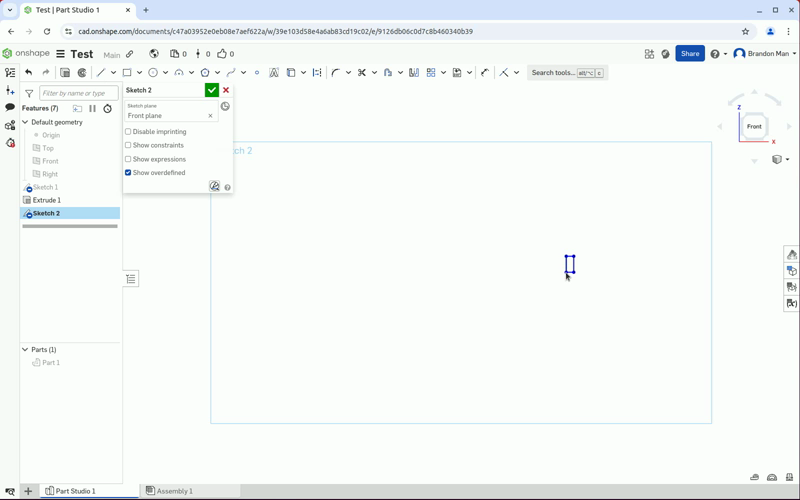
mouse_move(568, 258)
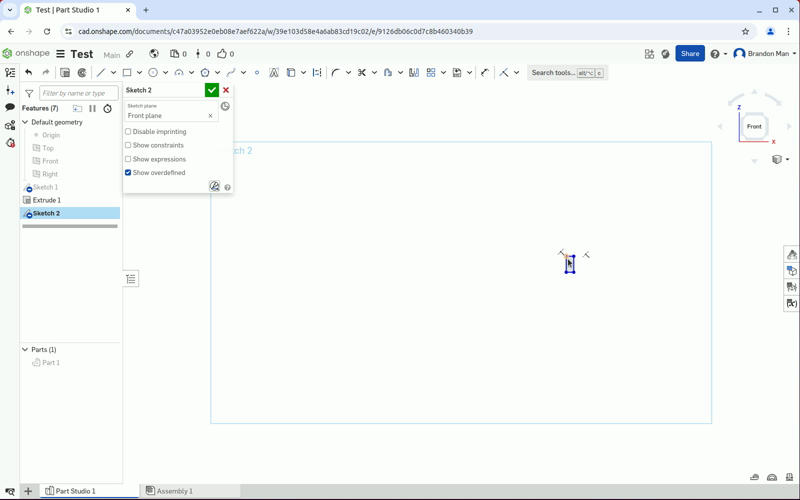
scroll(6)
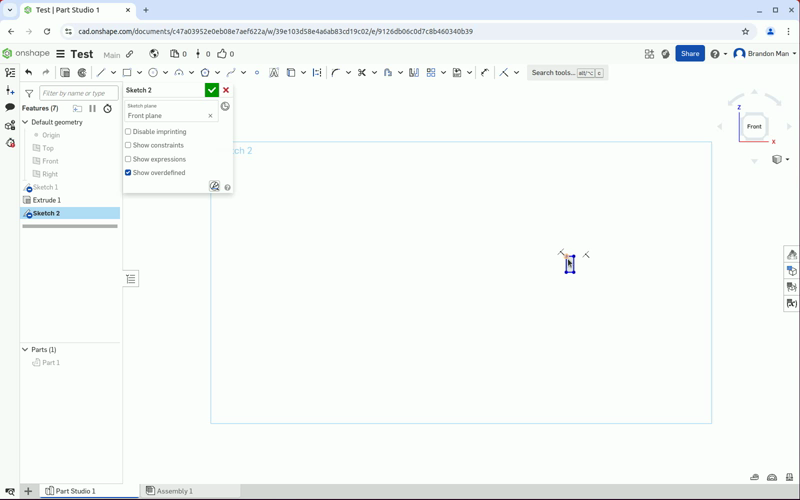
scroll(6)
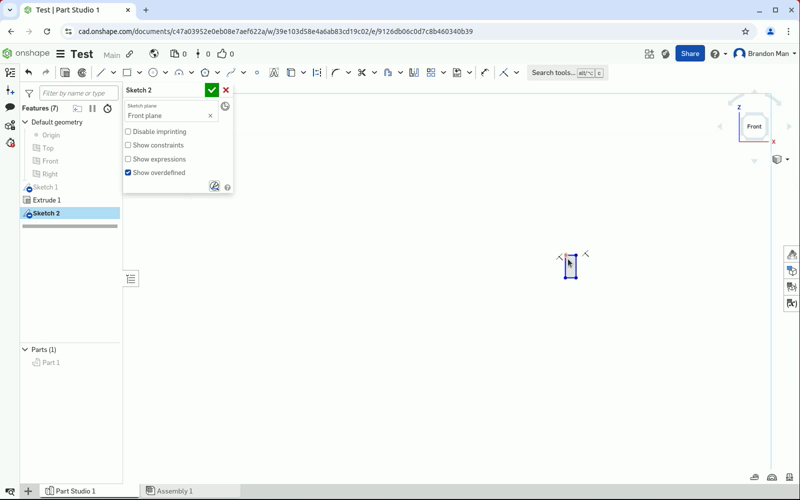
scroll(6)
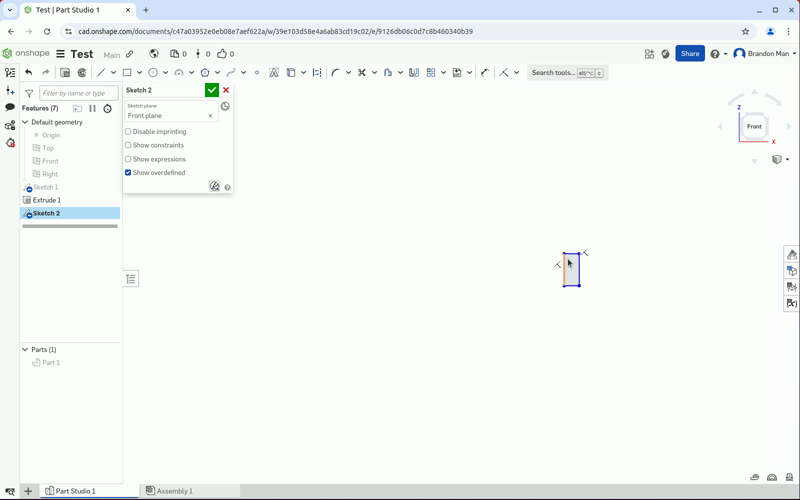
scroll(6)
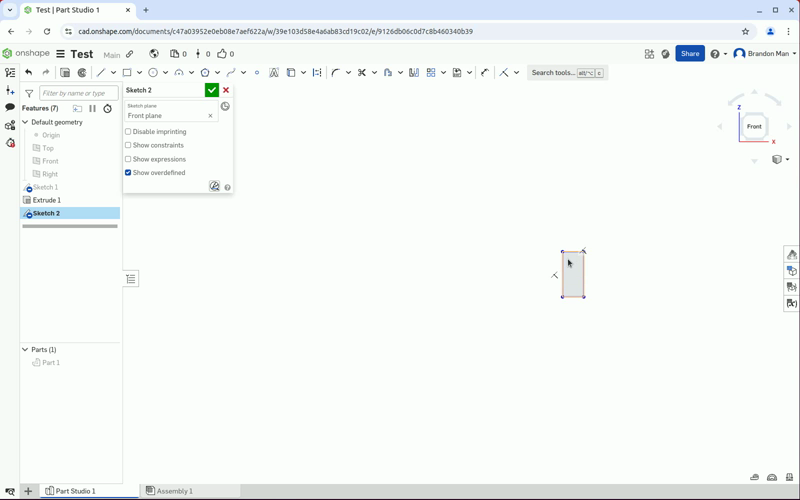
scroll(6)
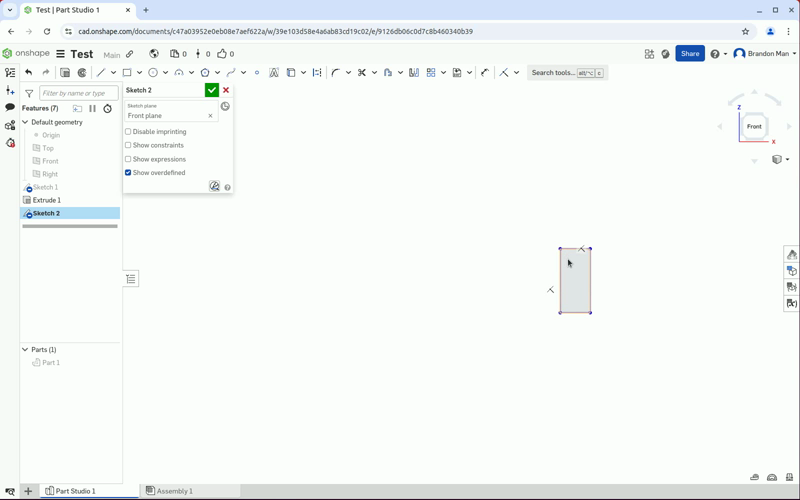
scroll(6)
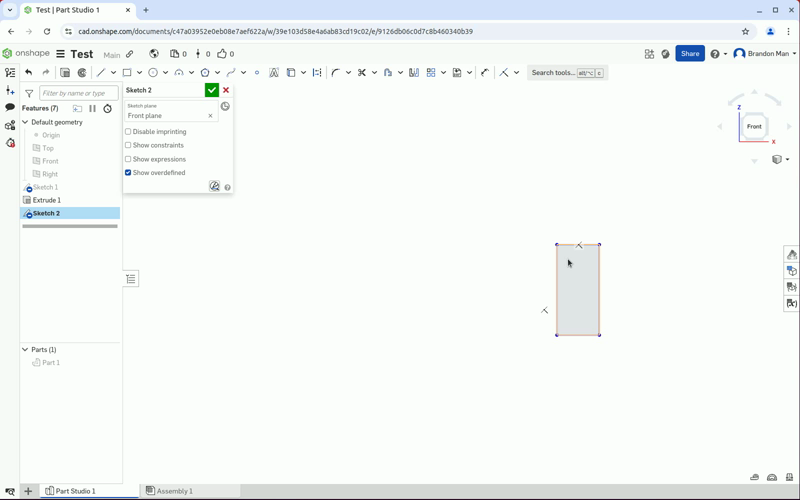
scroll(6)
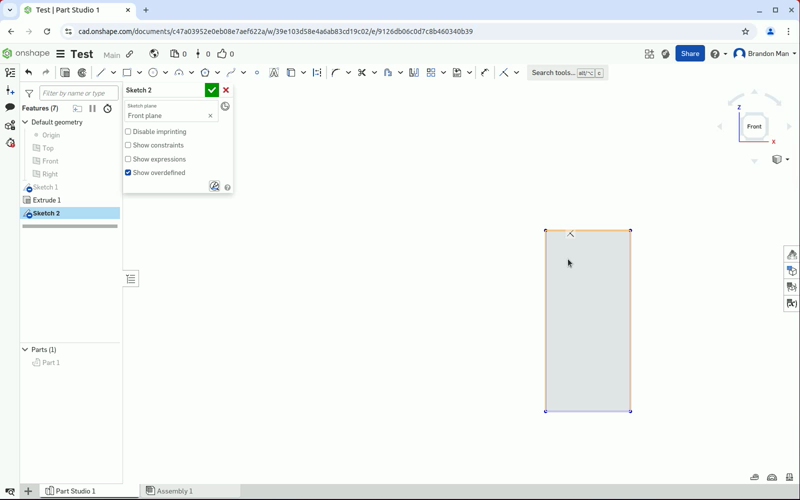
click(568, 258)
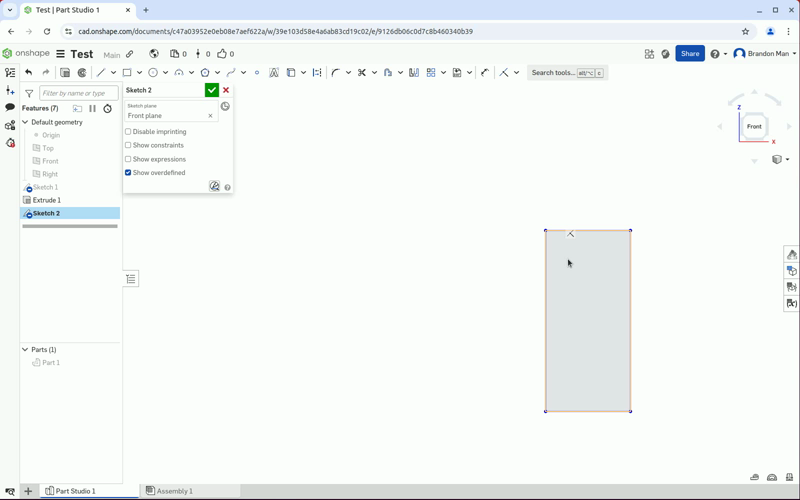
scroll(-6)
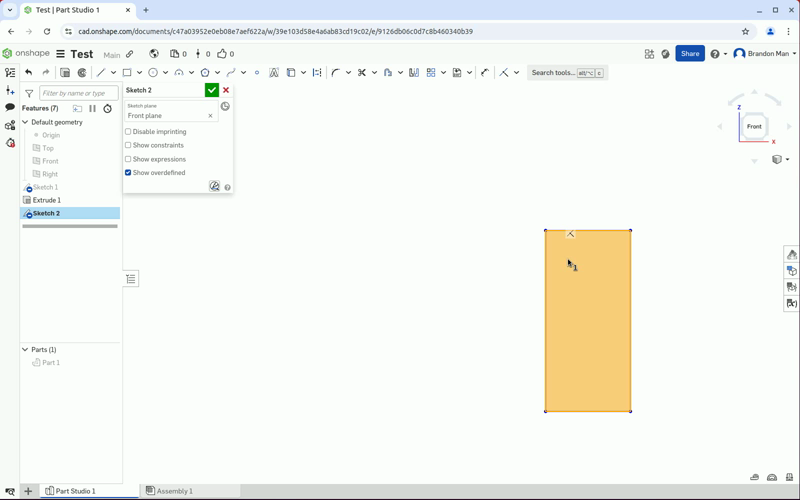
scroll(-6)
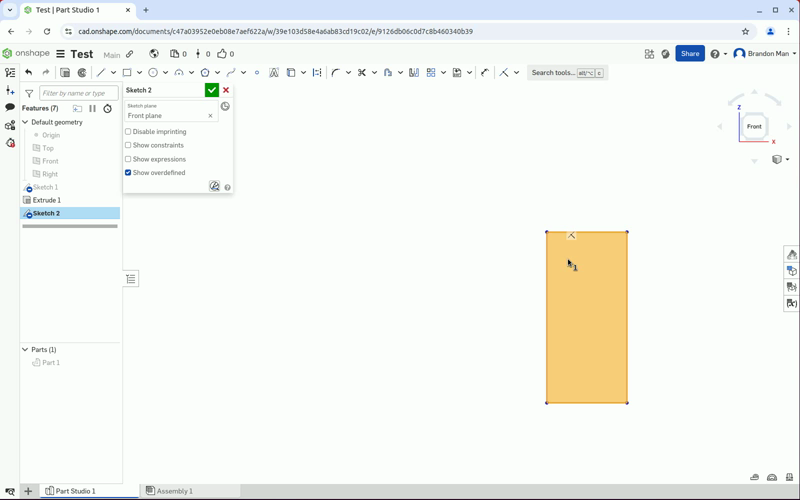
scroll(-6)
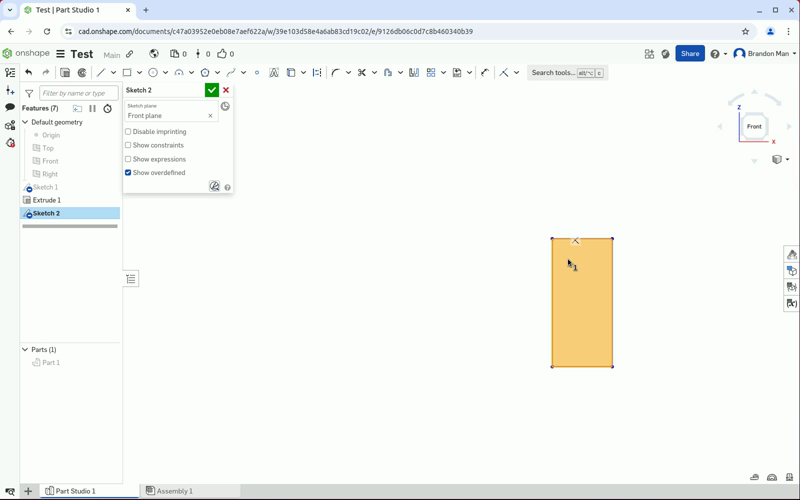
scroll(-6)
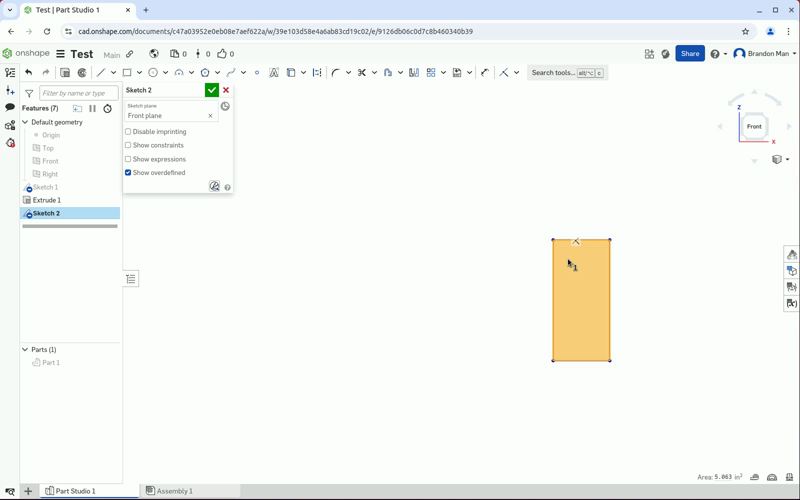
scroll(-6)
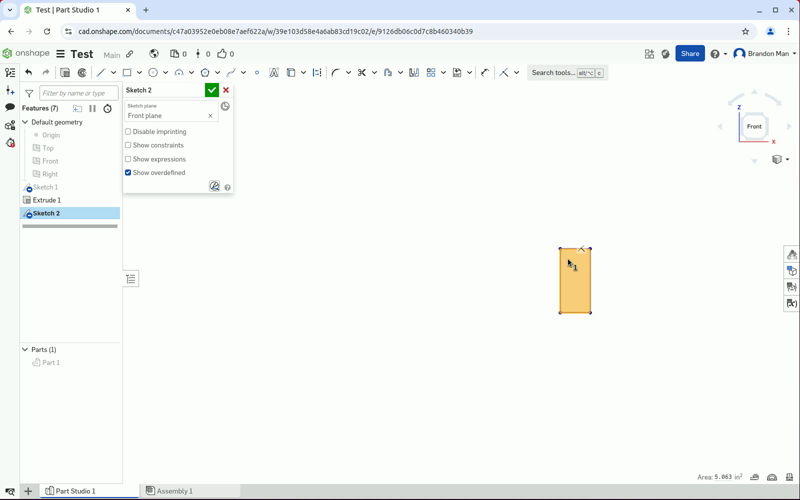
scroll(-6)
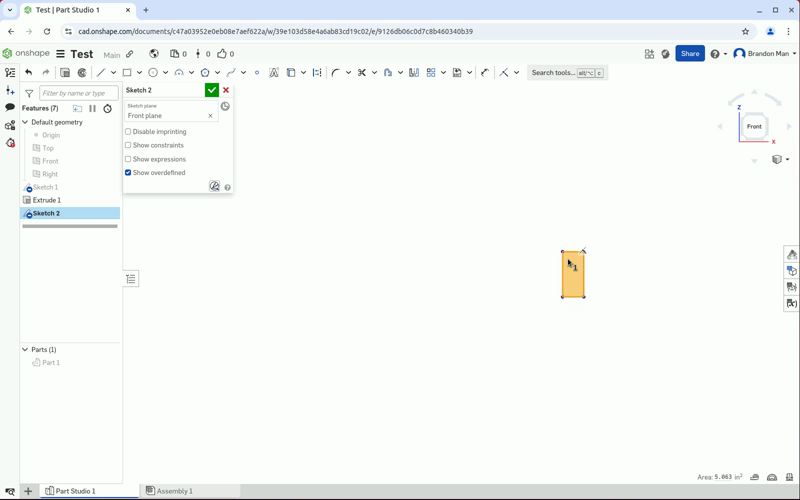
scroll(-6)
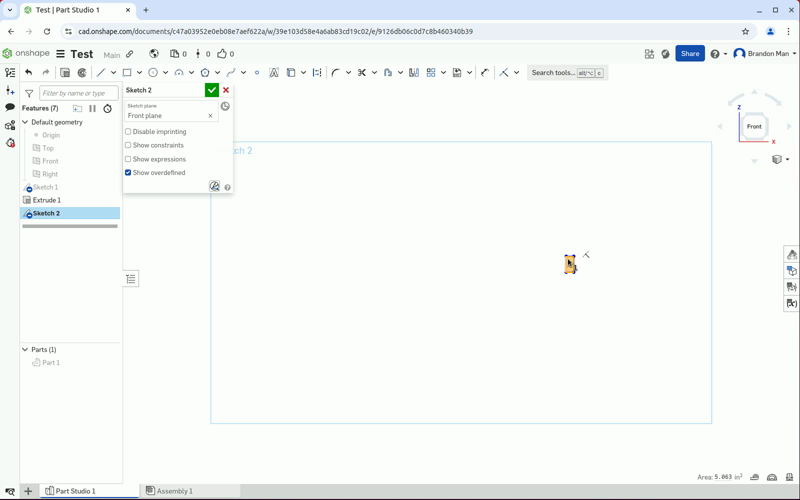
mouse_move(73, 352)
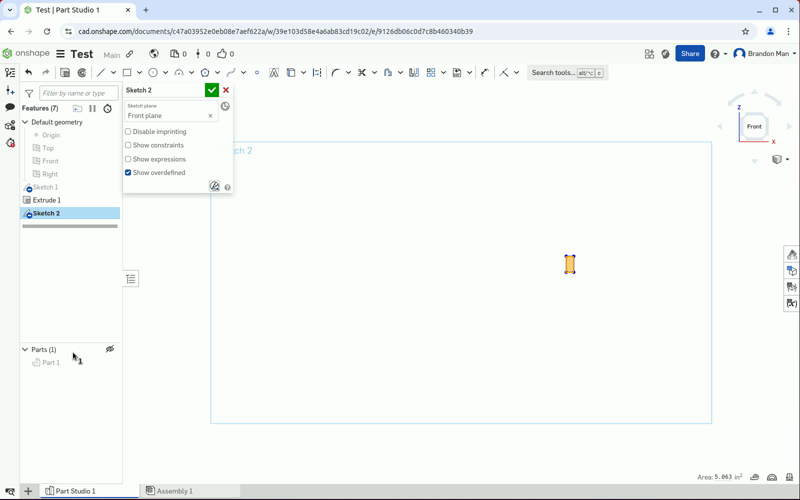
key(shift+y)
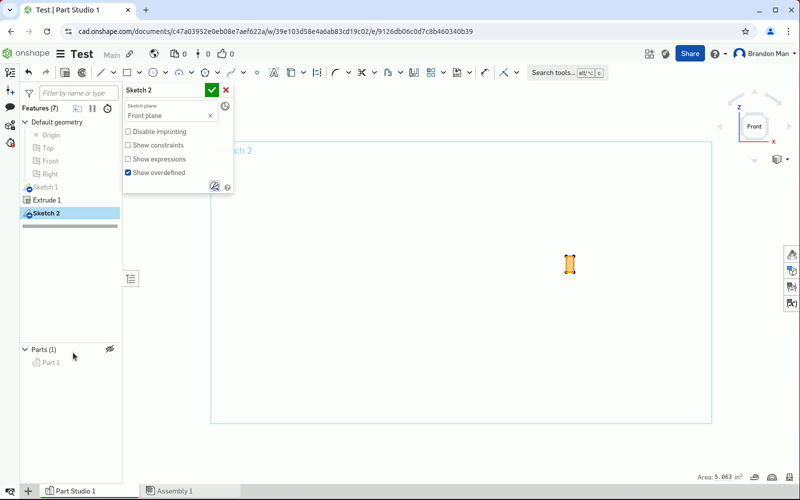
key(shift+e)
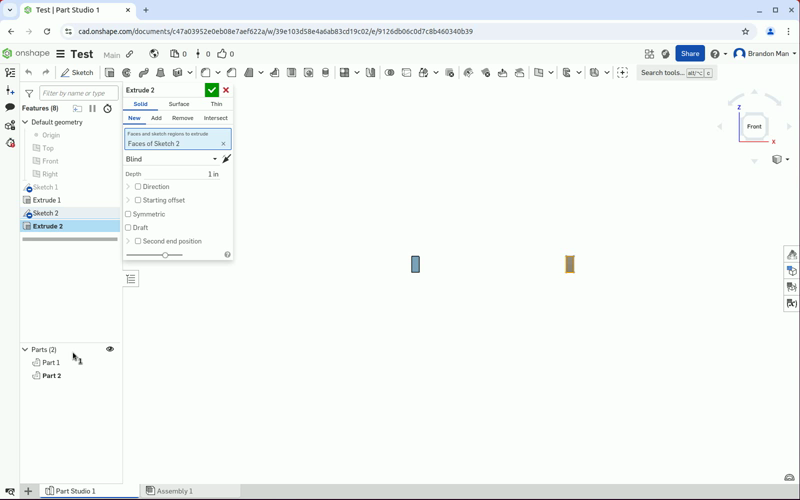
mouse_move(143, 106)
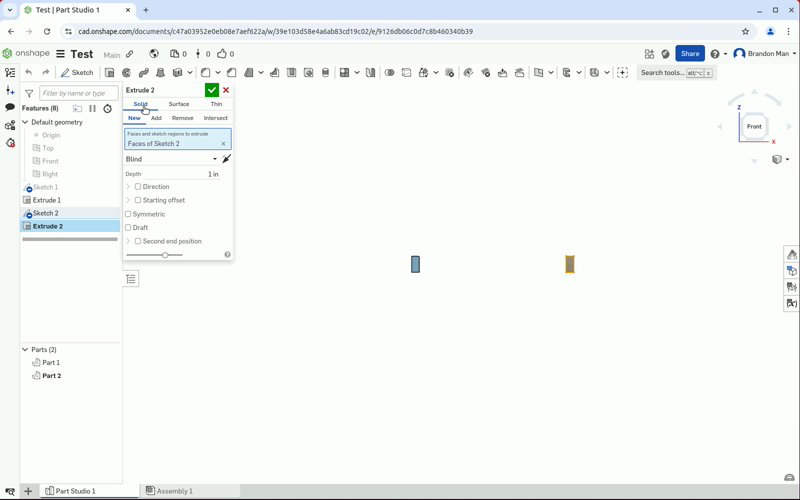
click(143, 106)
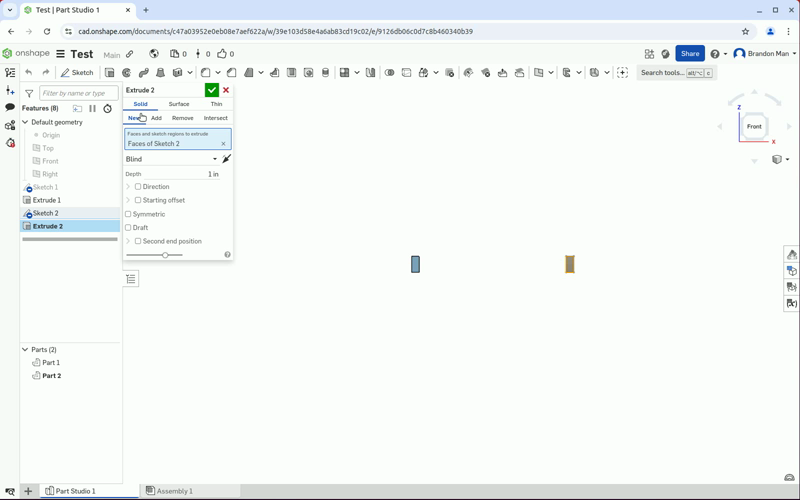
mouse_move(137, 120)
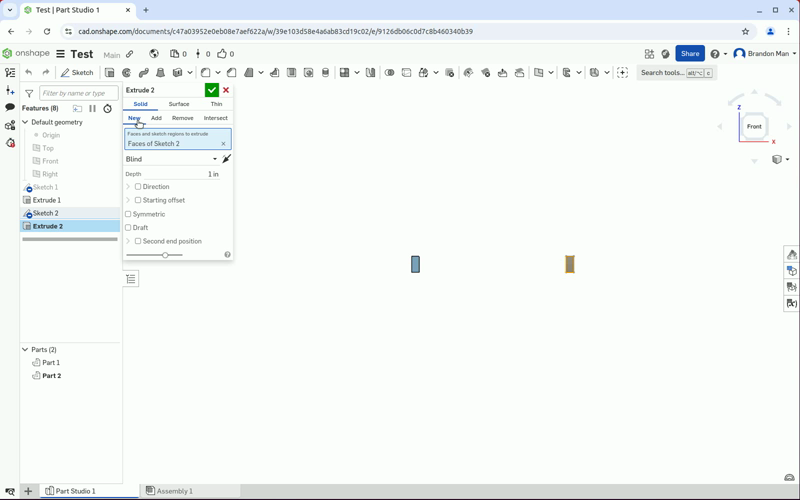
click(137, 120)
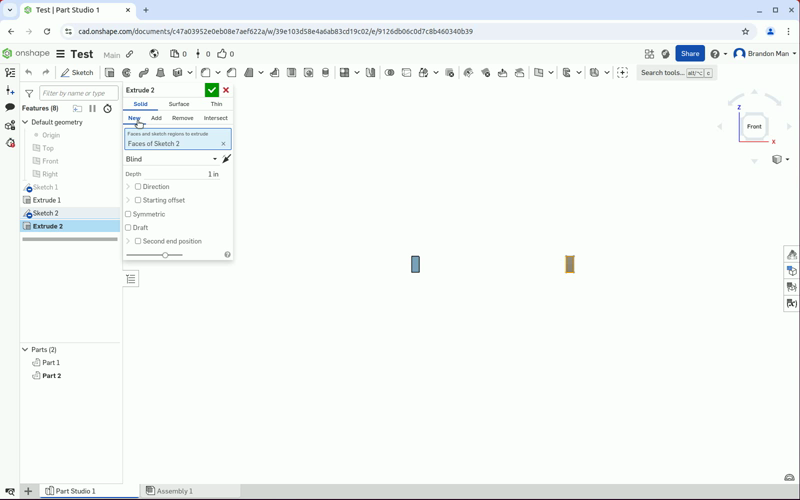
key(tab, 4)
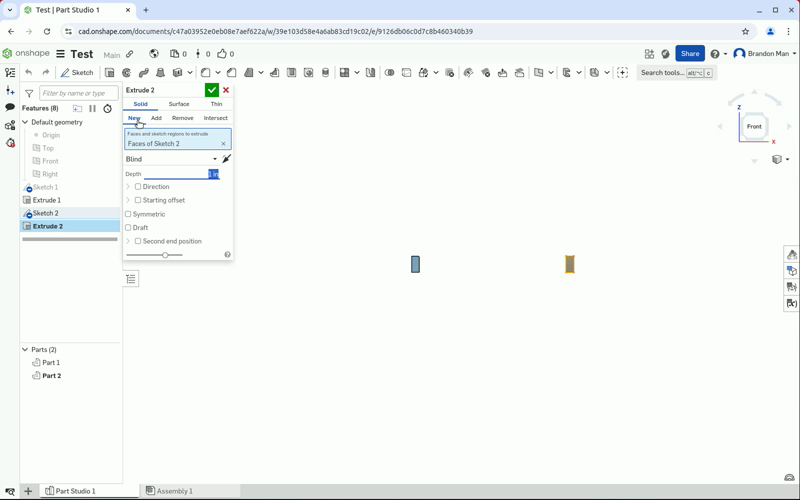
text(1.444)
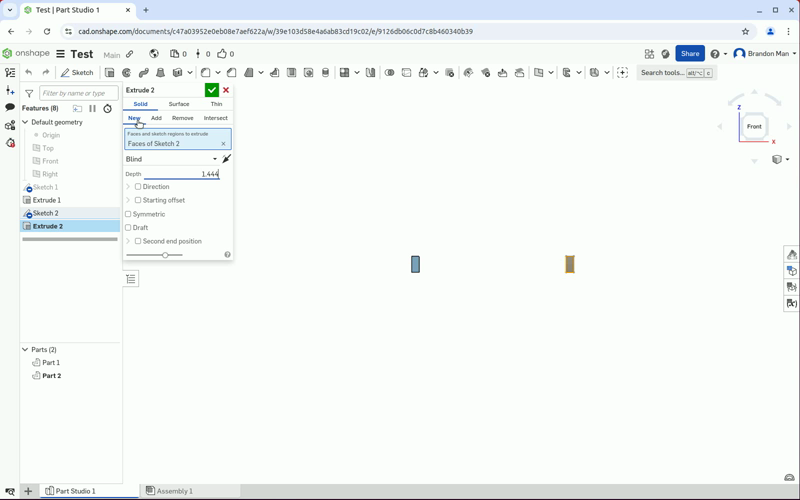
key(enter)
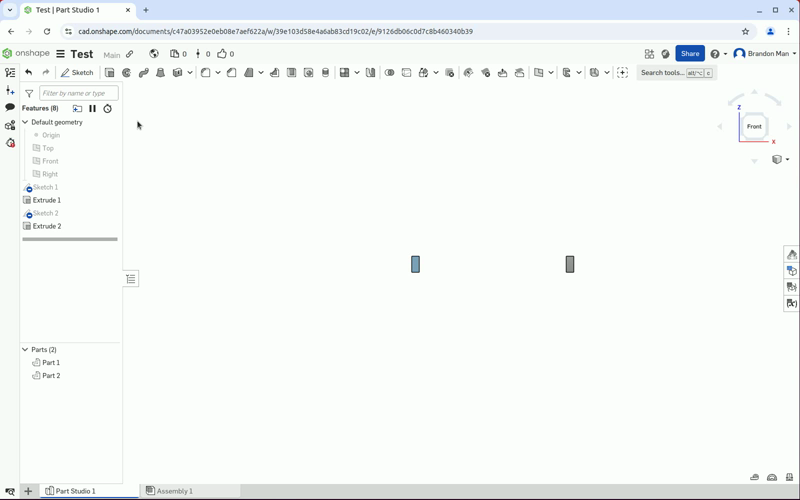
key(shift+h)
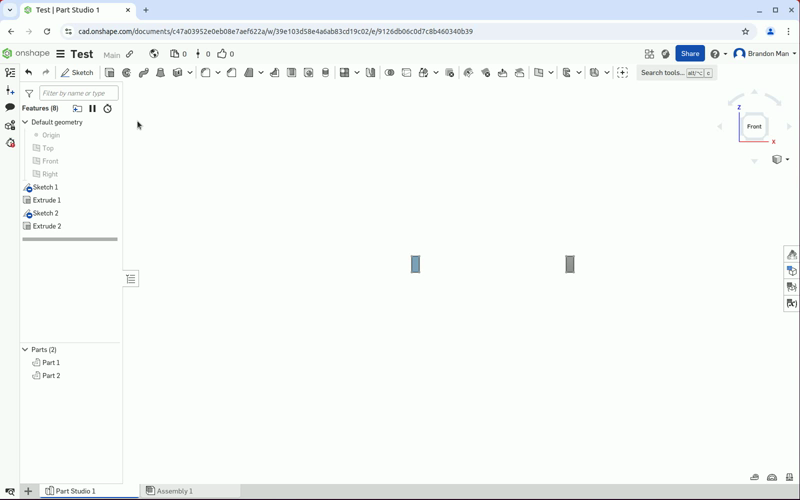
key(shift+h)
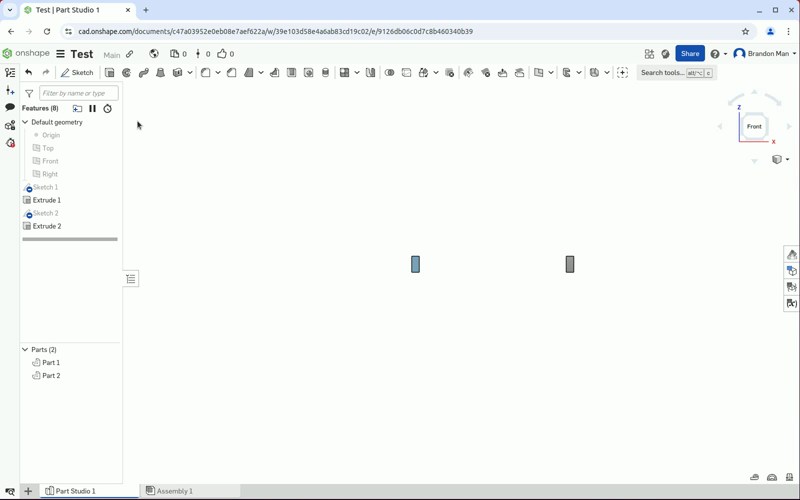
mouse_move(73, 189)
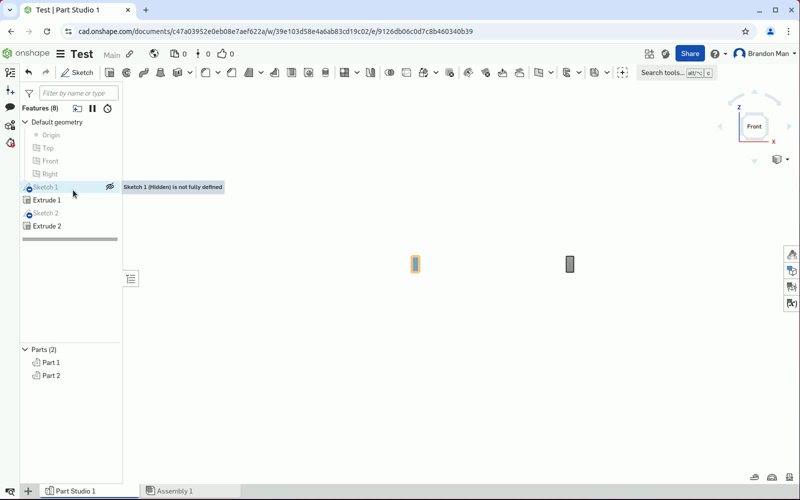
click(73, 189)
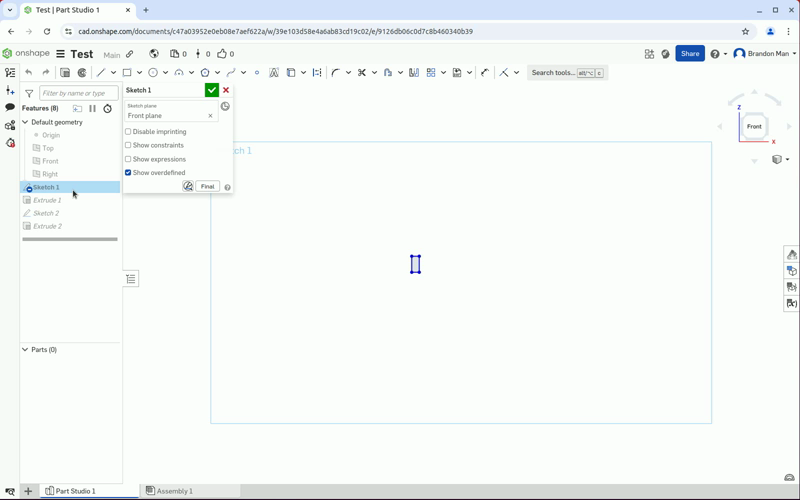
mouse_move(229, 92)
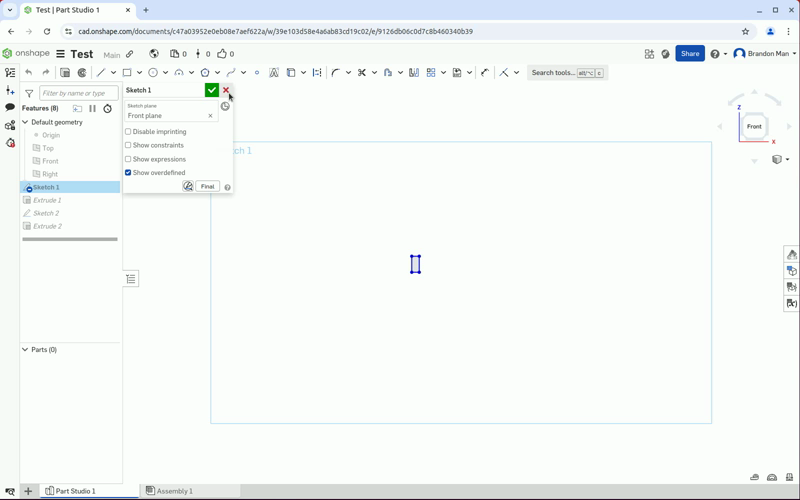
click(229, 92)
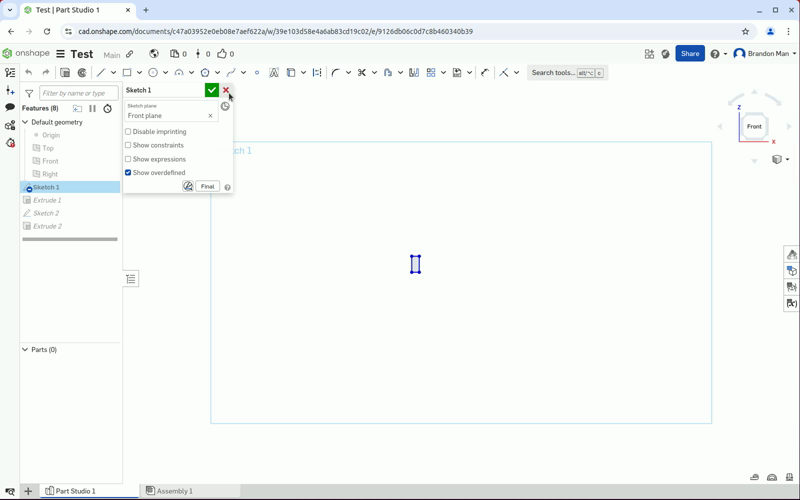
key(shift+s)
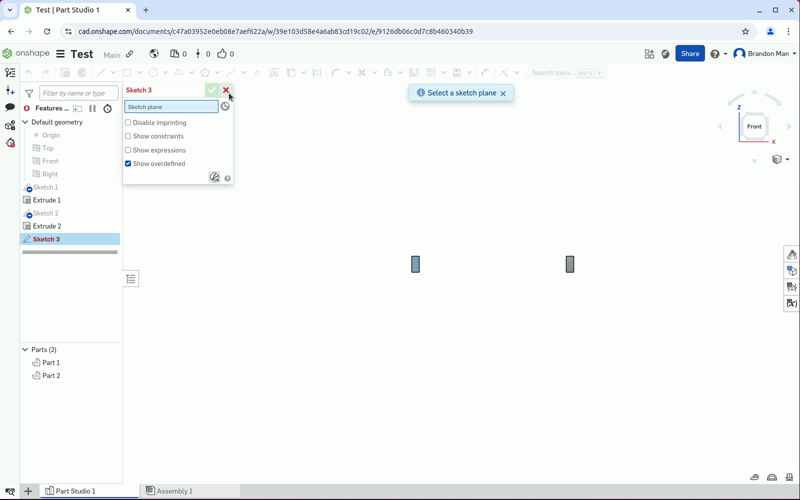
mouse_move(73, 163)
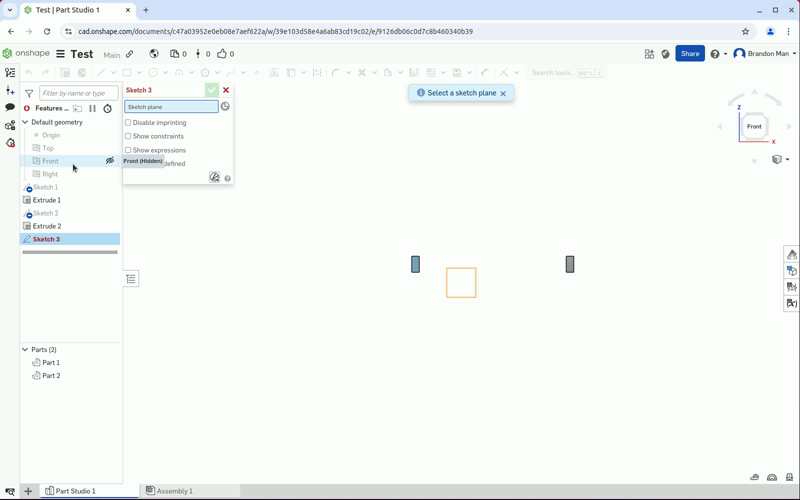
click(73, 163)
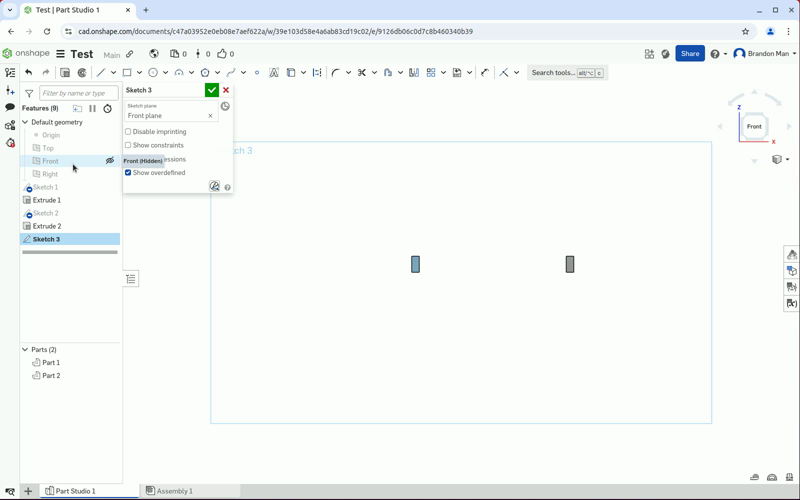
mouse_move(73, 352)
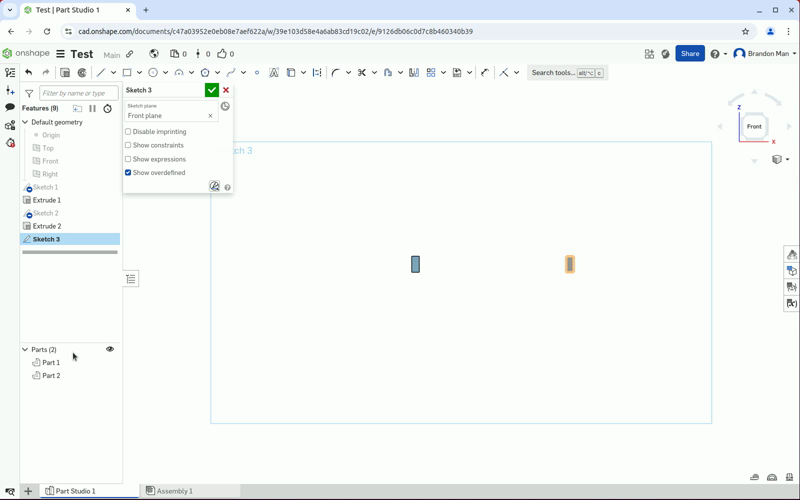
key(y)
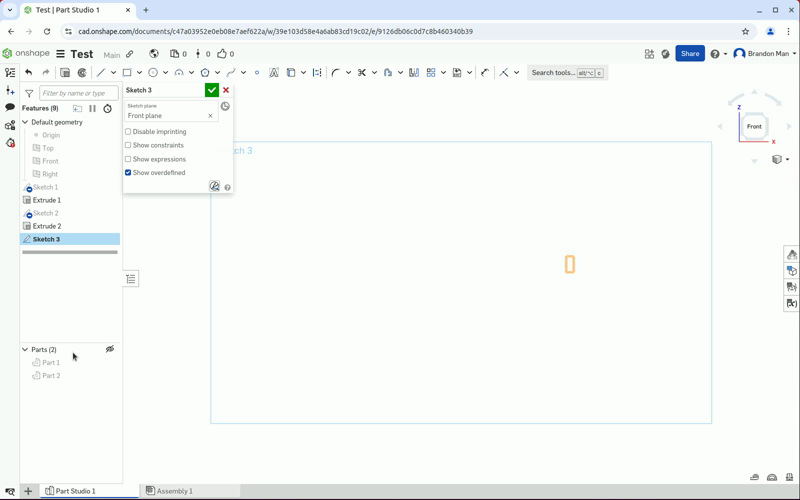
key(l)
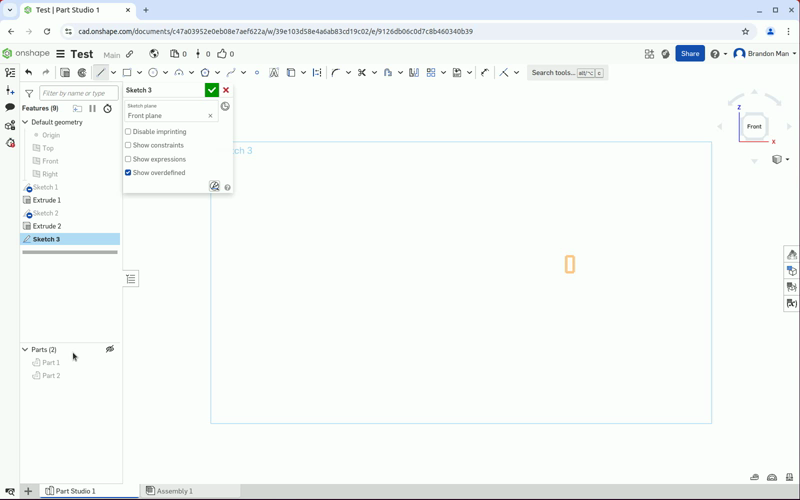
key_down(shift)
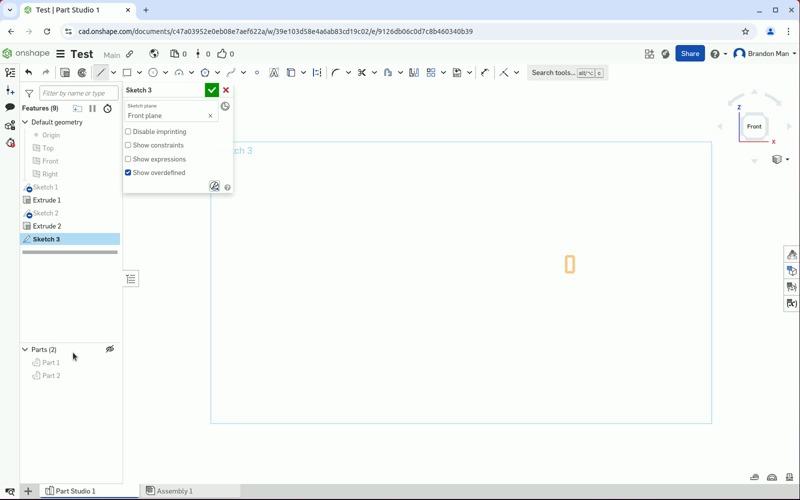
mouse_move(411, 304)
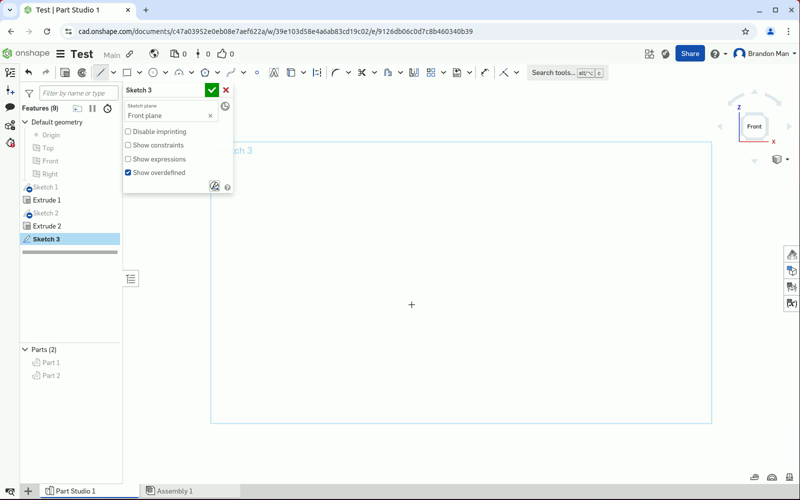
click(411, 304)
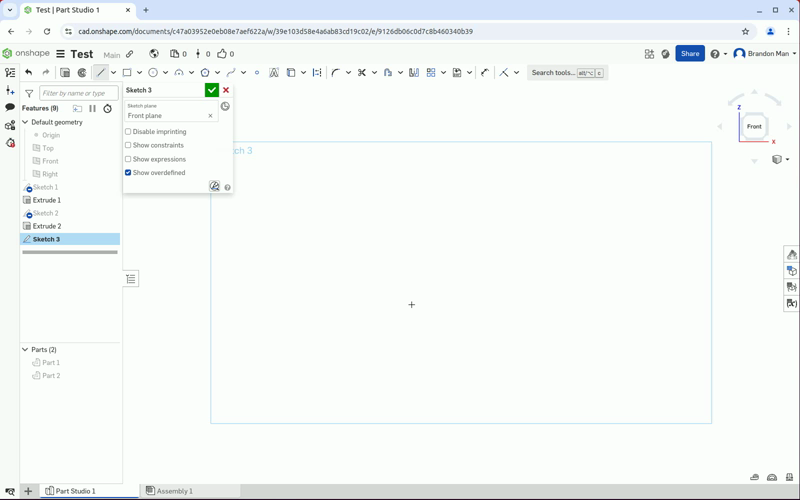
key_up(shift)
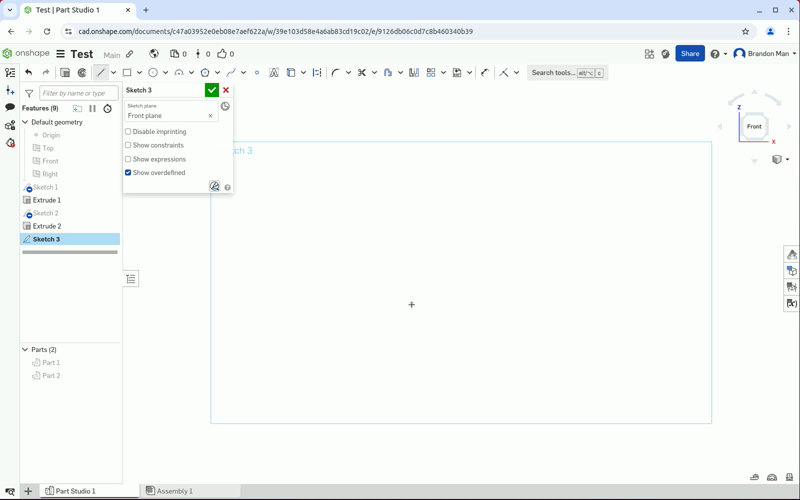
key_down(shift)
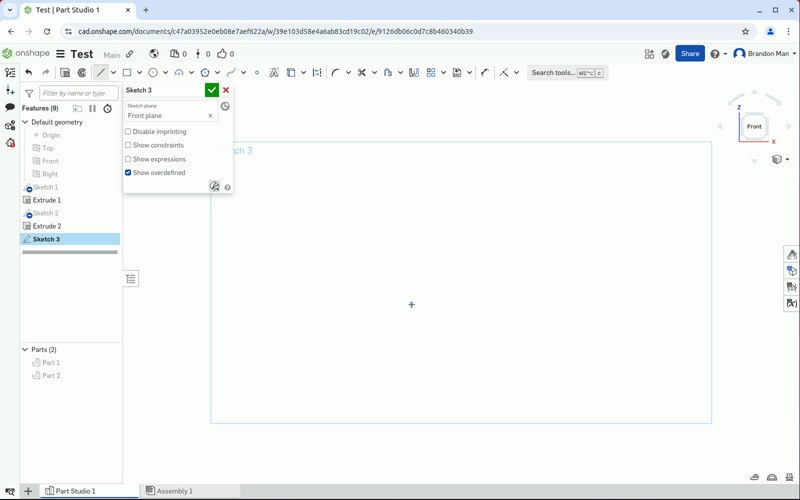
mouse_move(441, 304)
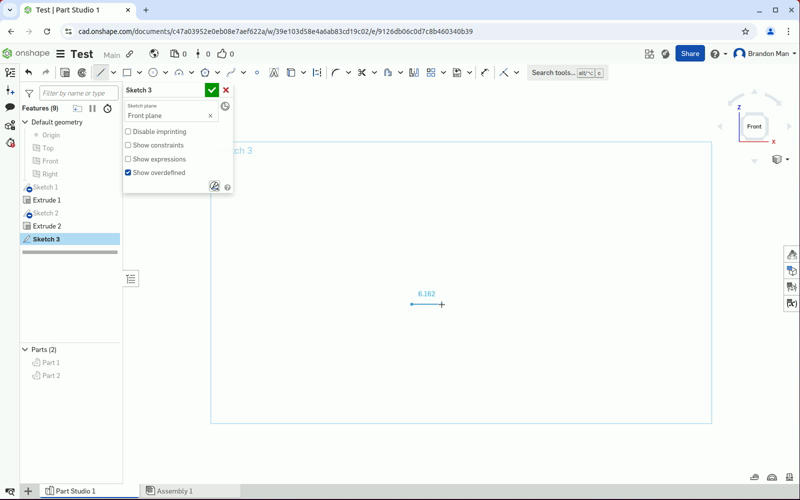
mouse_move(419, 304)
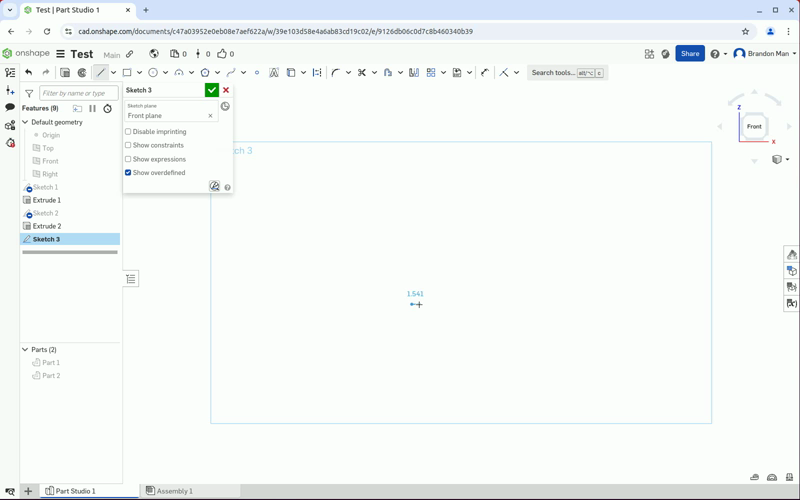
click(419, 304)
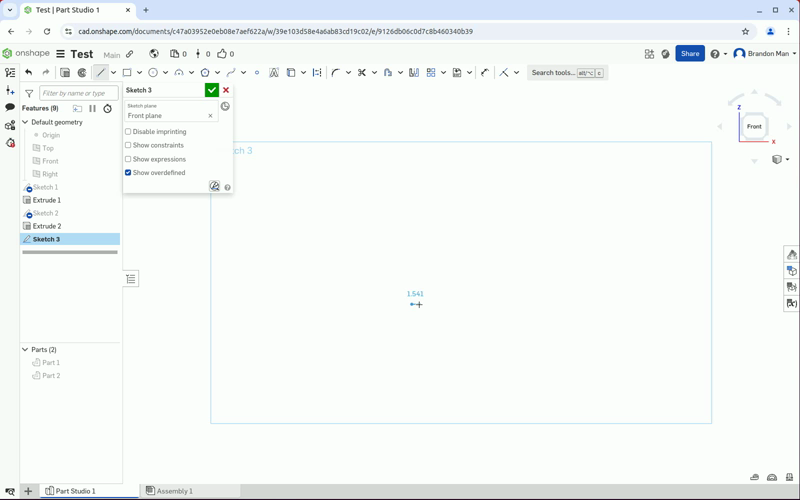
key_up(shift)
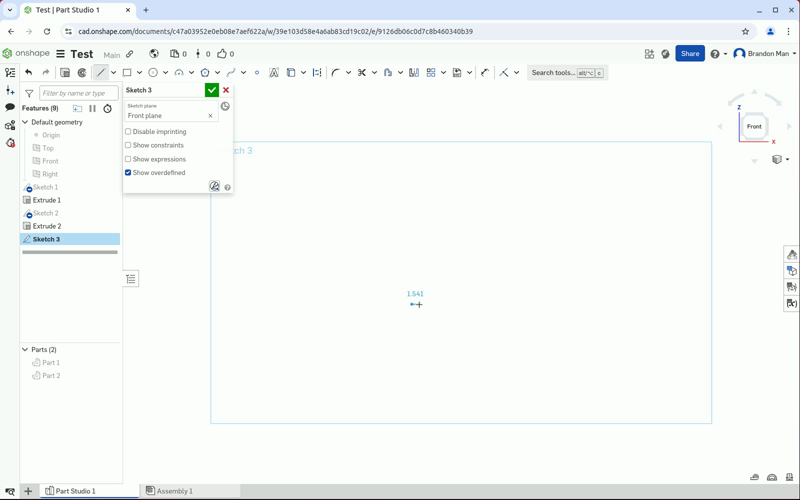
key_down(shift)
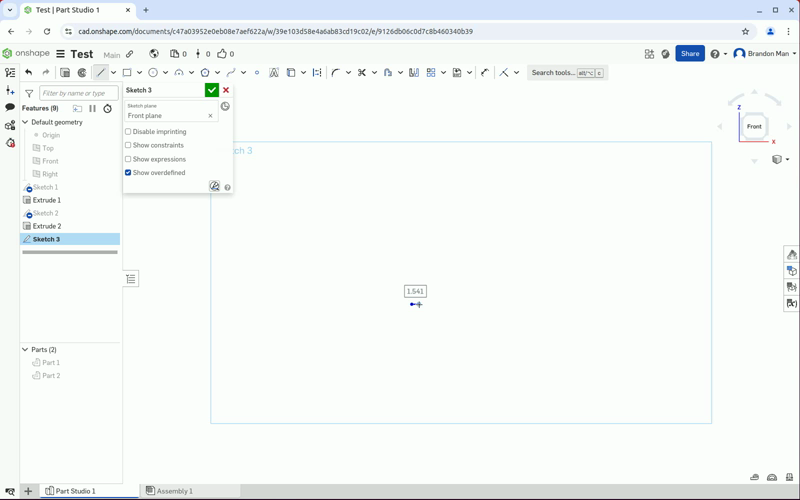
mouse_move(449, 304)
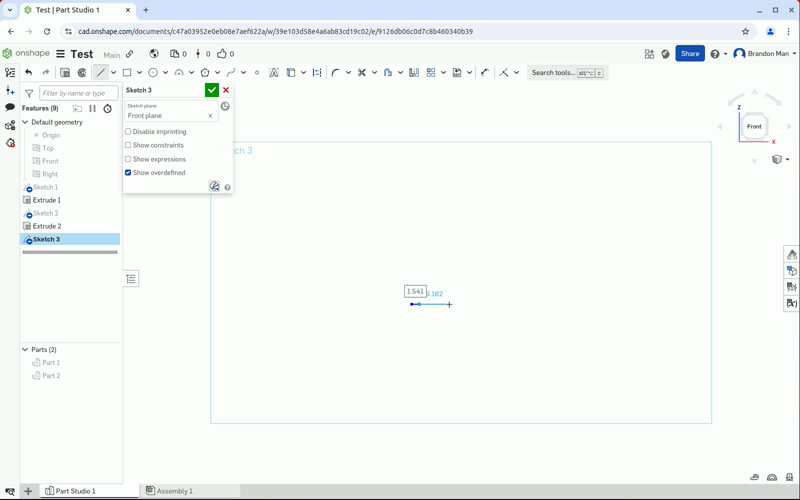
mouse_move(419, 287)
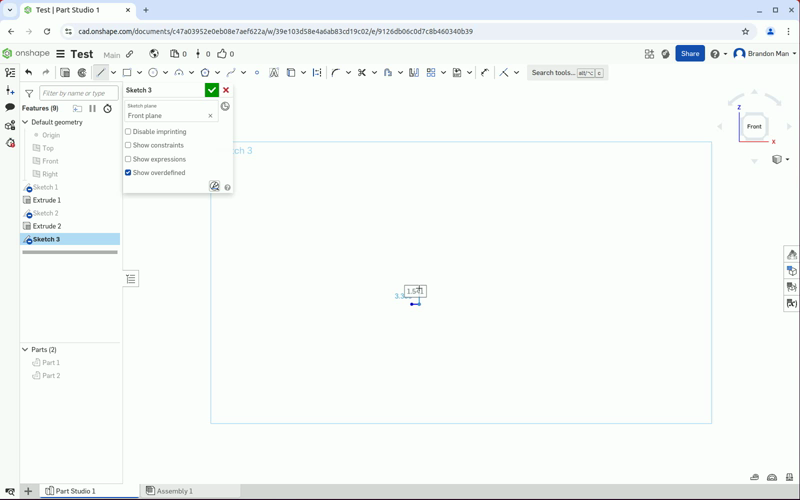
click(419, 287)
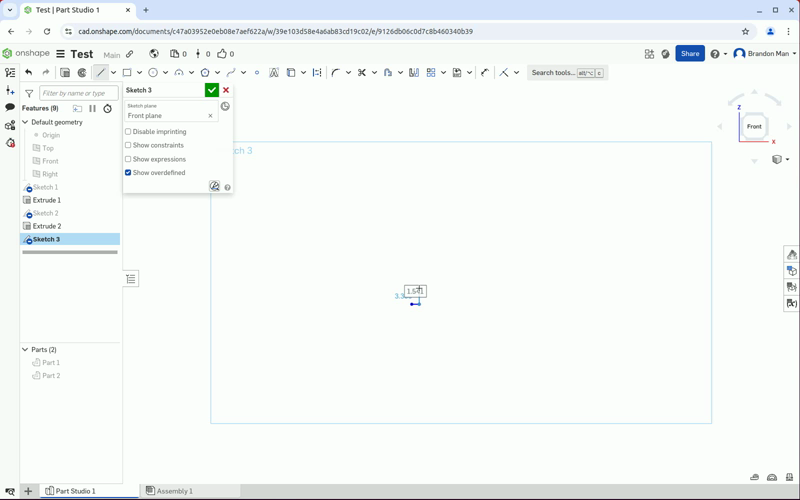
key_up(shift)
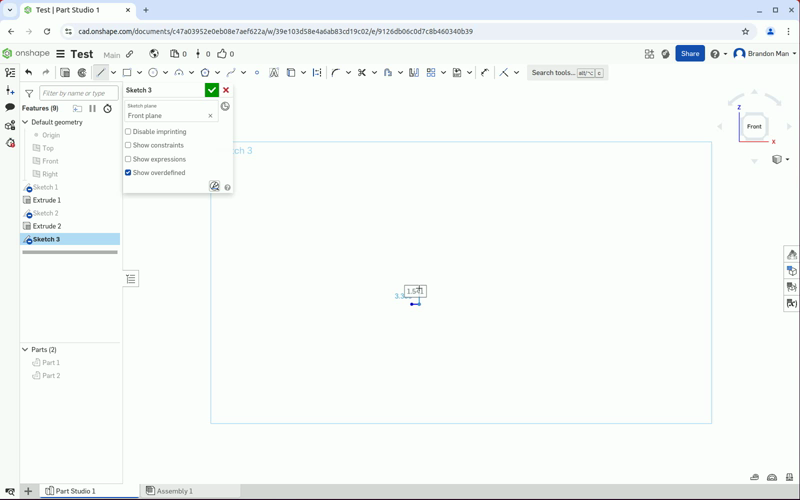
key_down(shift)
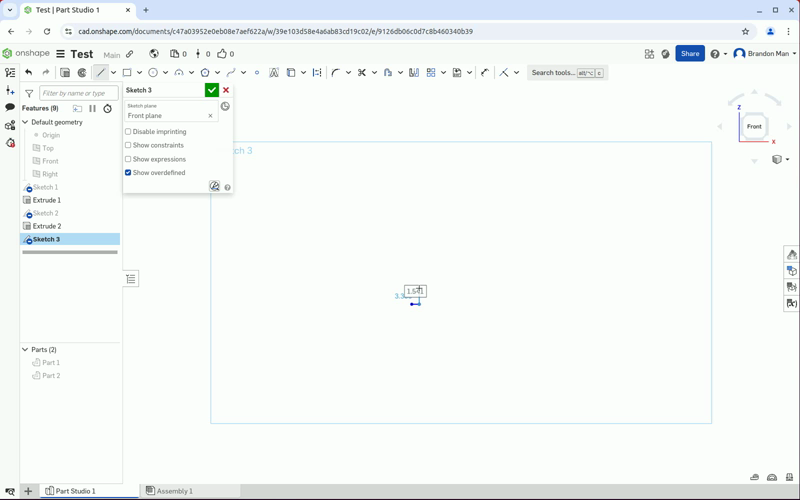
mouse_move(449, 287)
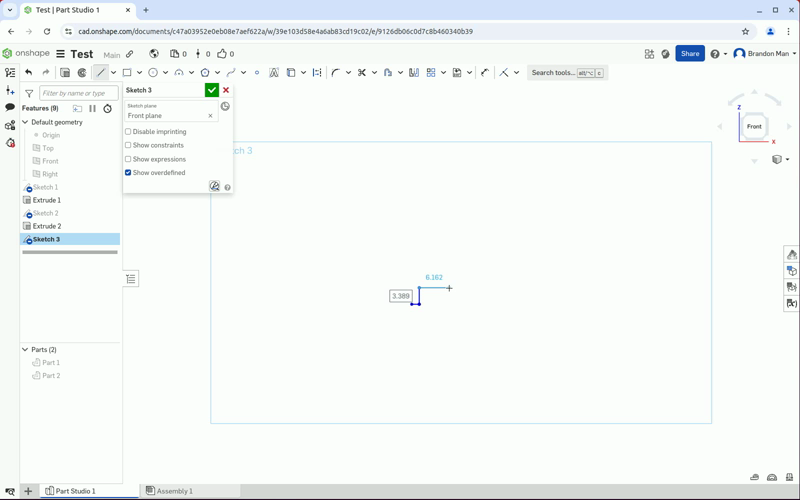
mouse_move(411, 287)
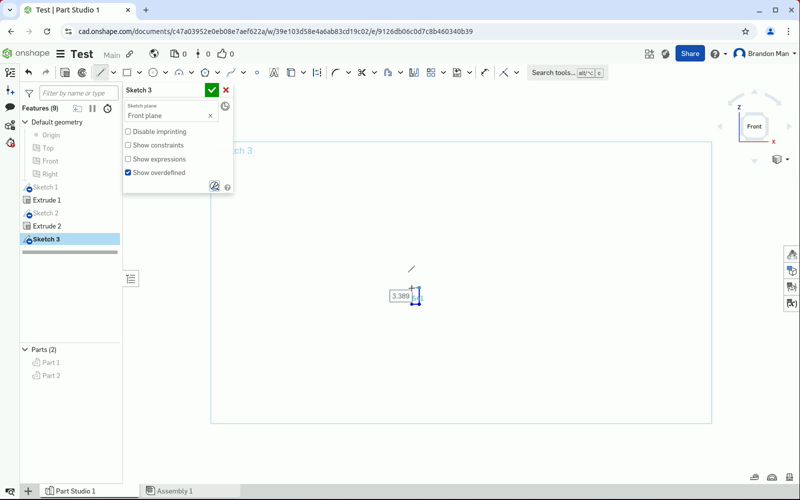
click(411, 287)
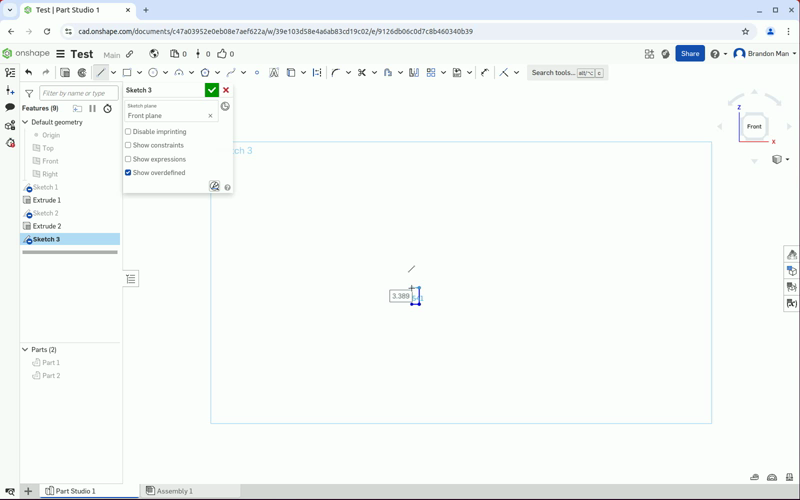
key_up(shift)
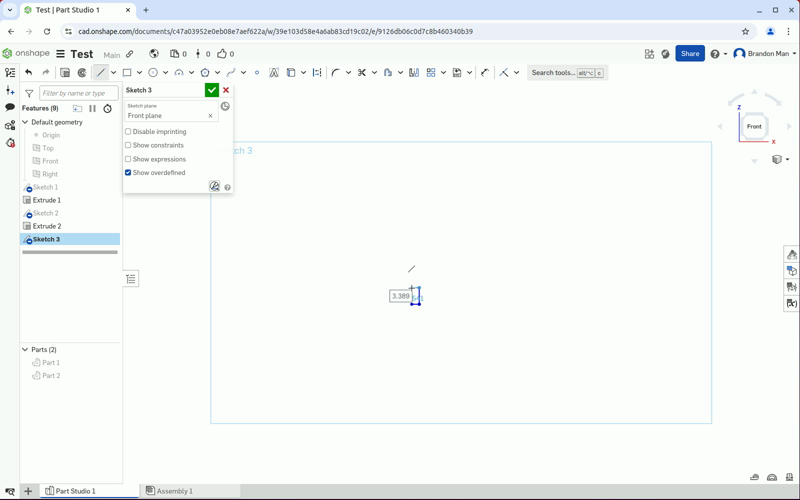
mouse_move(441, 287)
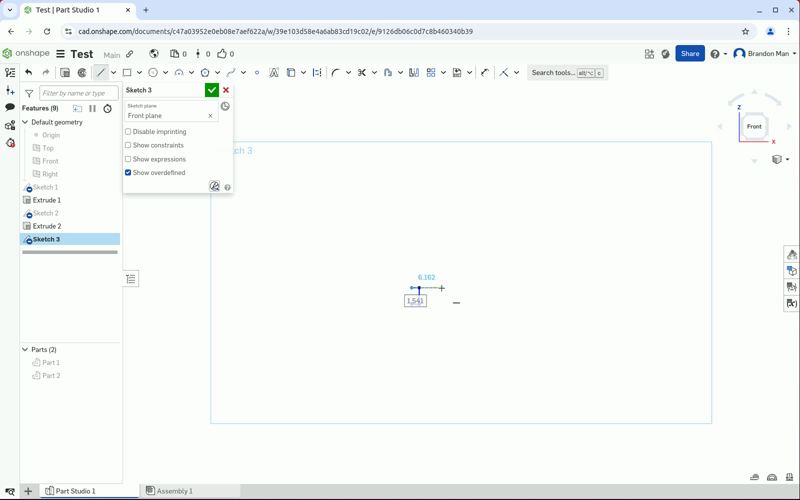
key_down(shift)
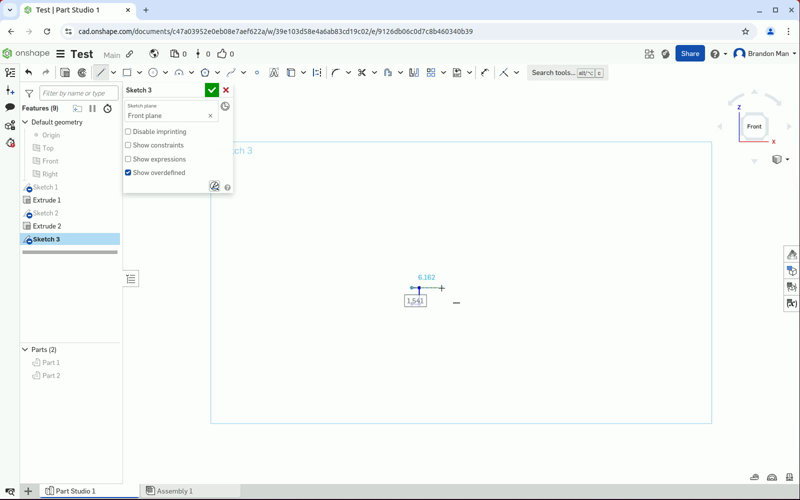
mouse_move(411, 304)
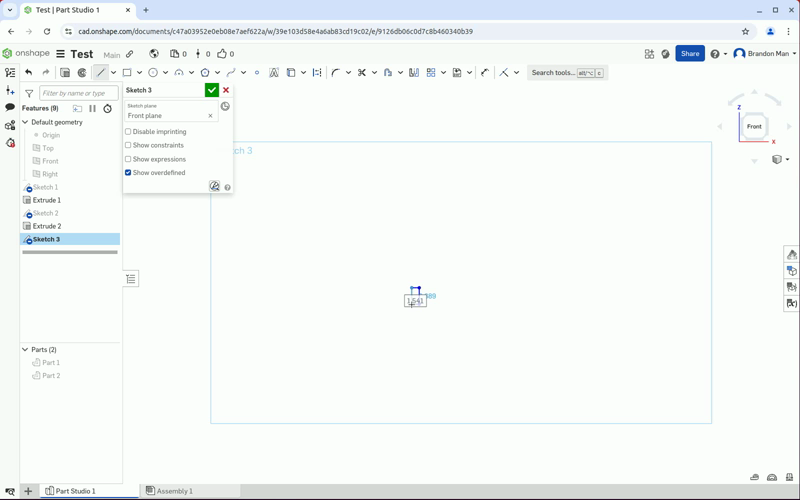
key_up(shift)
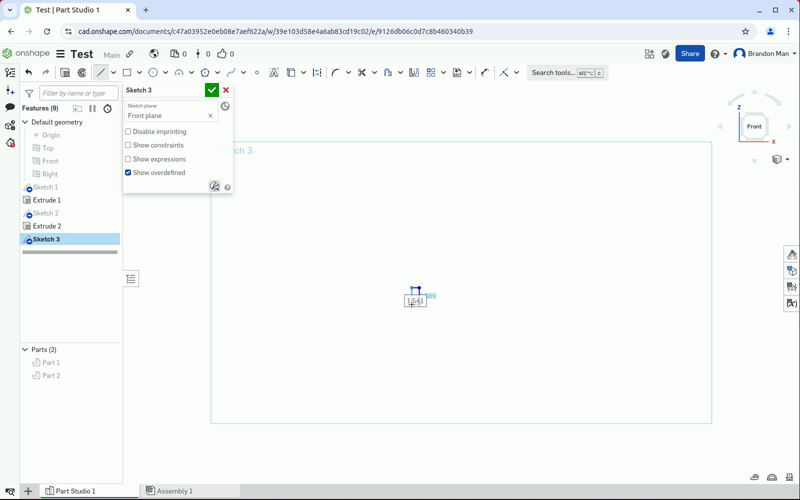
click(411, 304)
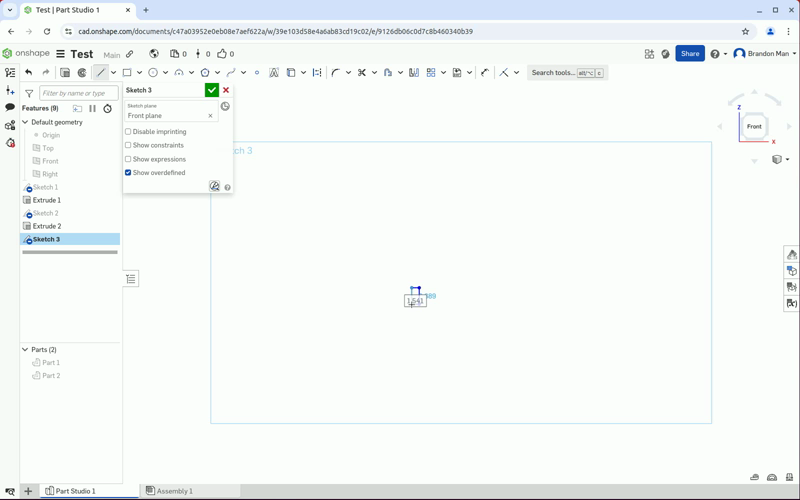
key(esc)
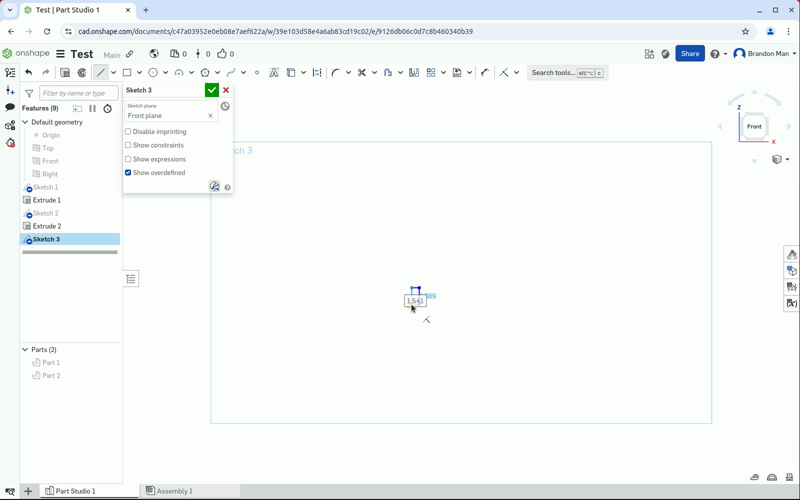
mouse_move(417, 299)
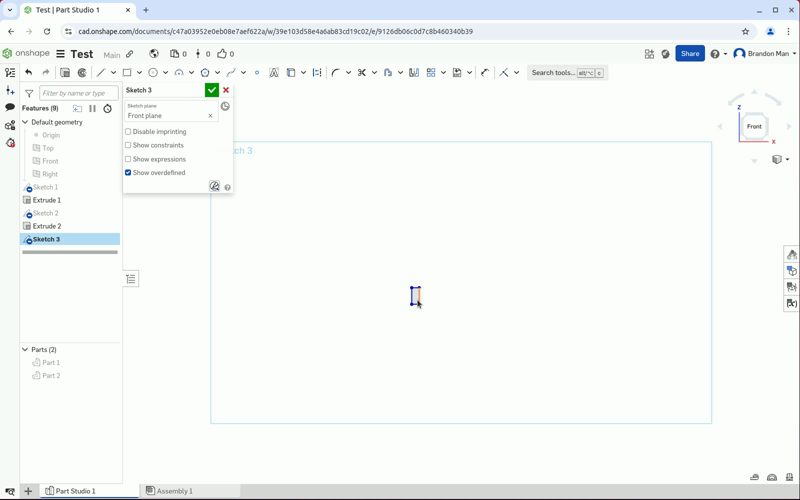
scroll(6)
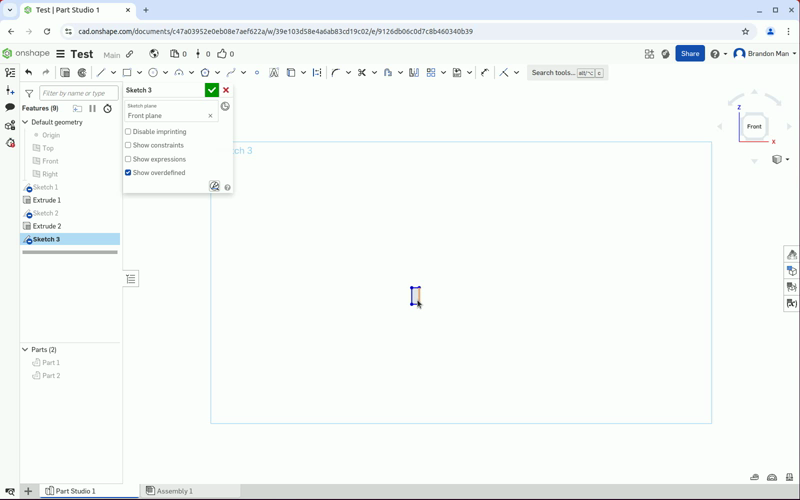
scroll(6)
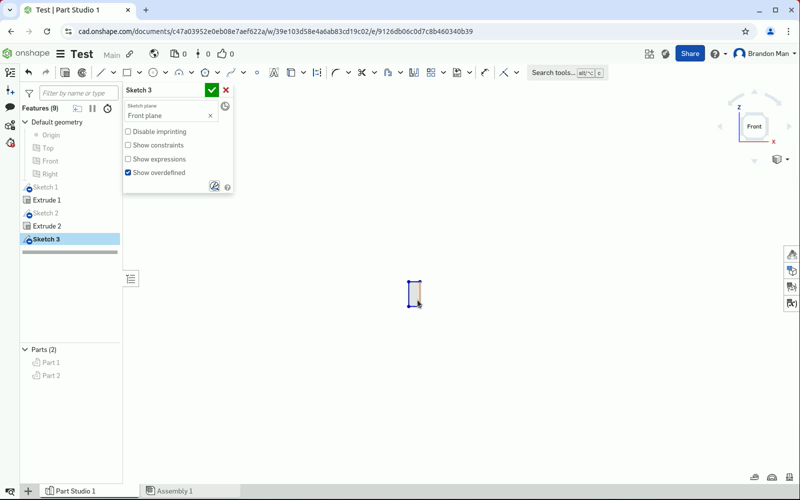
scroll(6)
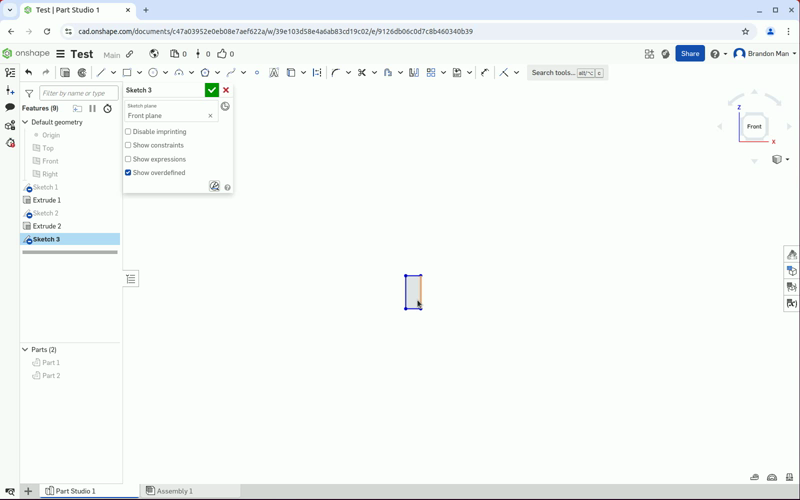
scroll(6)
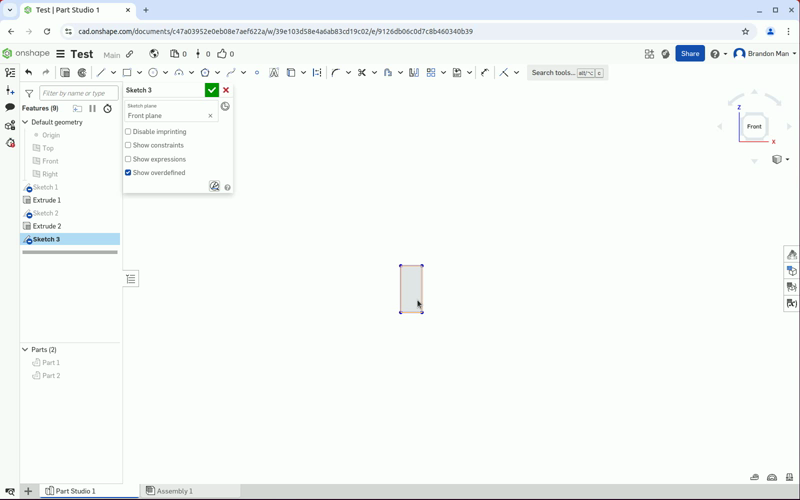
scroll(6)
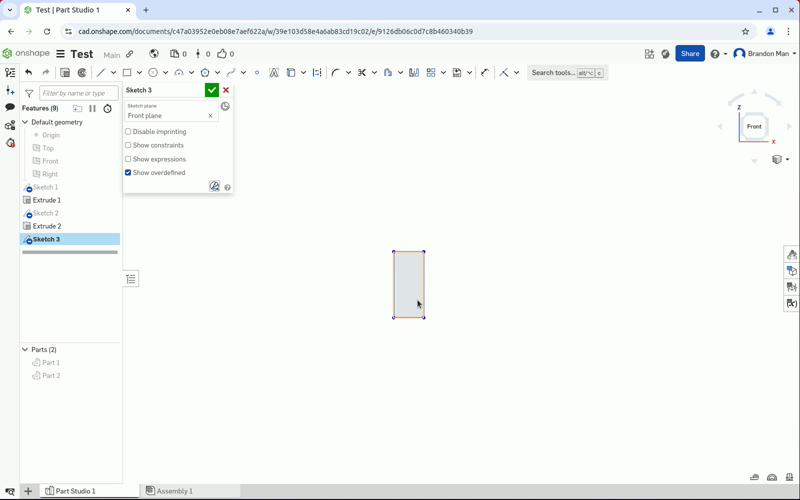
scroll(6)
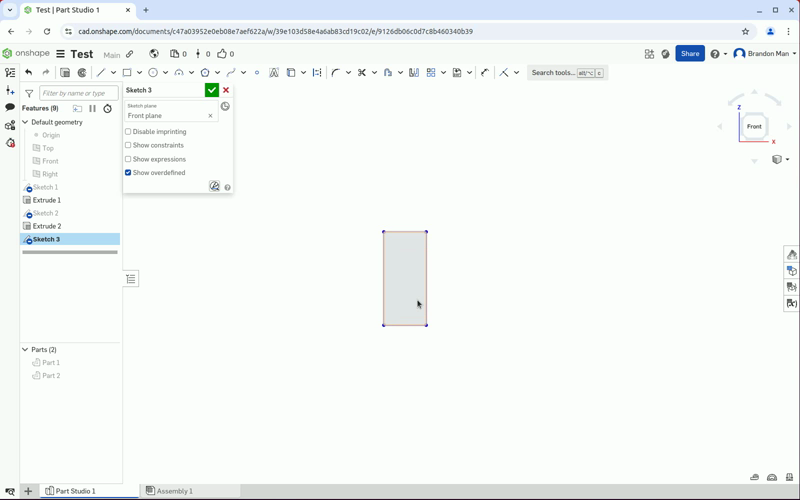
scroll(6)
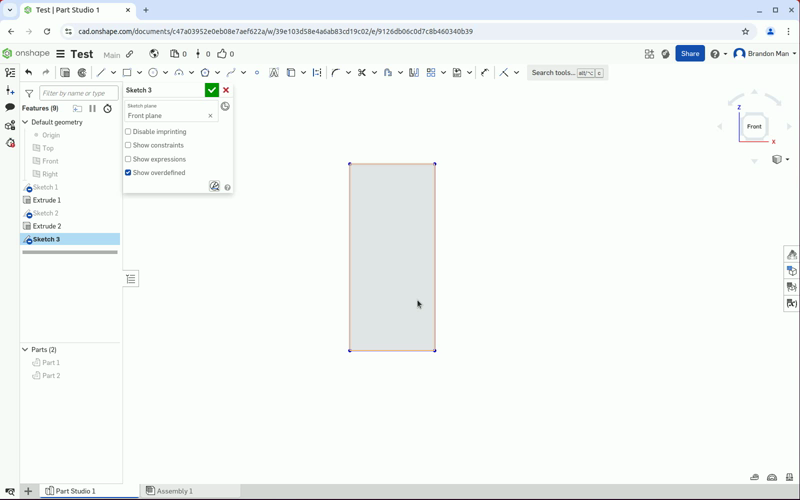
click(417, 299)
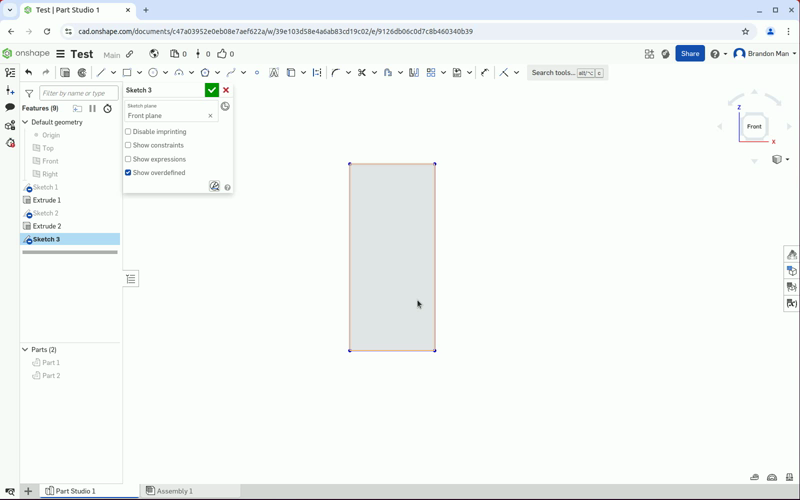
scroll(-6)
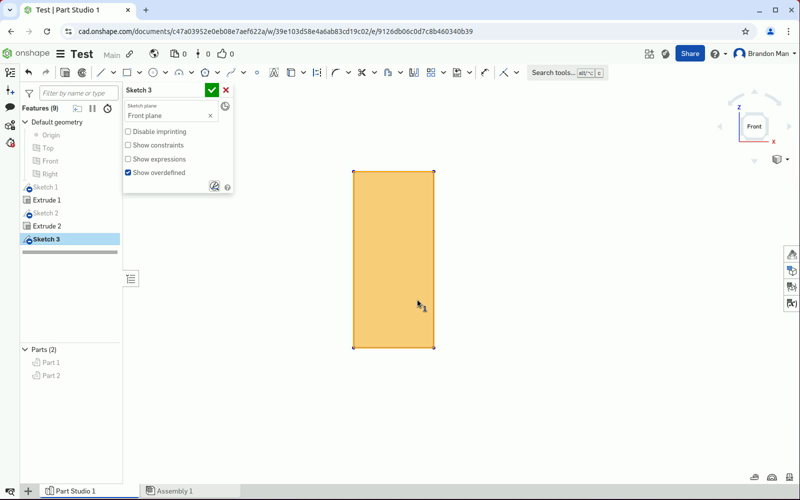
scroll(-6)
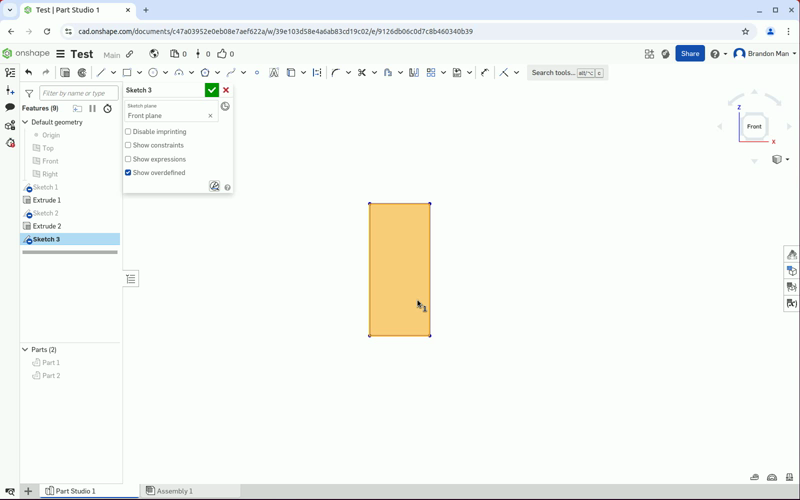
scroll(-6)
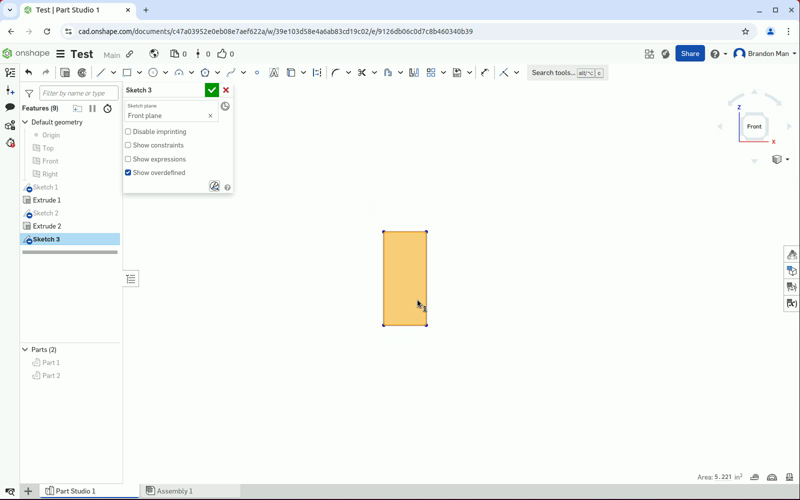
scroll(-6)
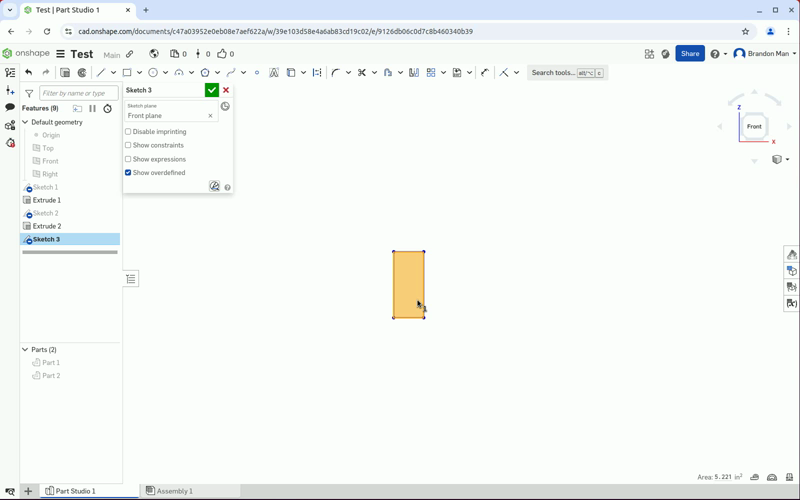
scroll(-6)
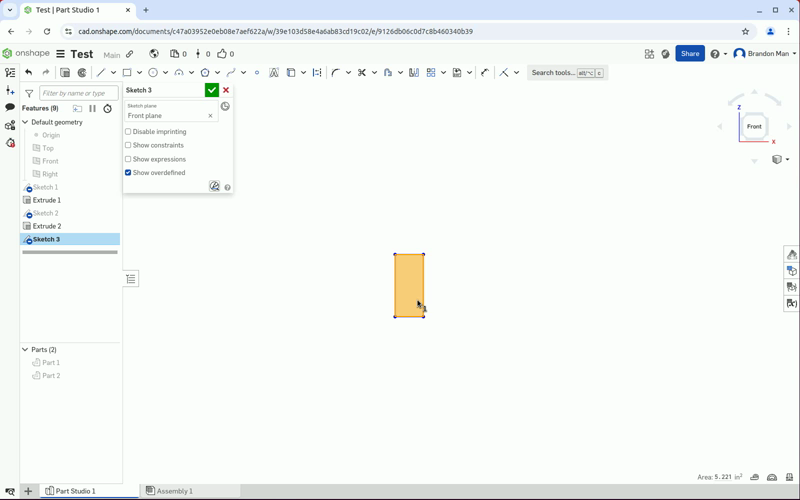
scroll(-6)
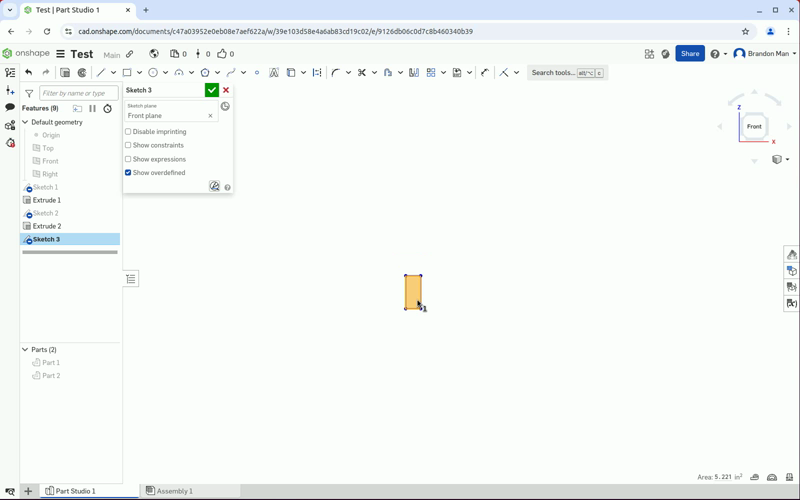
scroll(-6)
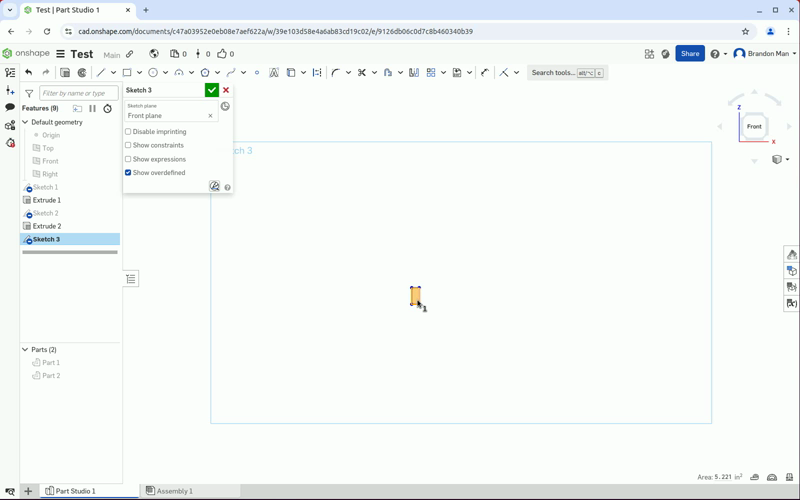
mouse_move(73, 352)
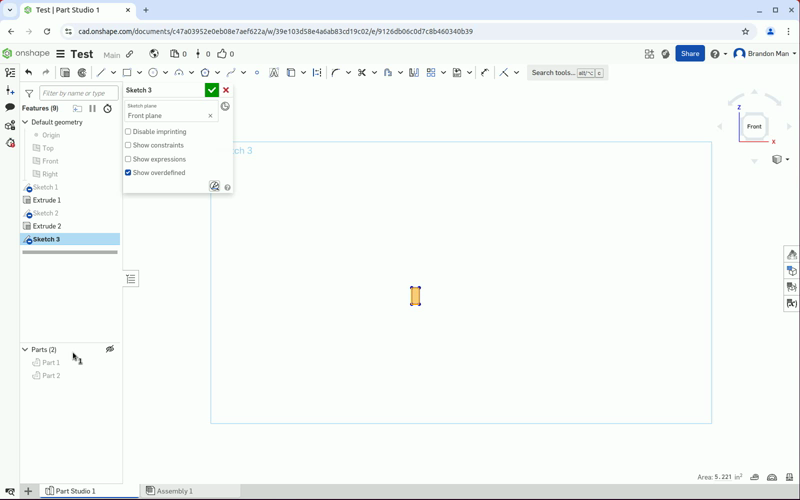
key(shift+y)
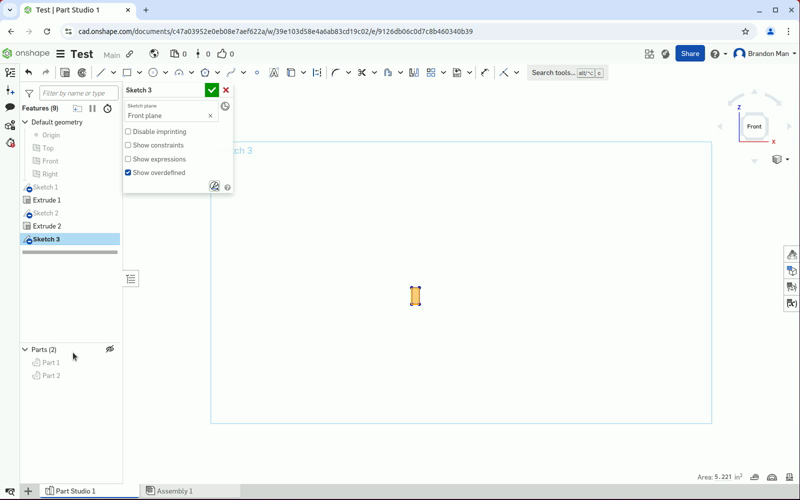
key(shift+e)
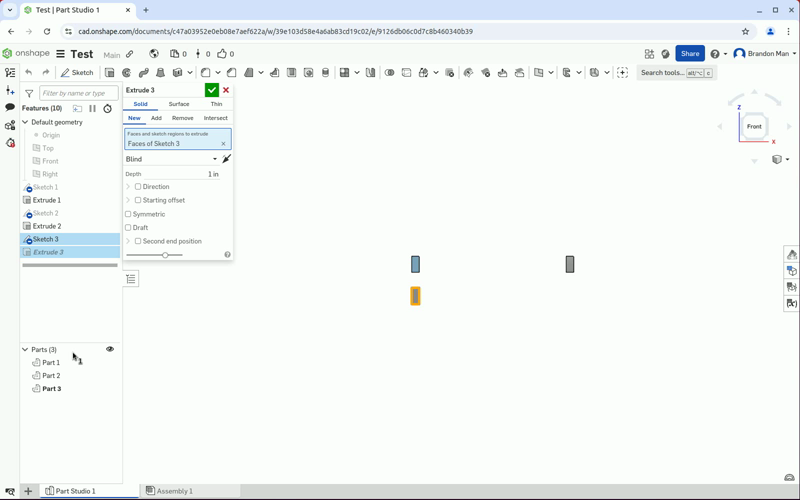
mouse_move(143, 106)
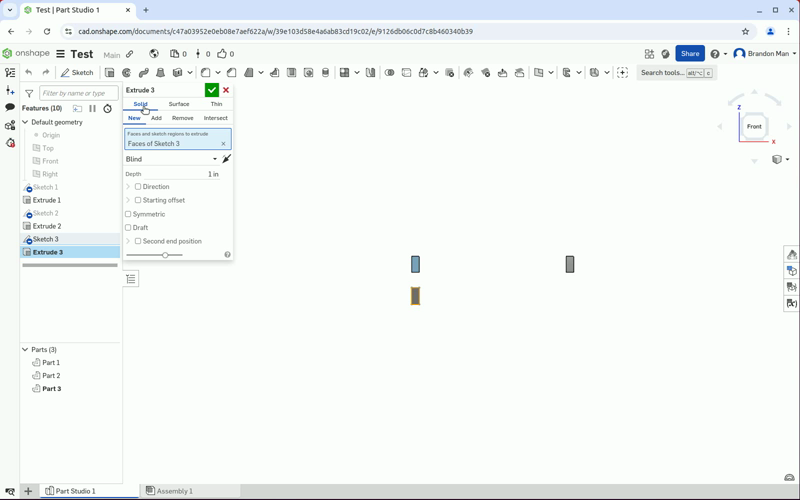
click(143, 106)
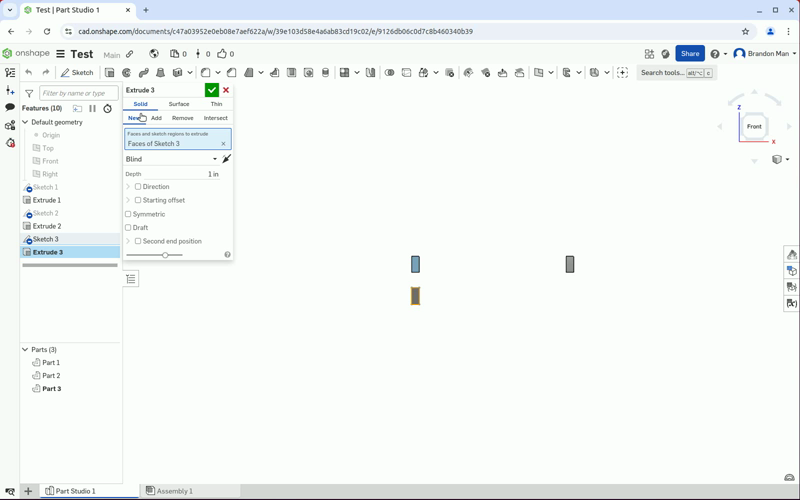
mouse_move(137, 120)
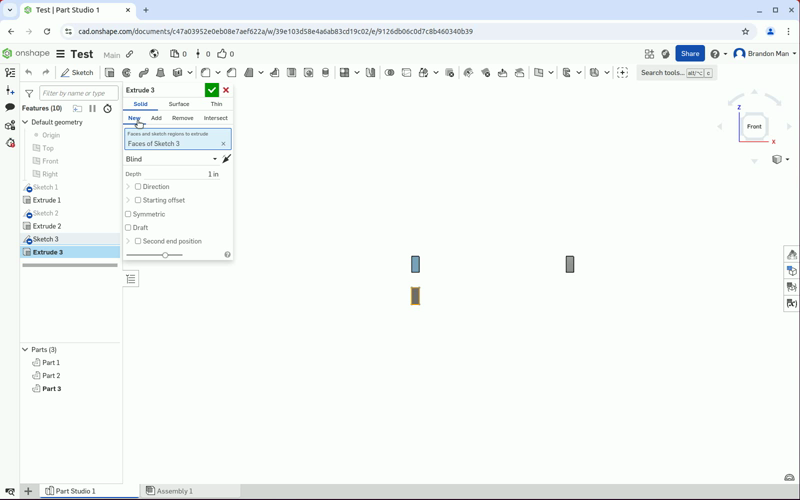
click(137, 120)
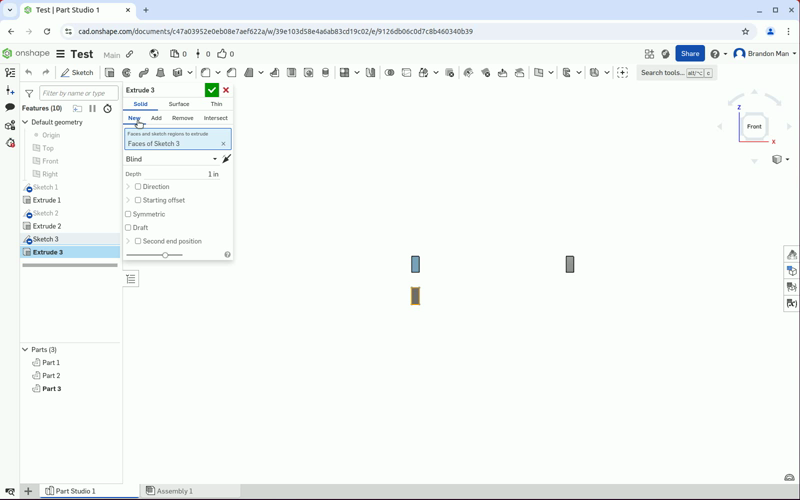
key(tab, 4)
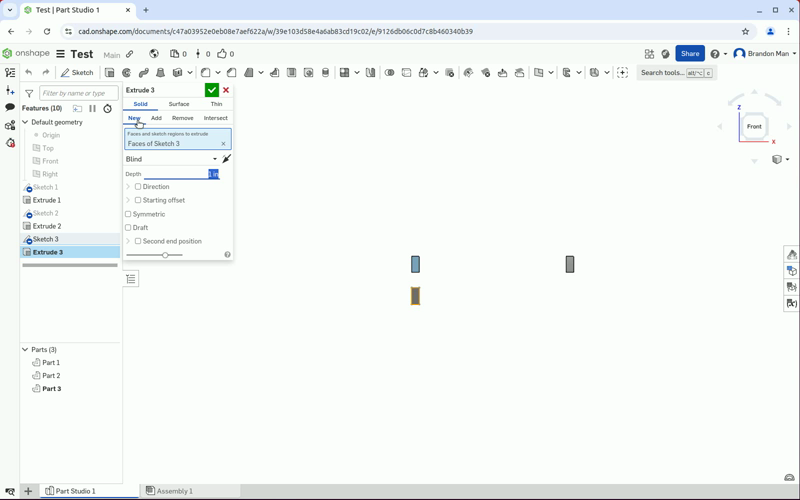
text(1.444)
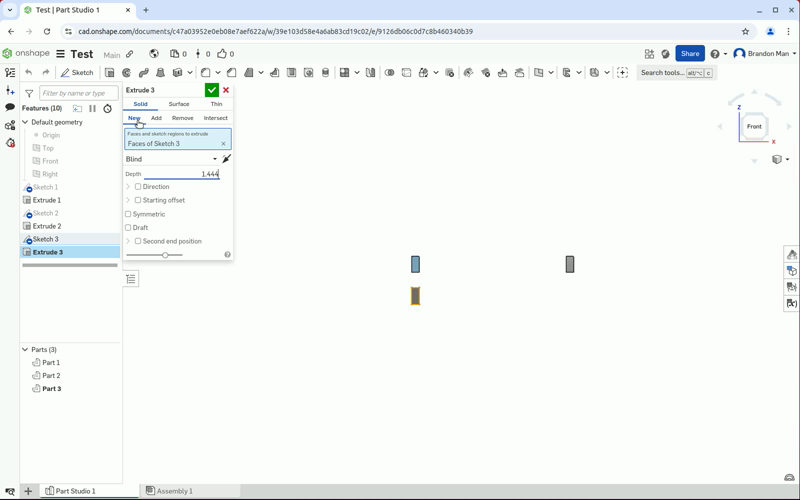
key(enter)
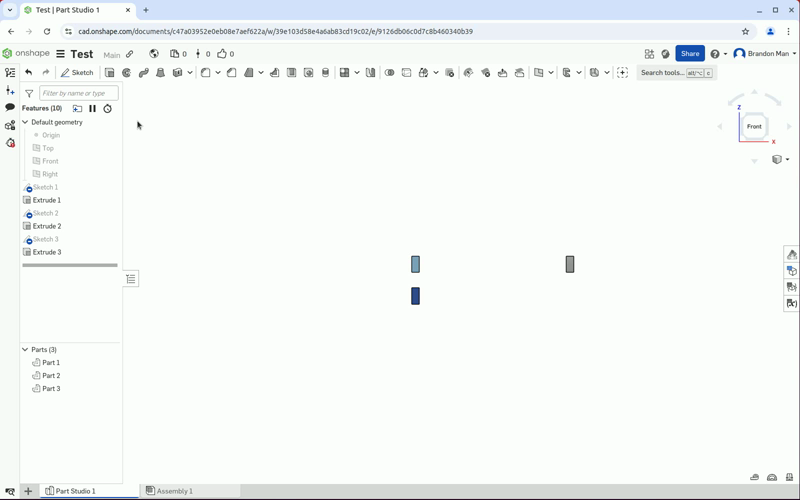
key(shift+h)
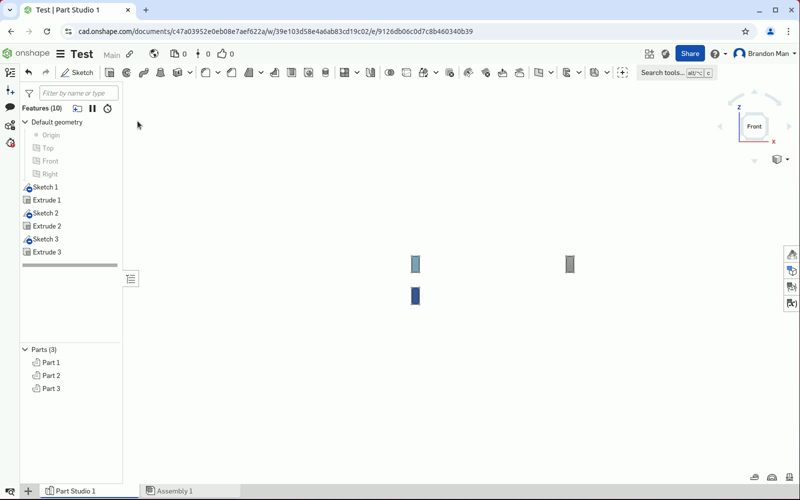
key(shift+h)
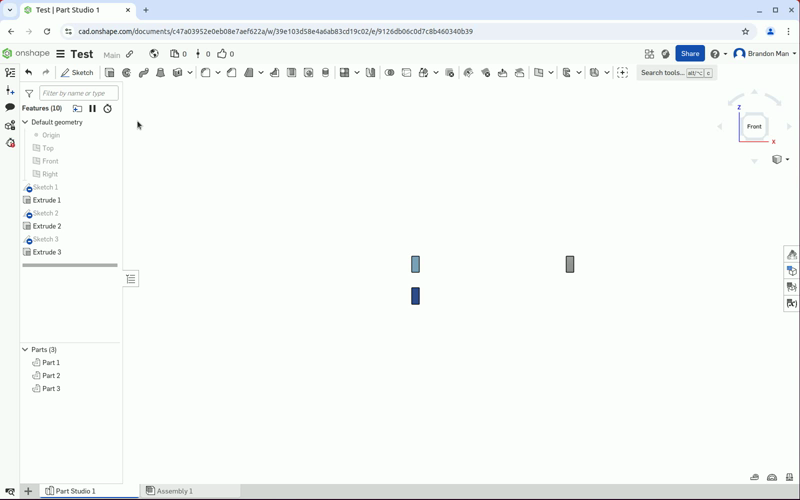
mouse_move(73, 189)
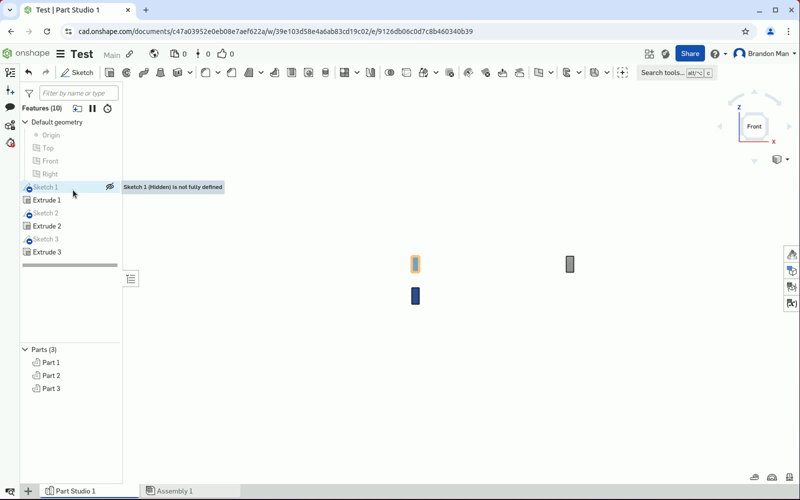
click(73, 189)
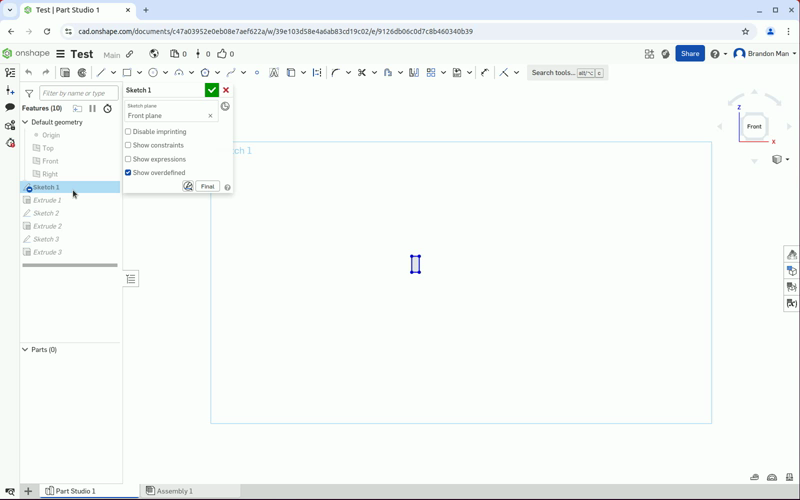
mouse_move(229, 92)
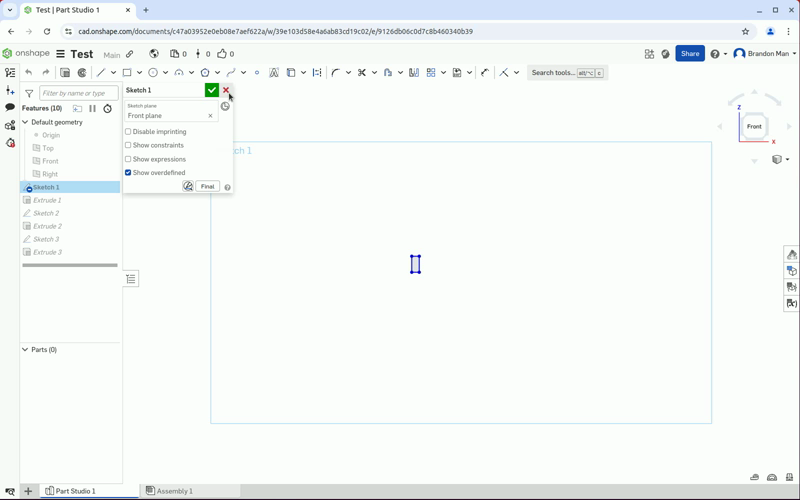
click(229, 92)
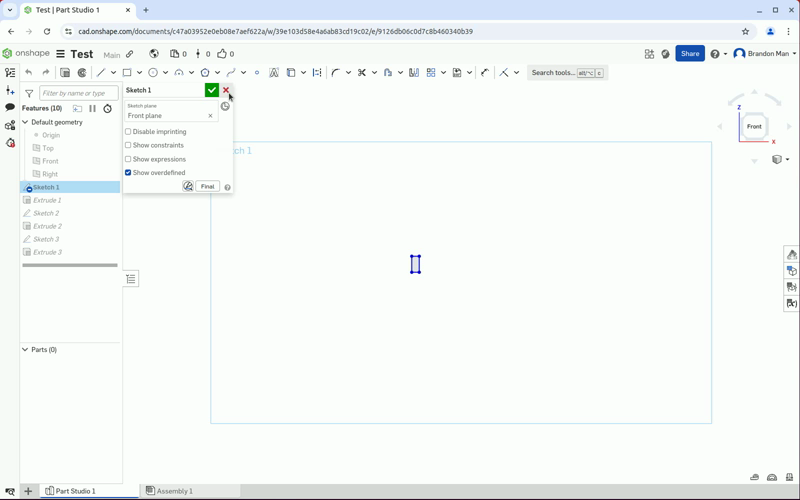
key(shift+s)
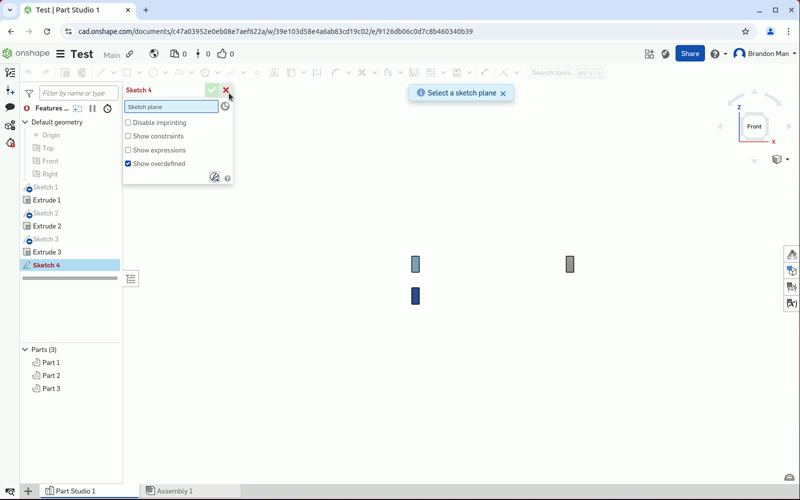
mouse_move(73, 163)
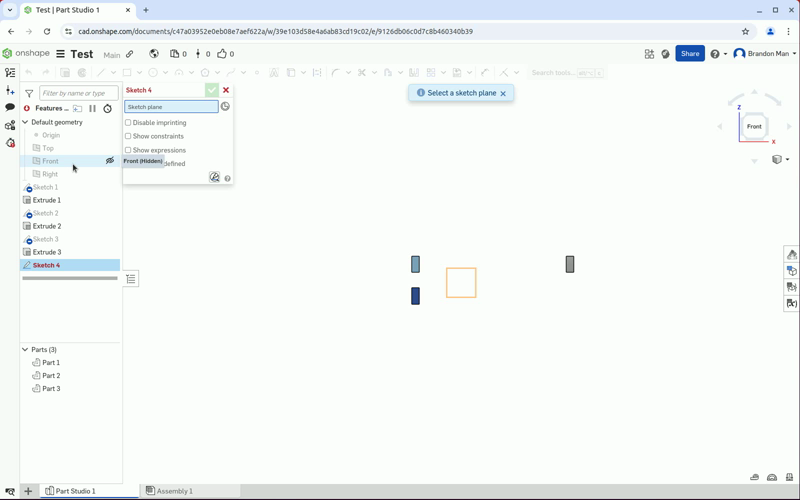
click(73, 163)
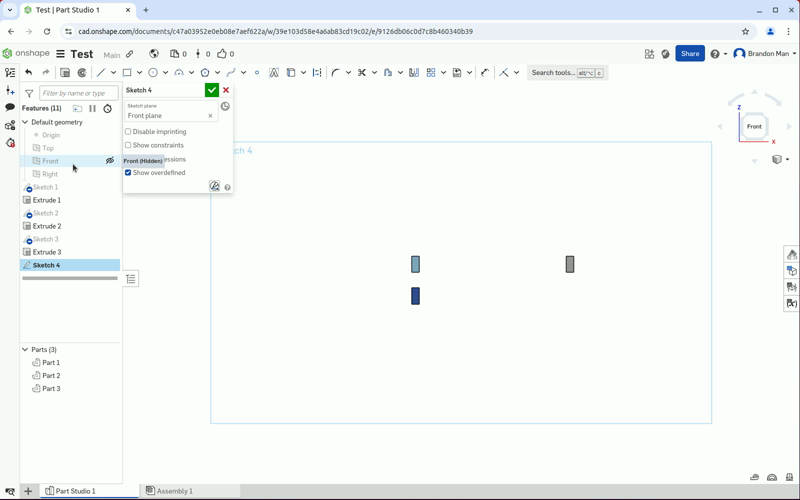
mouse_move(73, 352)
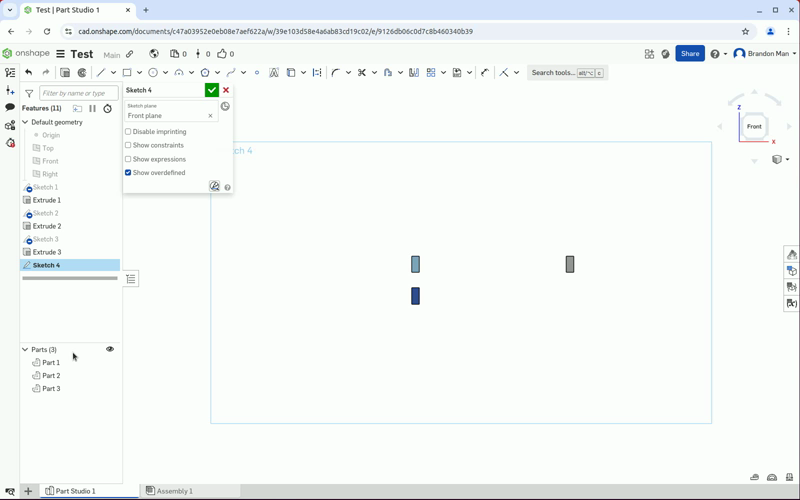
key(y)
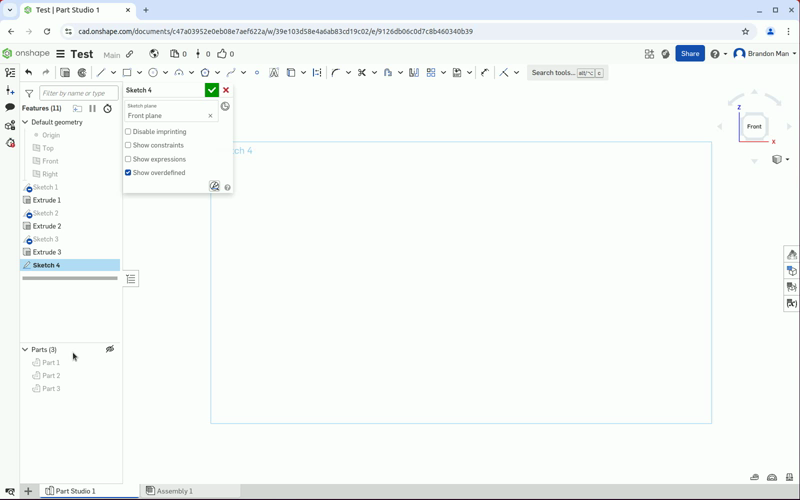
key(l)
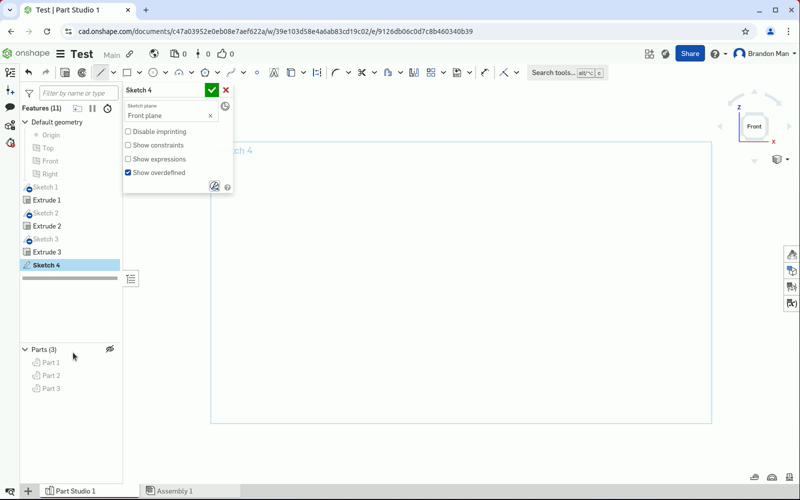
key_down(shift)
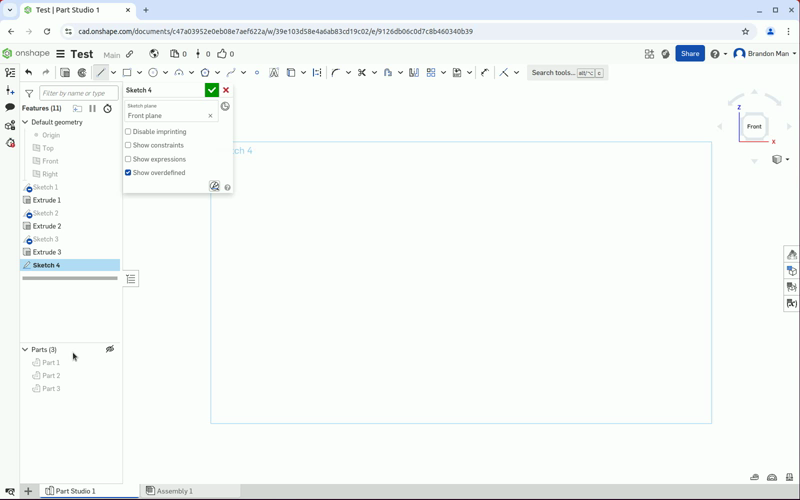
mouse_move(566, 304)
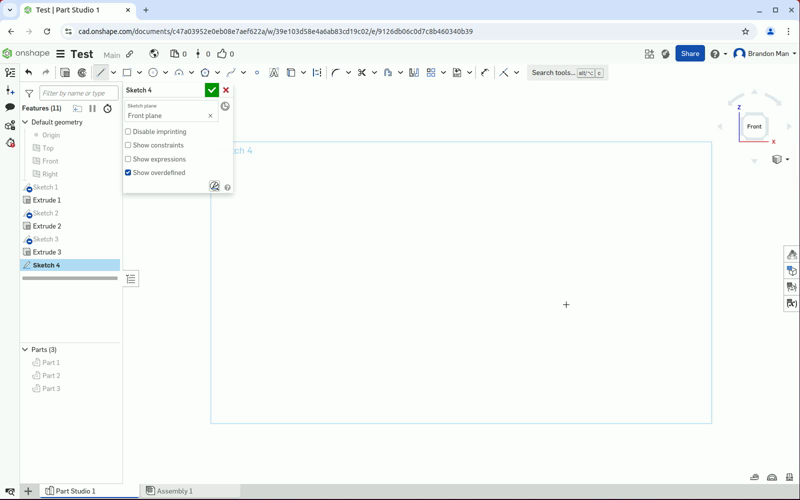
click(566, 304)
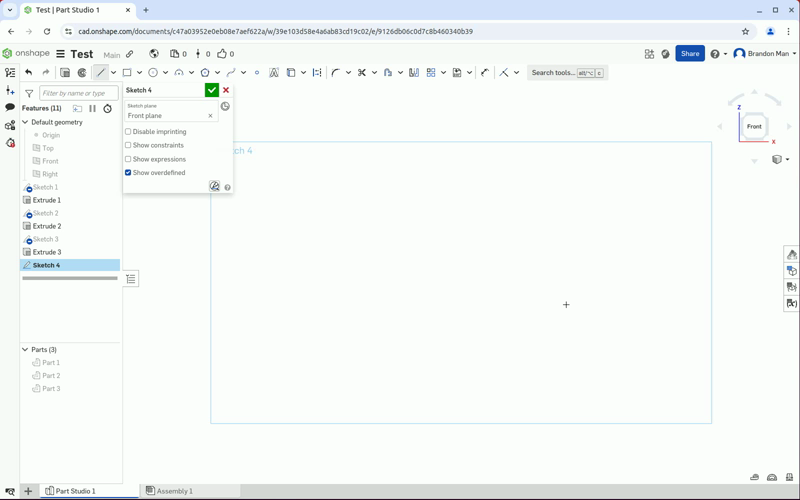
key_up(shift)
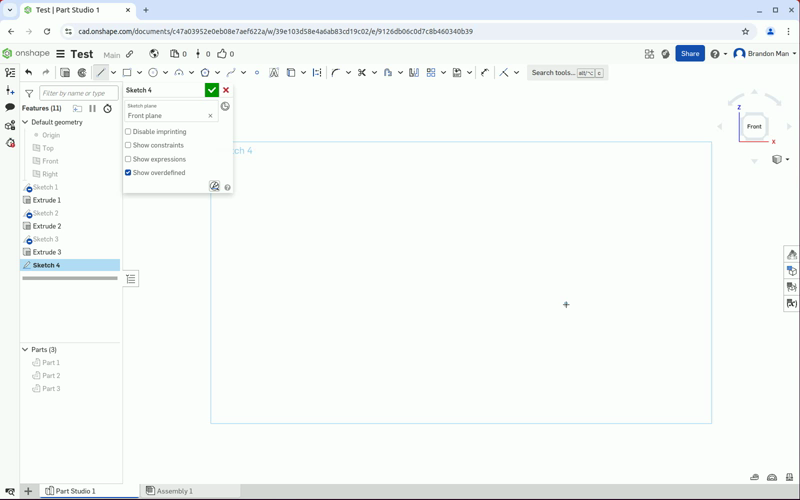
key_down(shift)
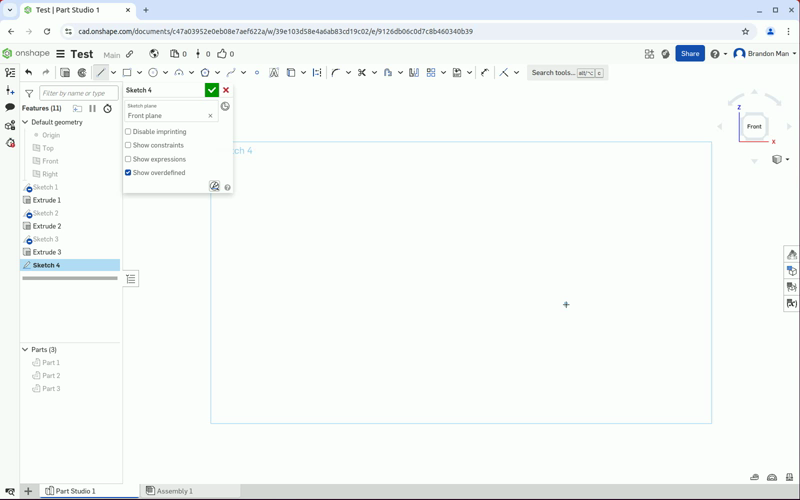
mouse_move(589, 304)
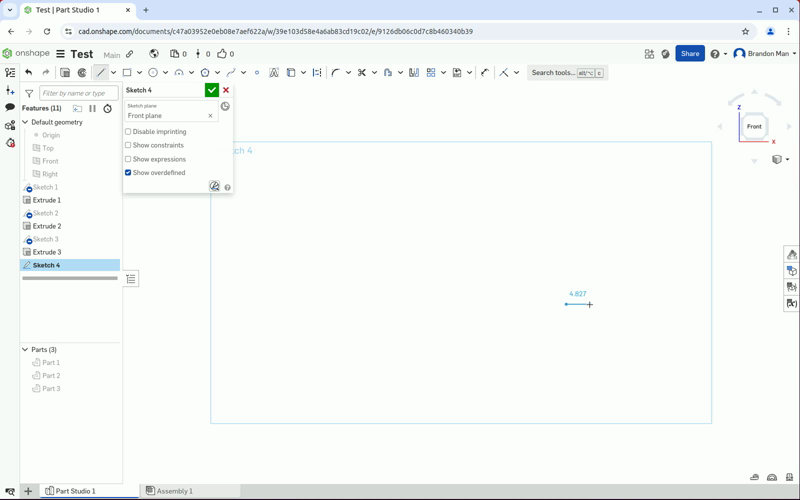
mouse_move(573, 304)
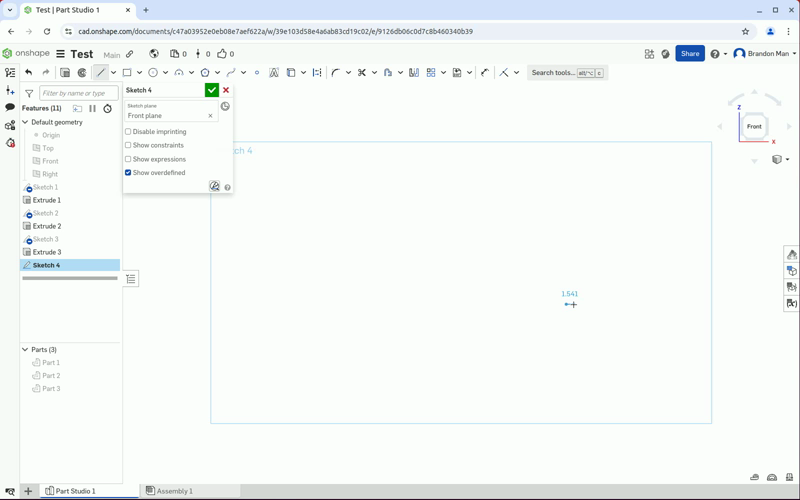
click(573, 304)
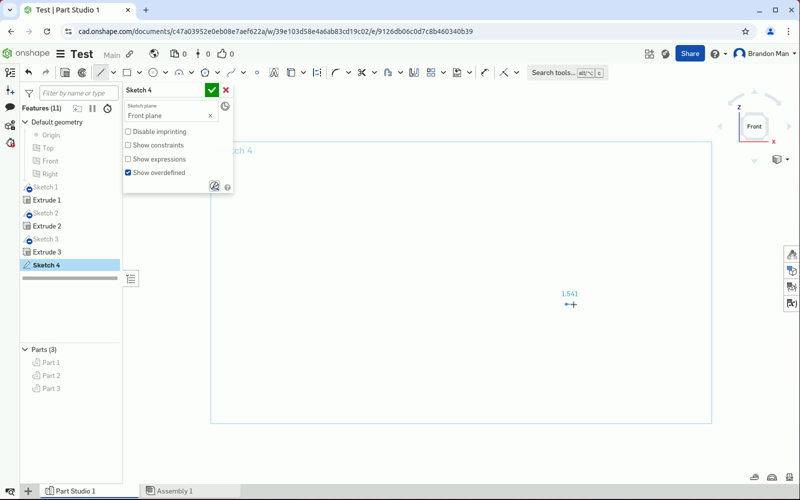
key_up(shift)
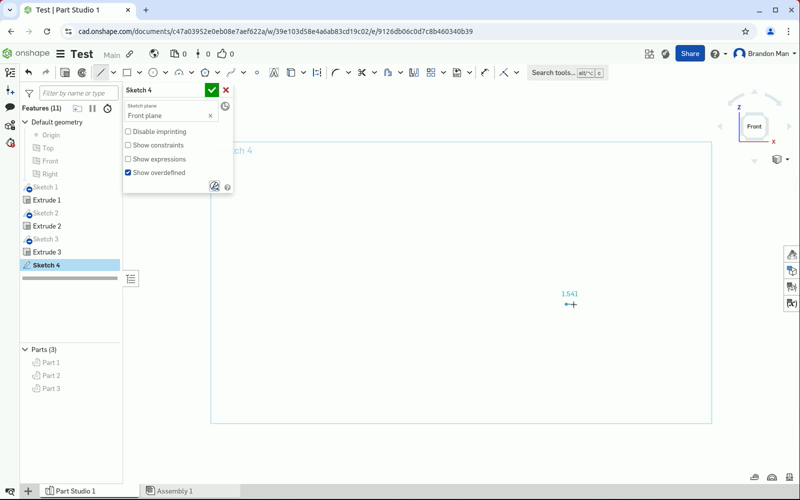
key_down(shift)
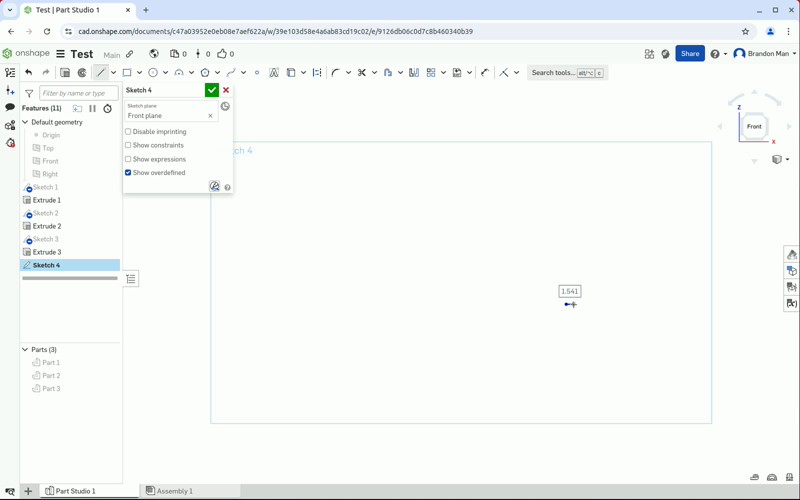
mouse_move(589, 304)
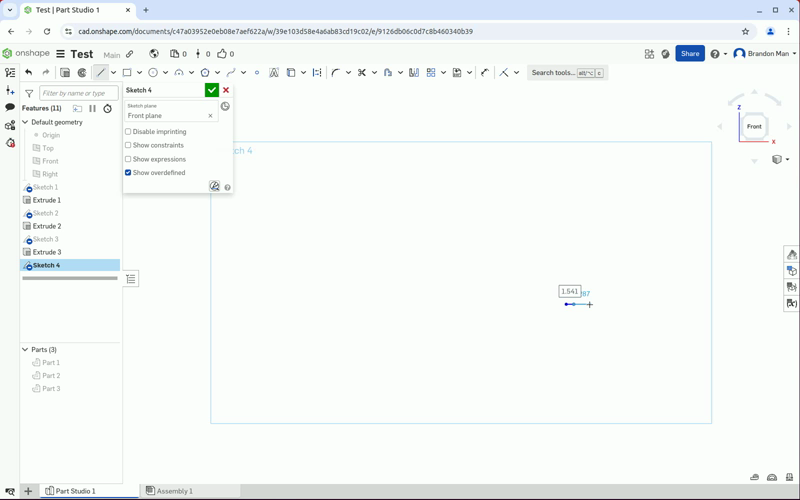
mouse_move(573, 287)
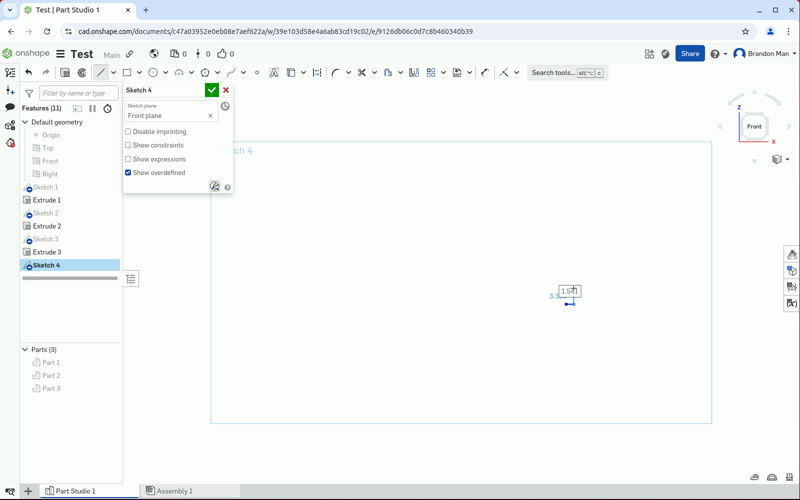
click(573, 287)
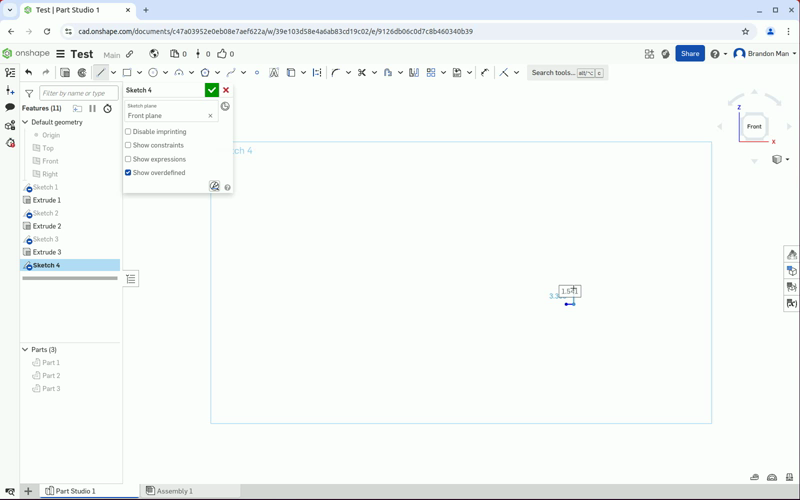
key_up(shift)
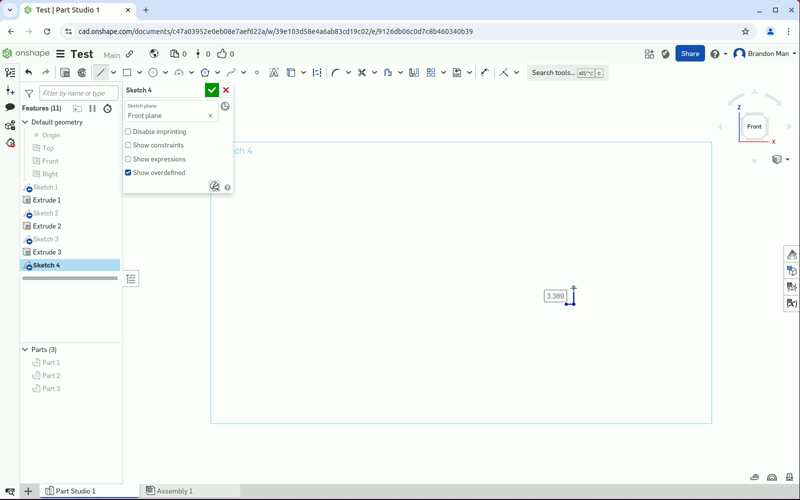
key_down(shift)
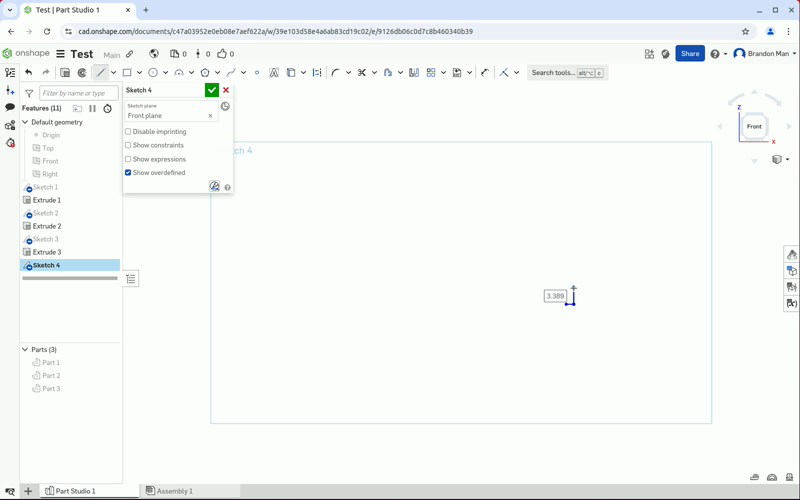
mouse_move(589, 287)
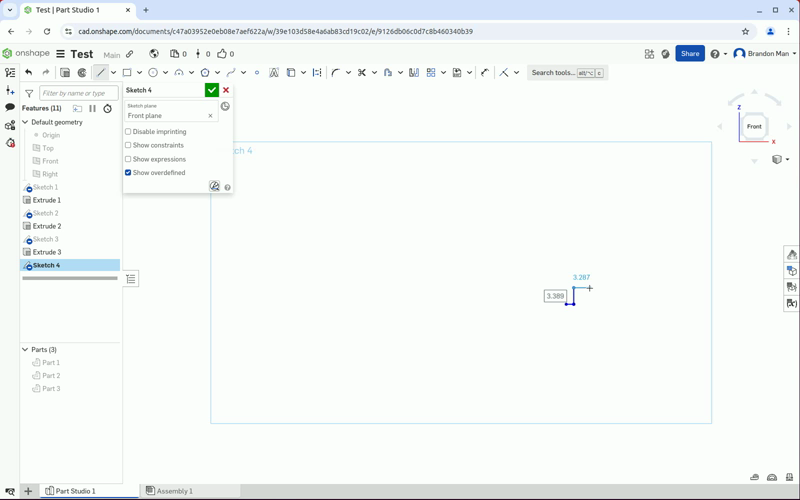
mouse_move(566, 287)
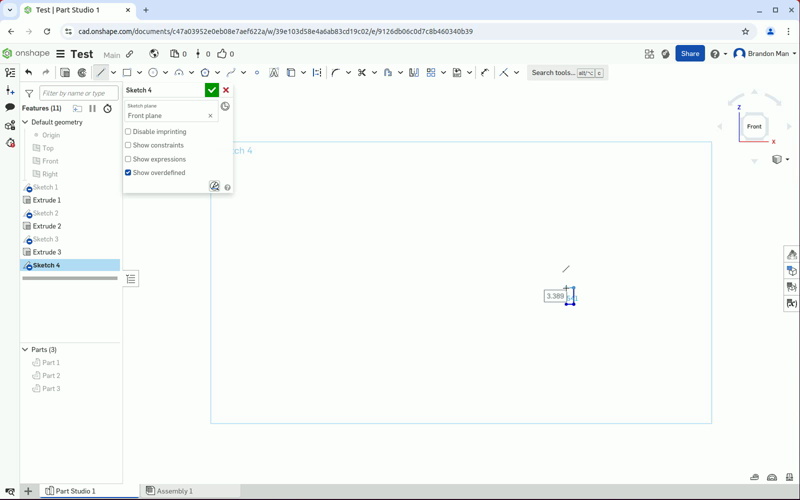
click(566, 287)
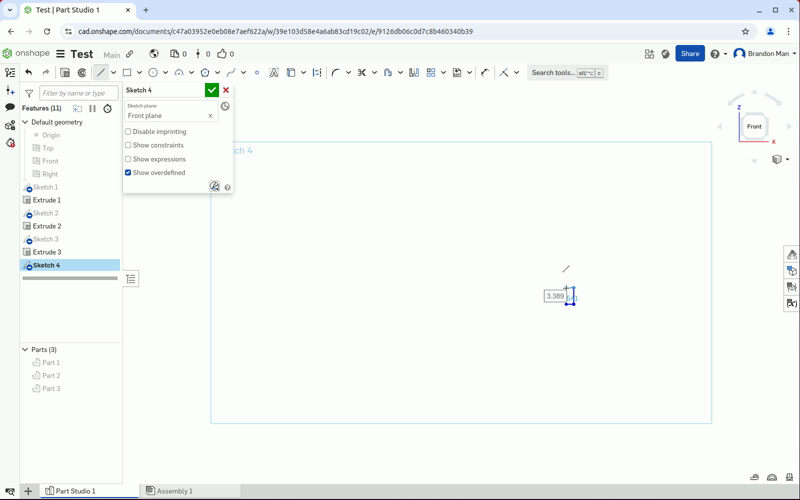
key_up(shift)
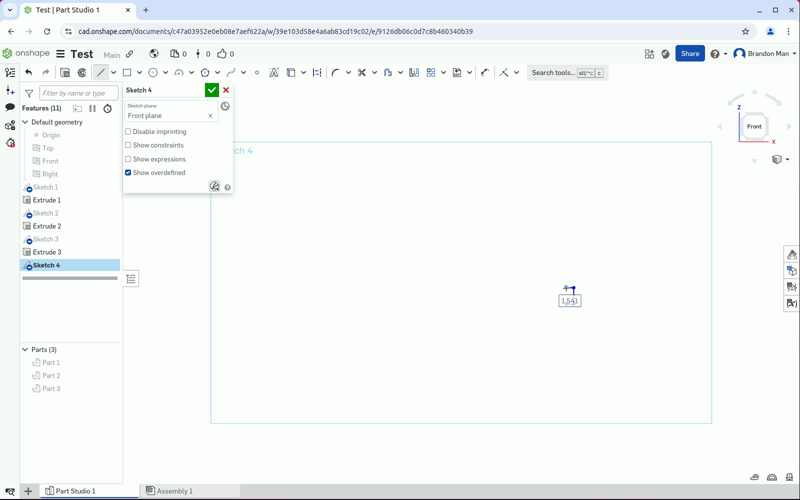
mouse_move(589, 287)
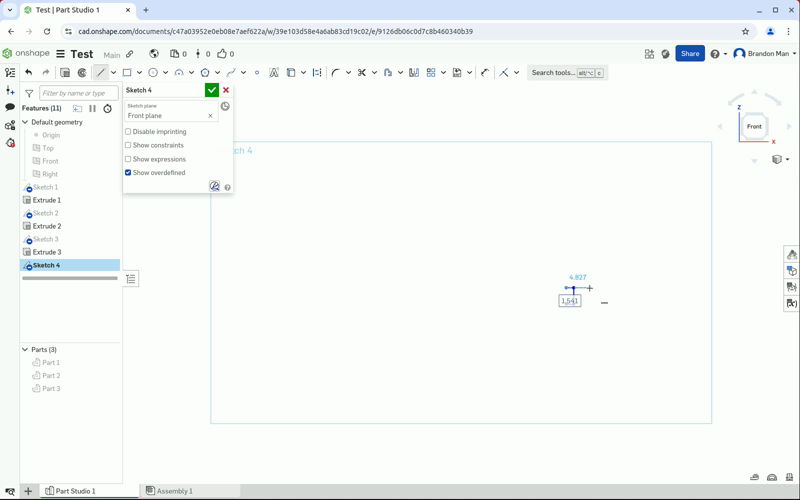
key_down(shift)
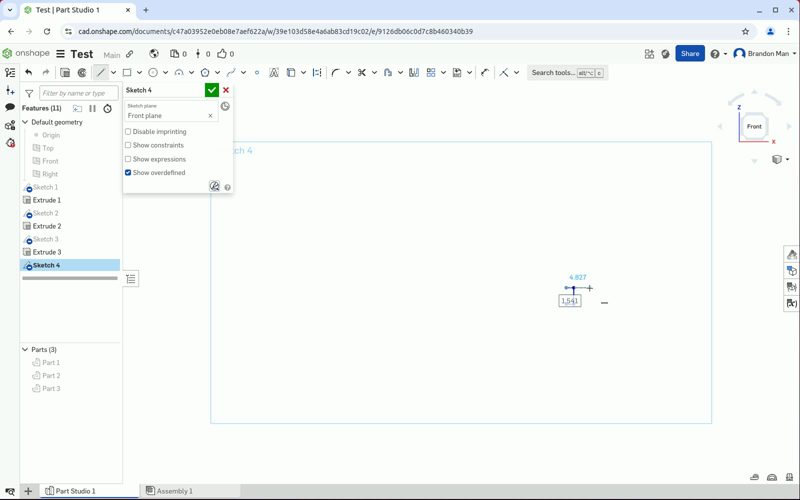
mouse_move(566, 304)
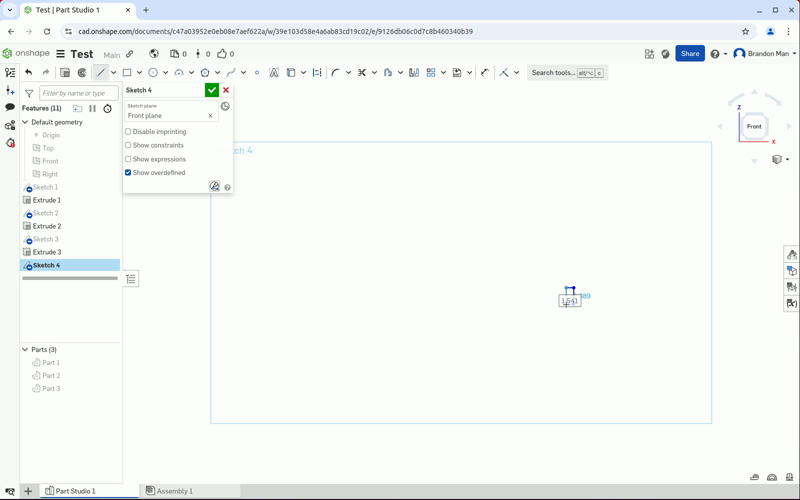
key_up(shift)
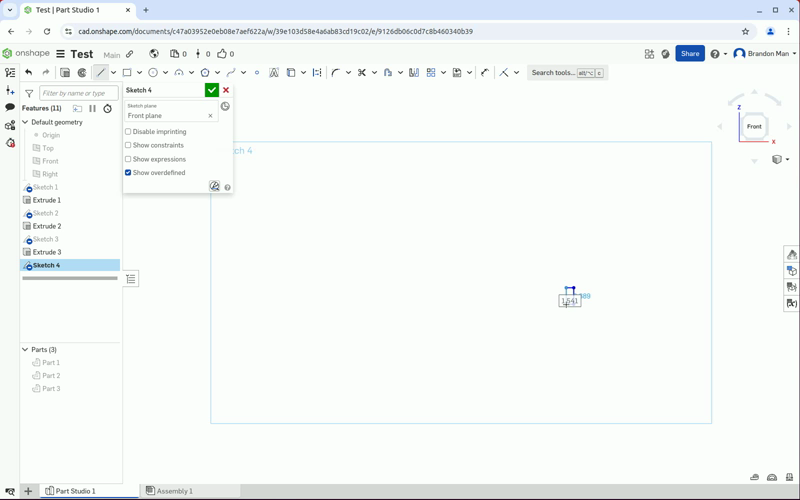
click(566, 304)
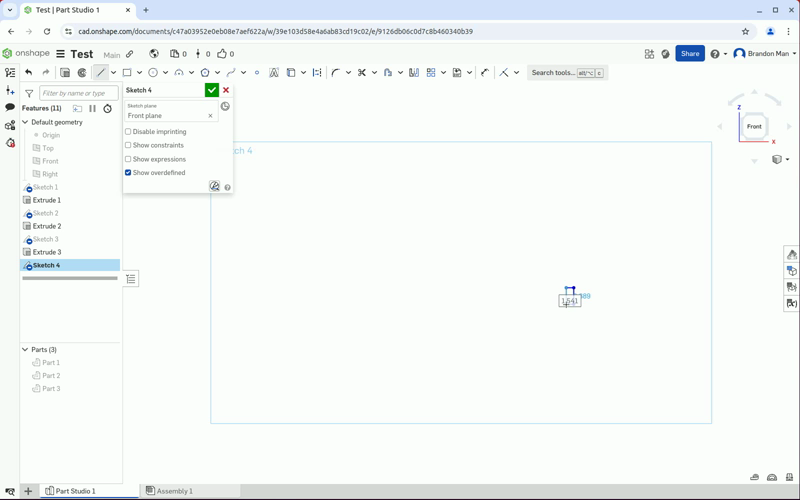
key(esc)
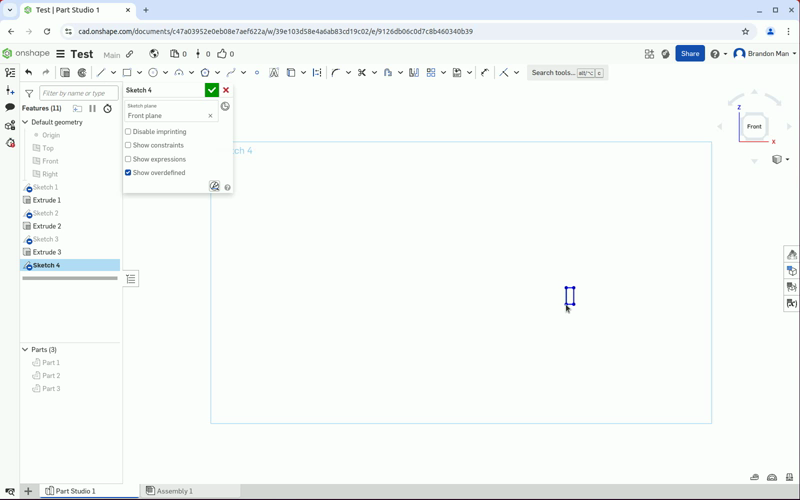
mouse_move(573, 293)
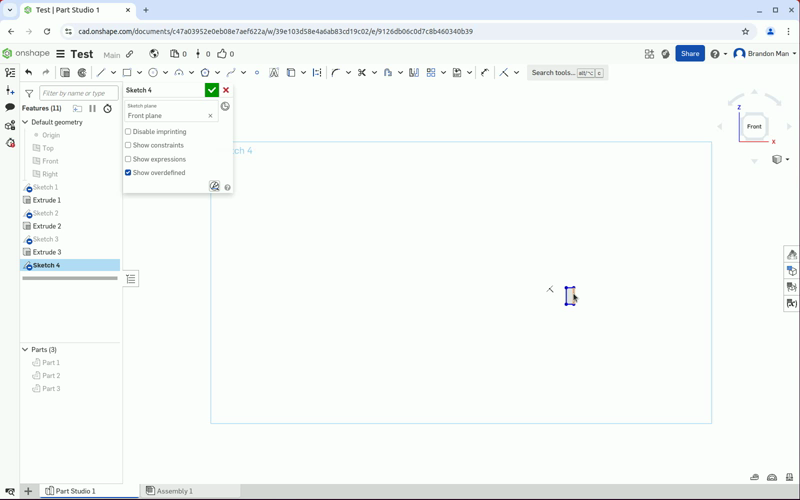
scroll(6)
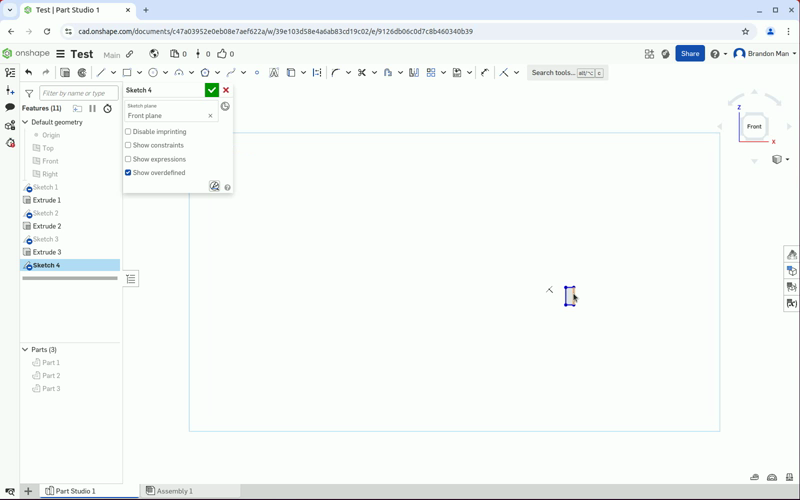
scroll(6)
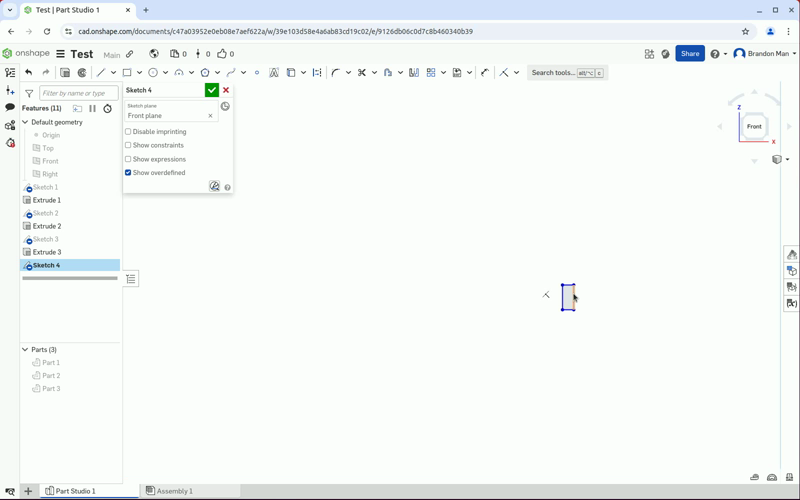
scroll(6)
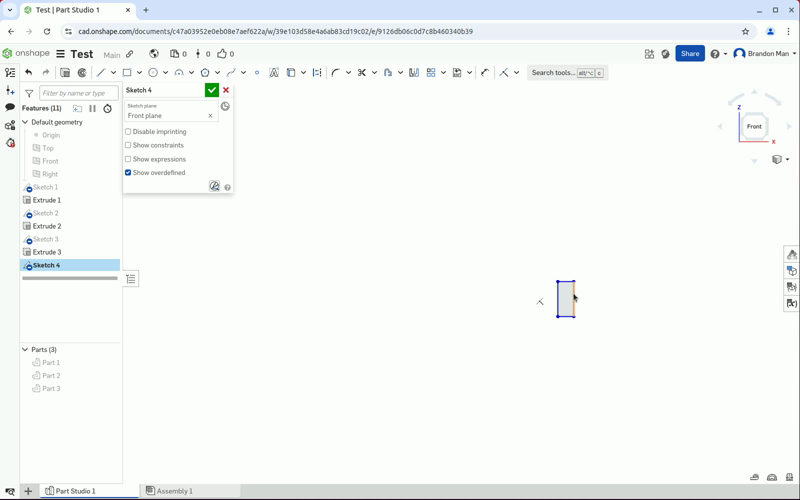
scroll(6)
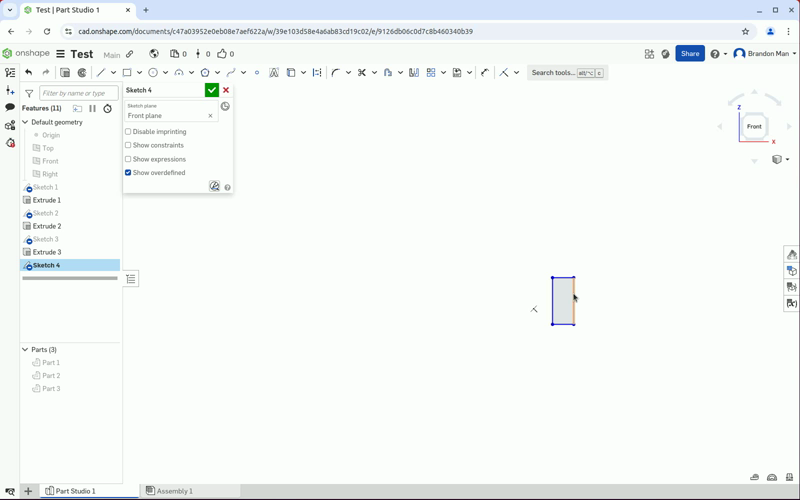
scroll(6)
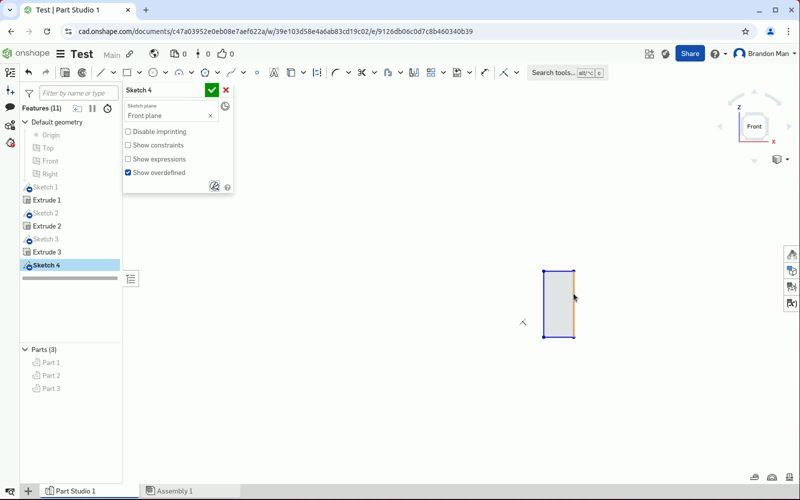
scroll(6)
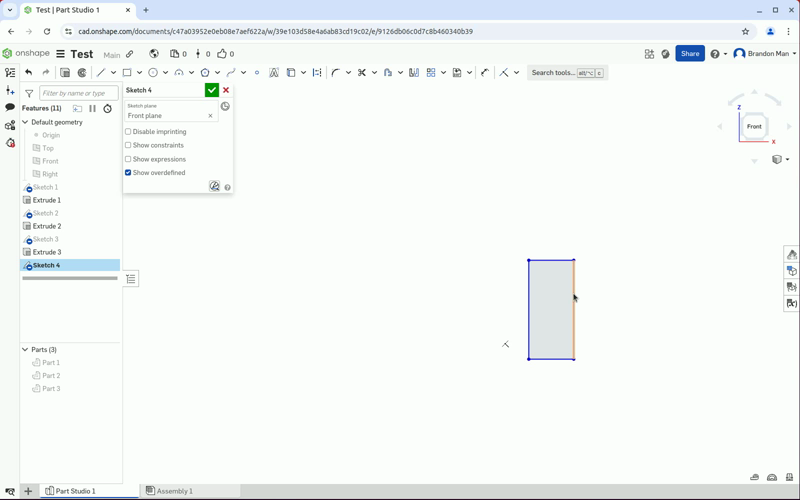
scroll(6)
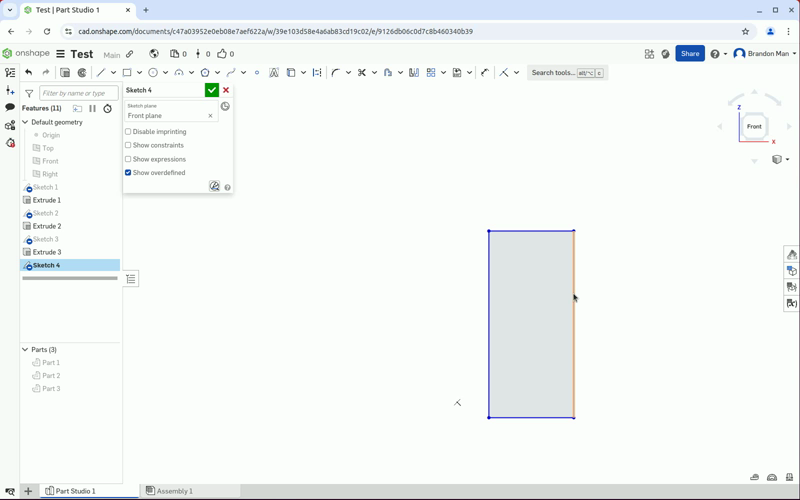
click(573, 293)
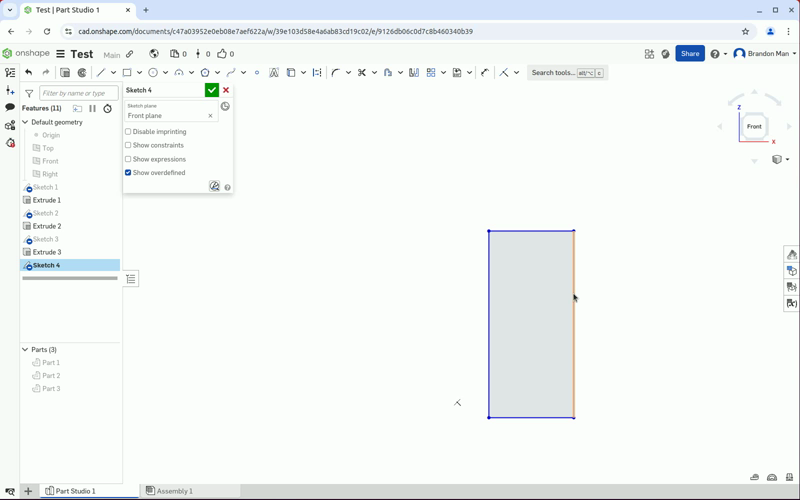
scroll(-6)
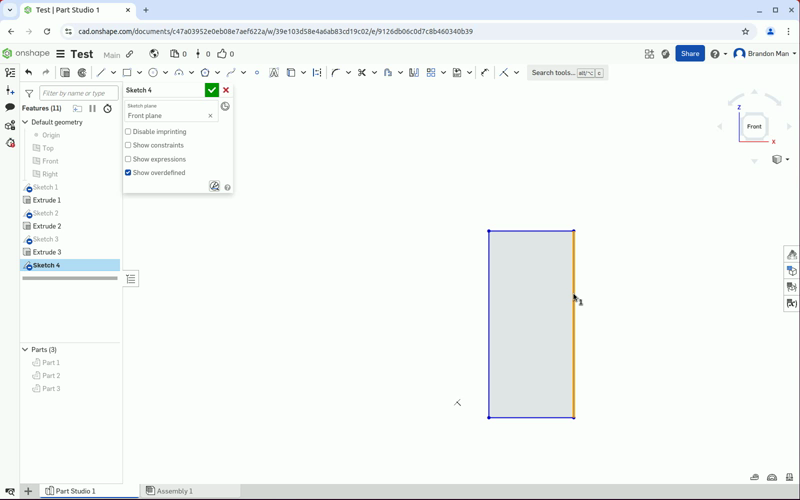
scroll(-6)
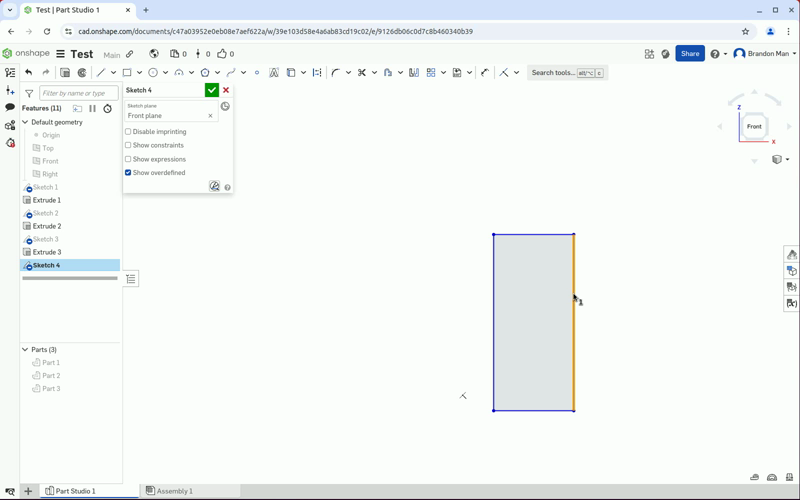
scroll(-6)
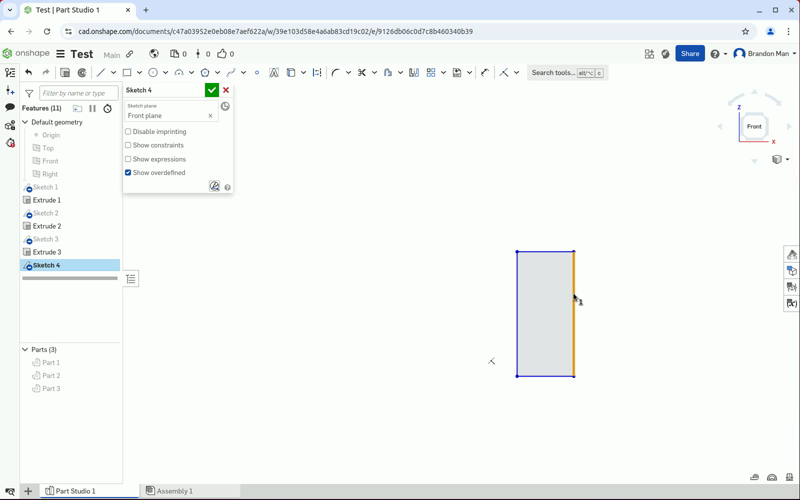
scroll(-6)
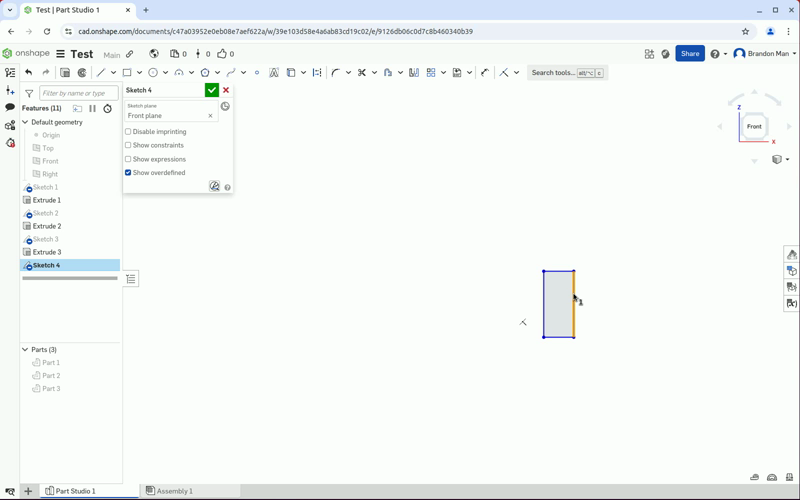
scroll(-6)
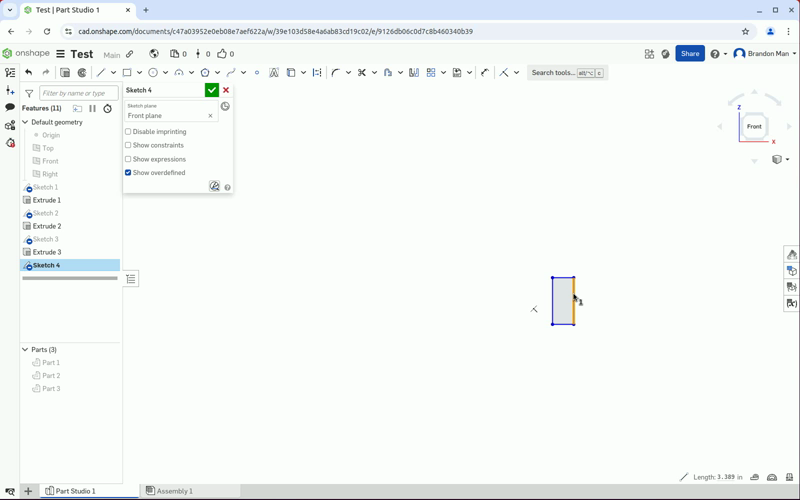
scroll(-6)
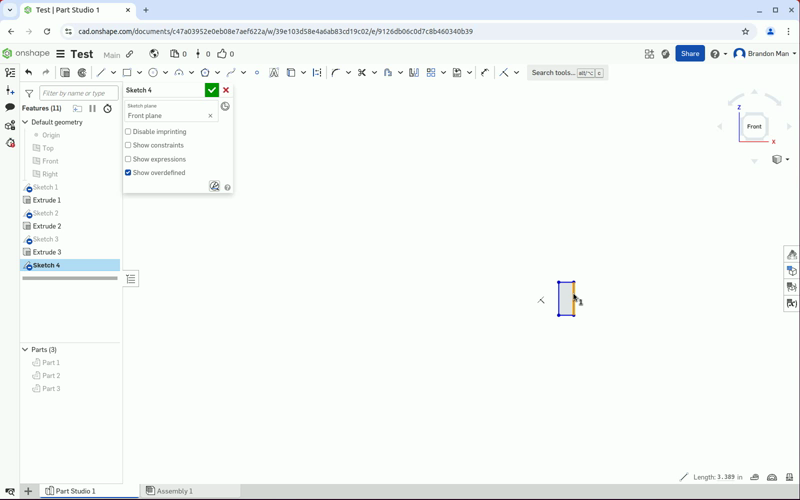
scroll(-6)
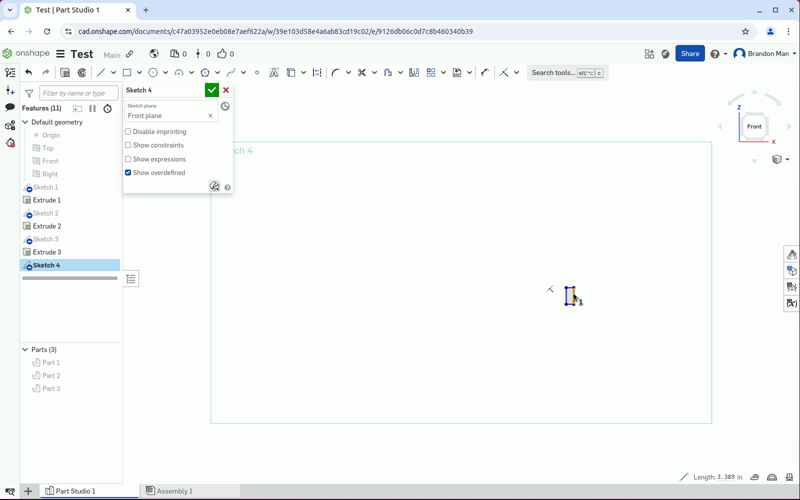
mouse_move(73, 352)
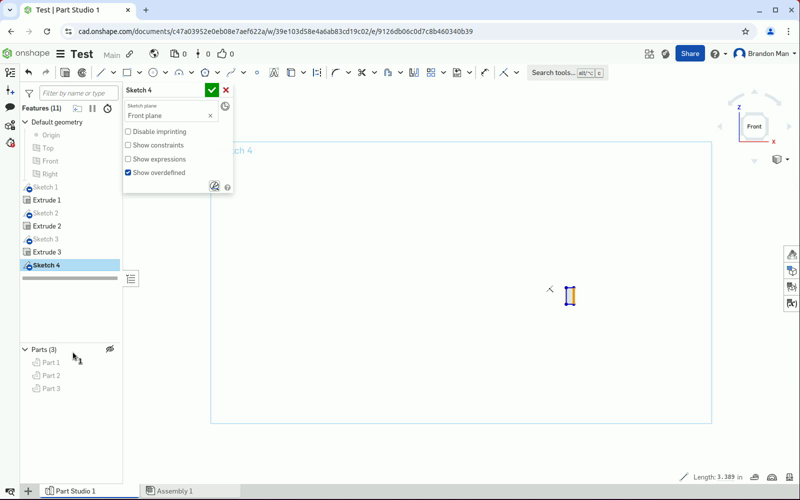
key(shift+y)
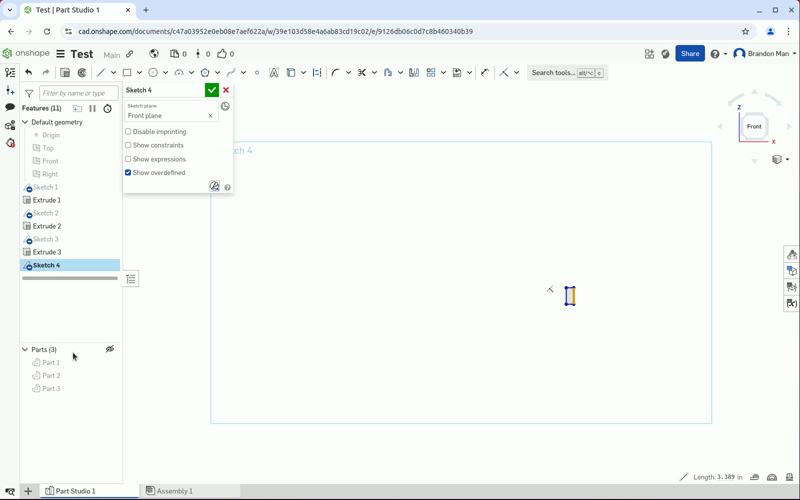
key(shift+e)
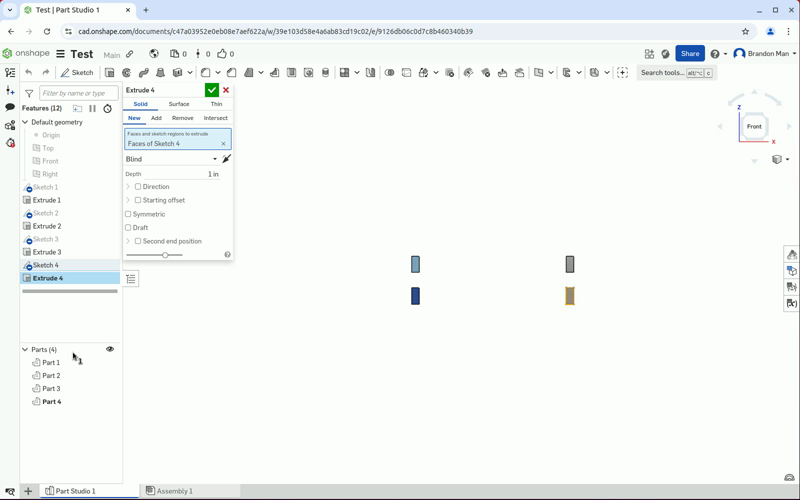
mouse_move(143, 106)
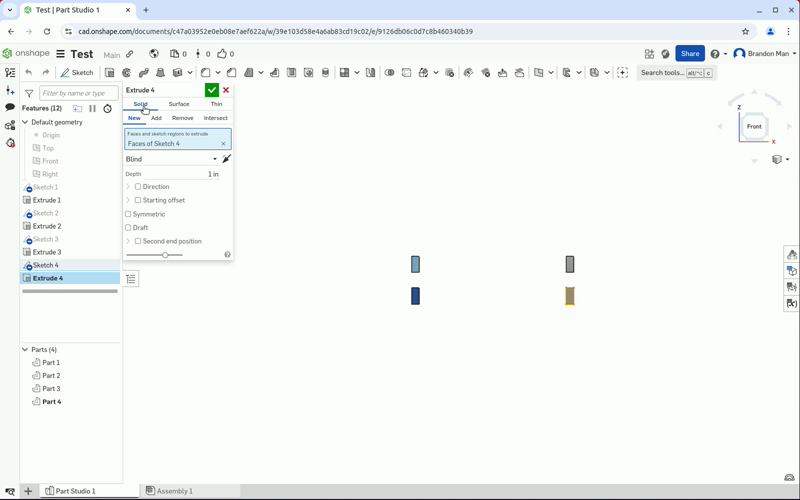
click(143, 106)
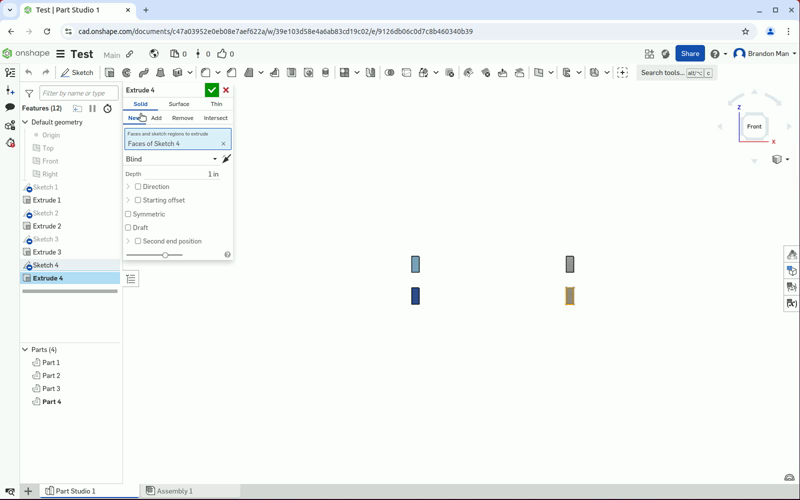
mouse_move(137, 120)
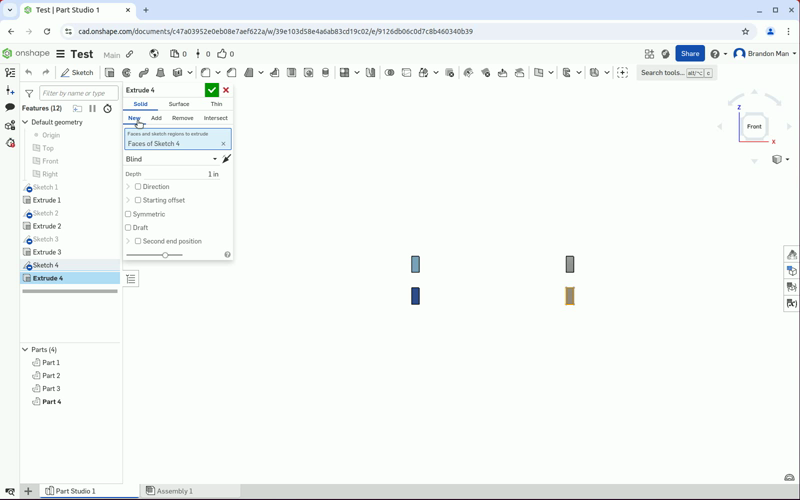
click(137, 120)
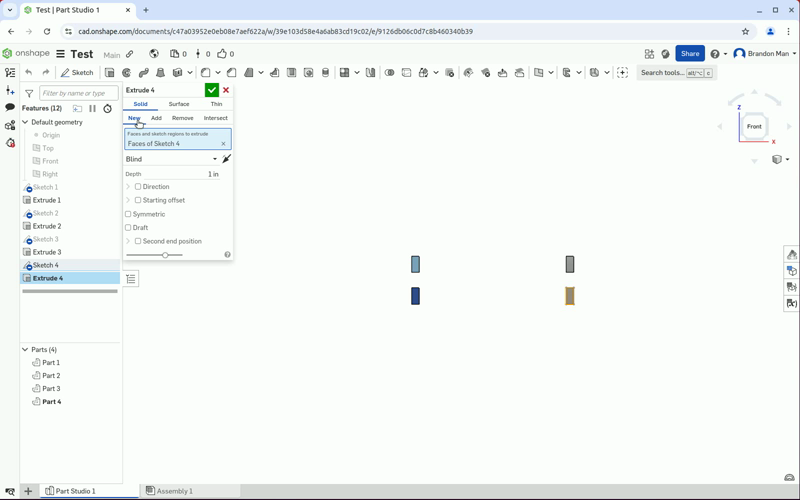
key(tab, 4)
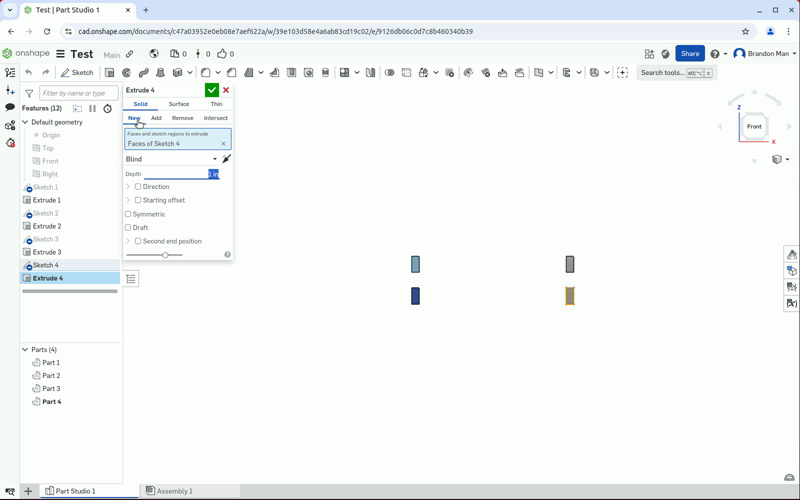
text(1.444)
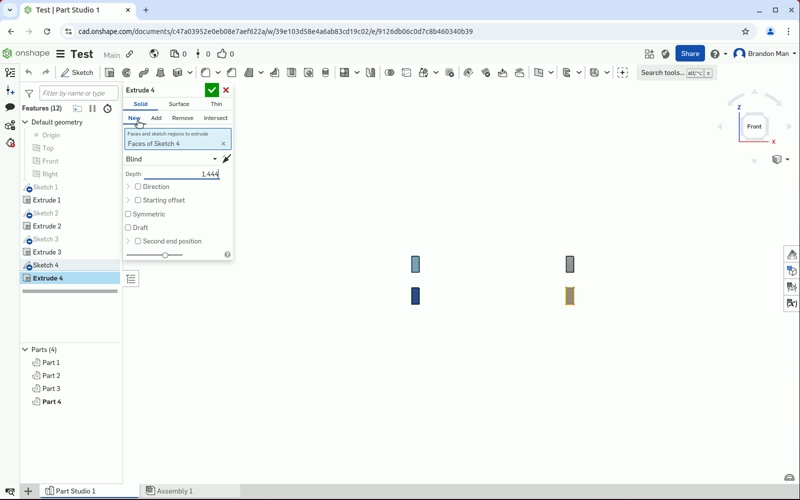
key(enter)
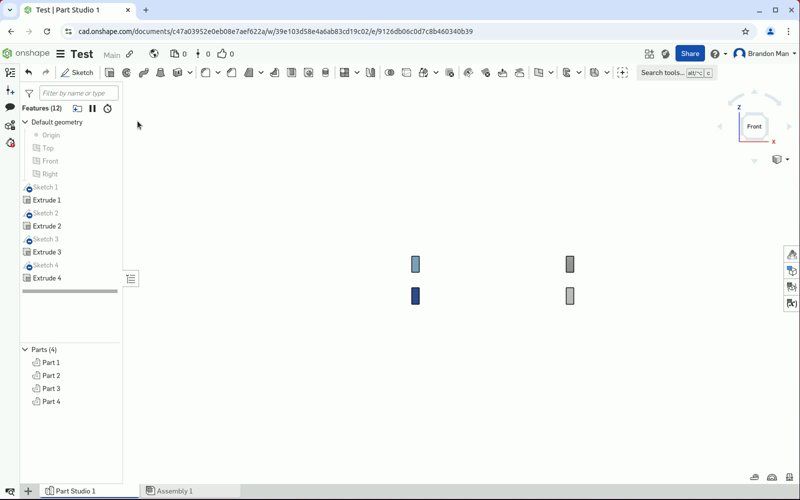
key(shift+h)
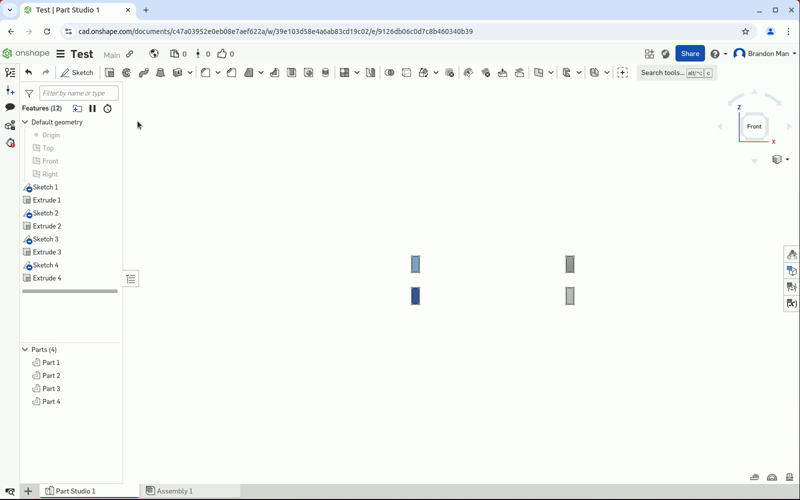
key(shift+h)
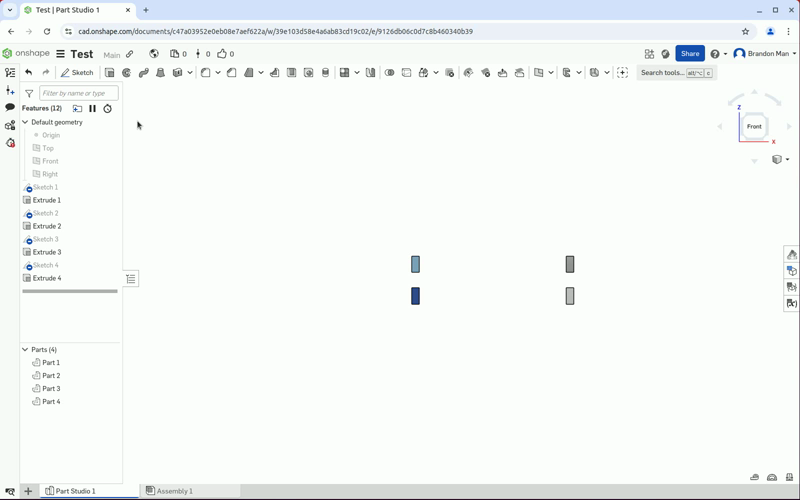
mouse_move(73, 189)
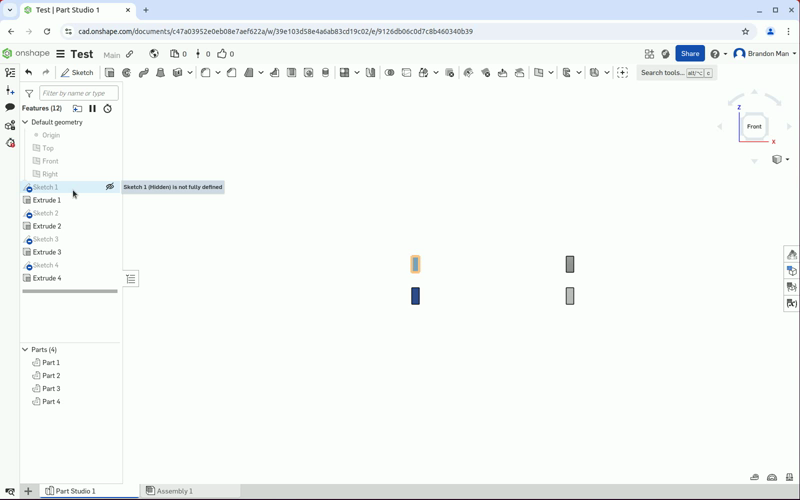
click(73, 189)
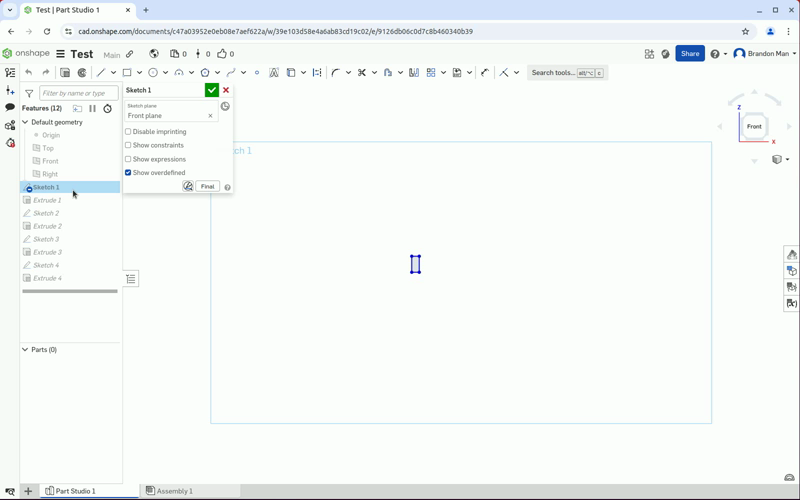
mouse_move(229, 92)
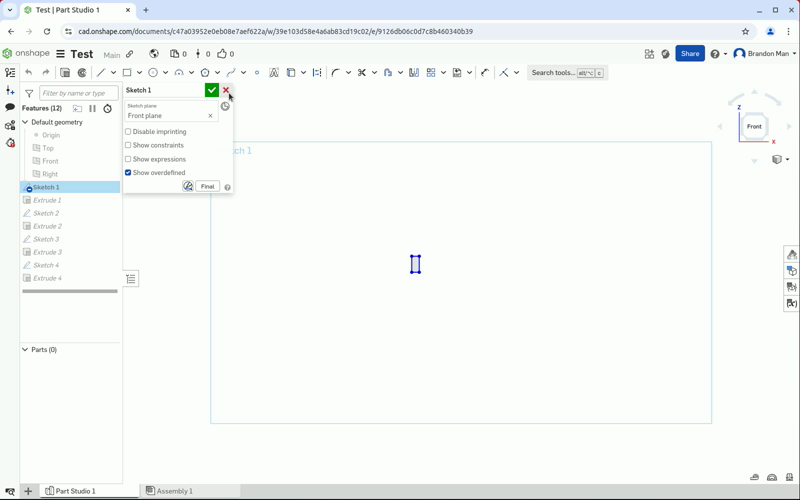
click(229, 92)
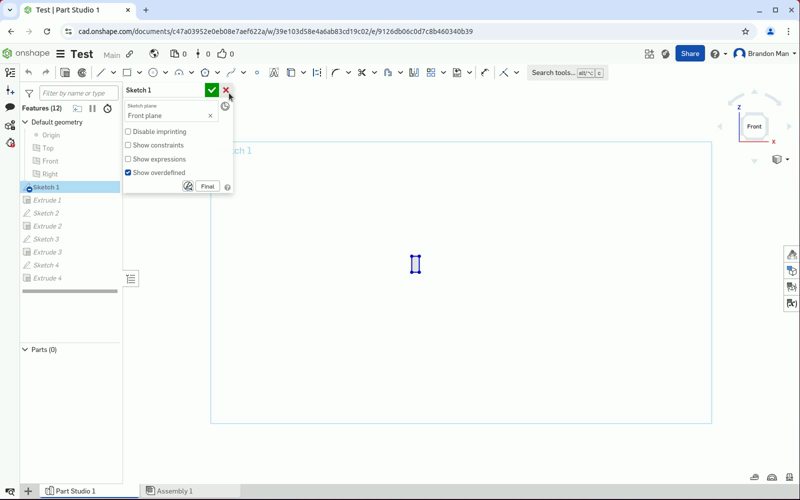
key(shift+s)
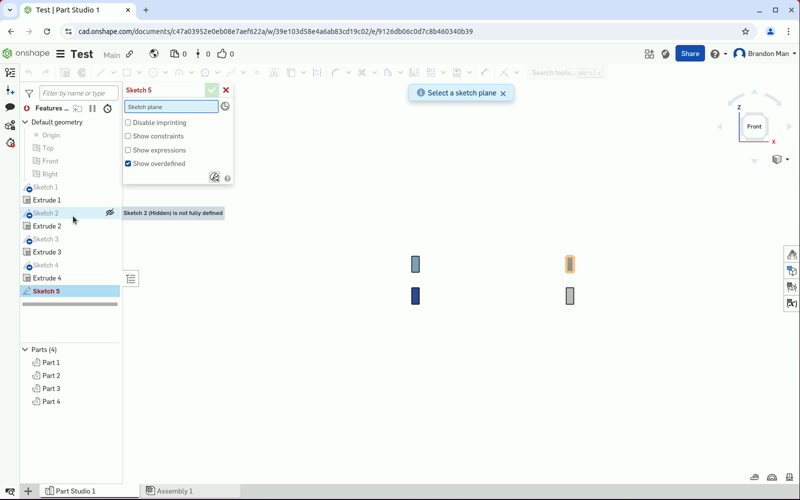
scroll(3)
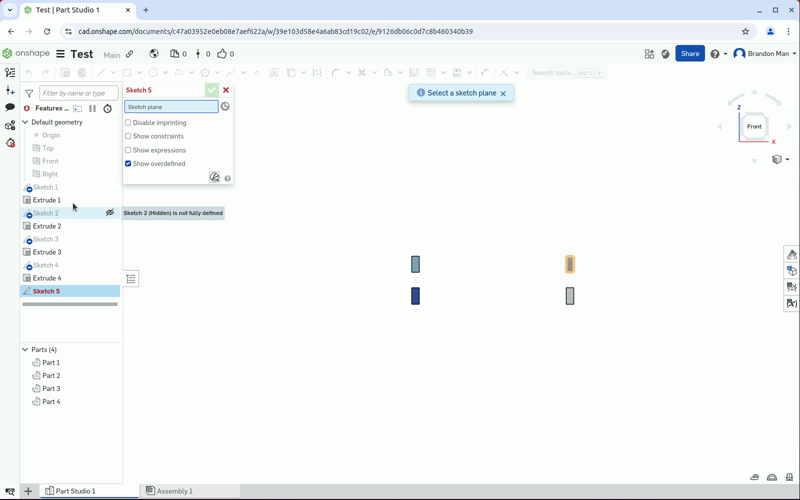
mouse_move(73, 163)
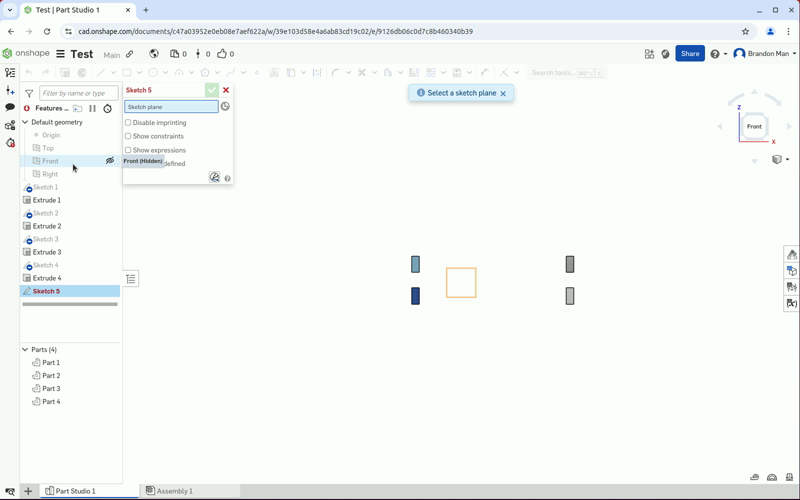
click(73, 163)
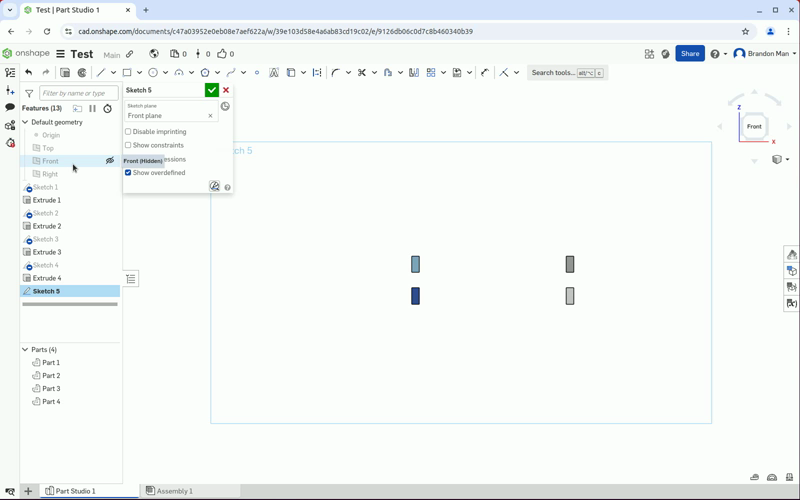
mouse_move(73, 352)
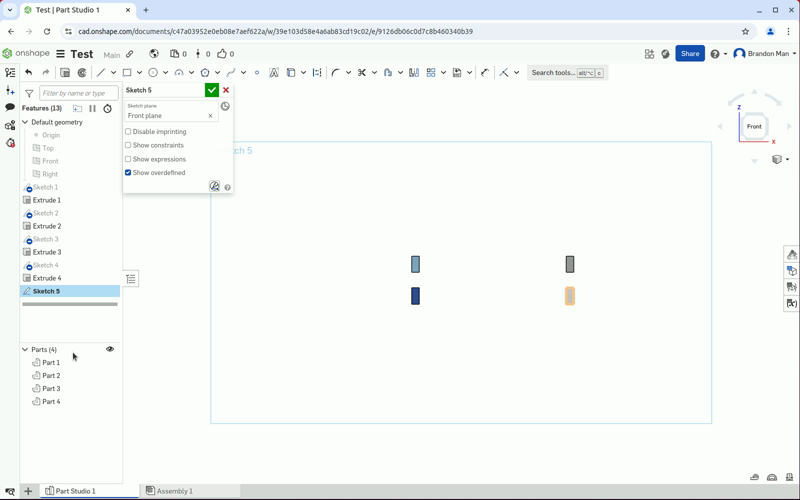
key(y)
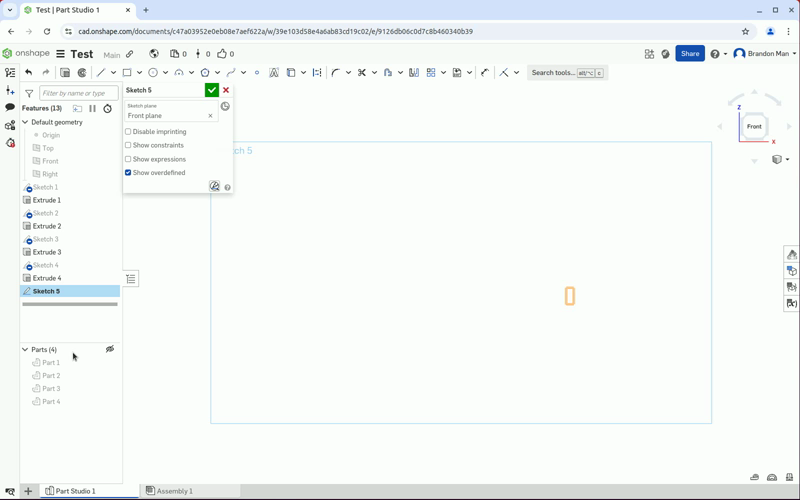
key(l)
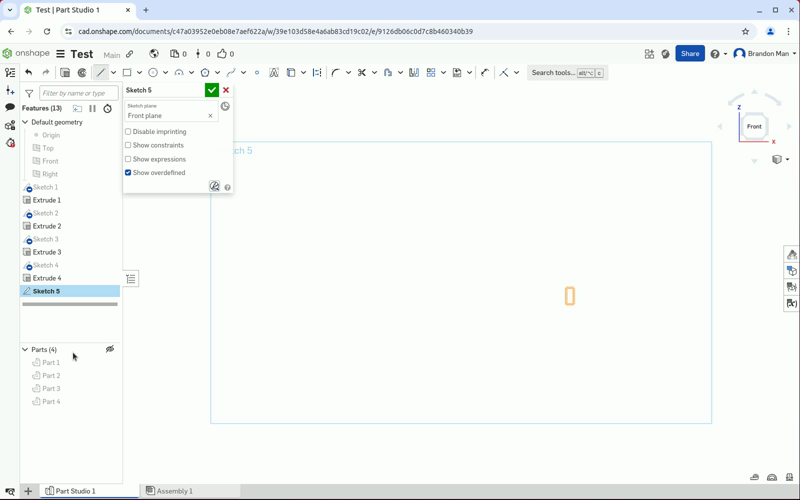
key_down(shift)
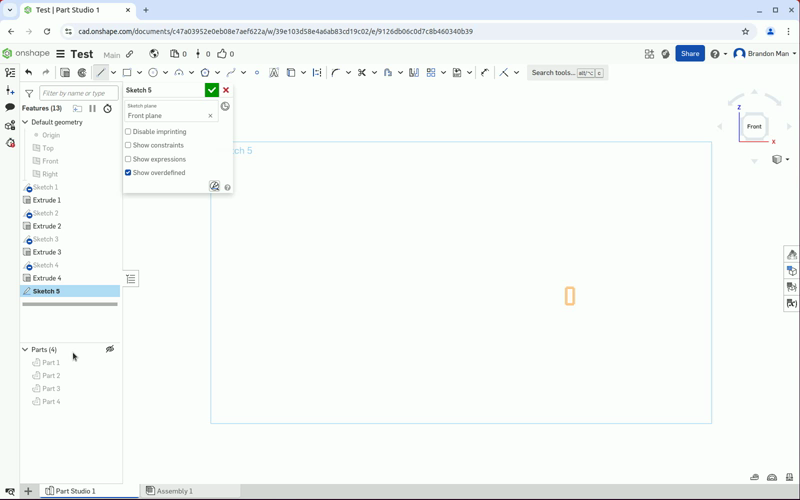
mouse_move(418, 321)
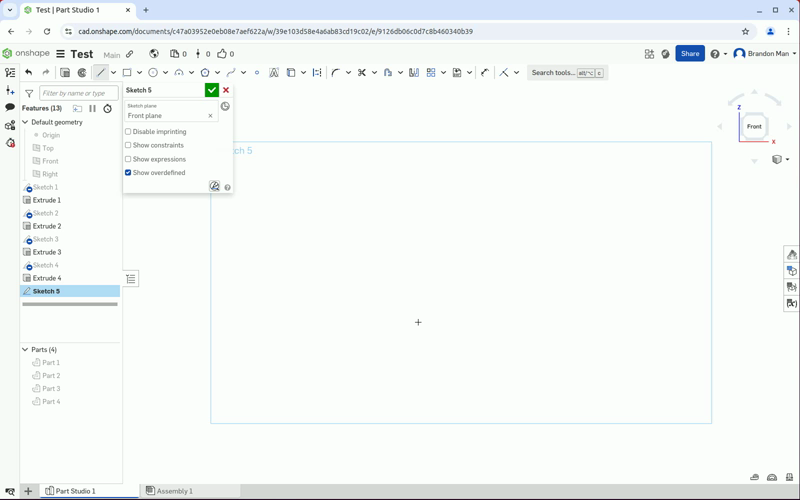
click(418, 321)
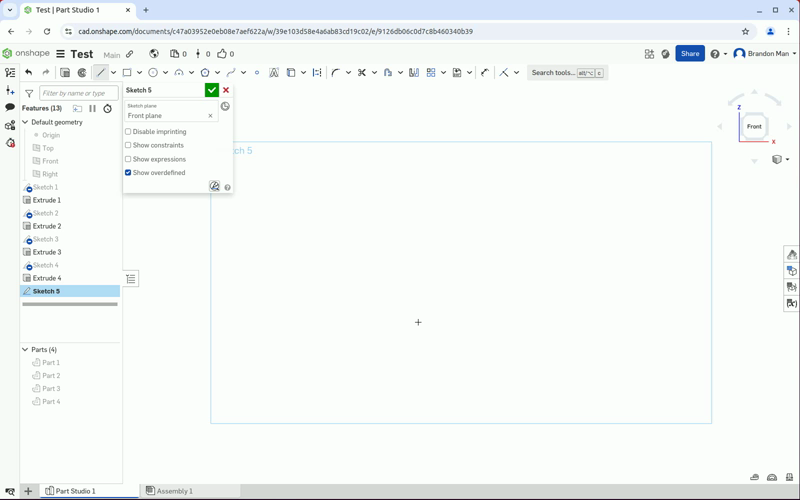
key_up(shift)
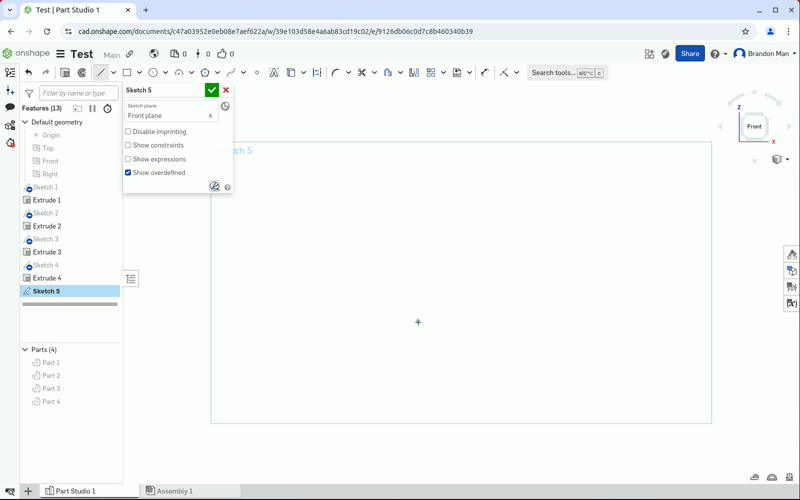
key_down(shift)
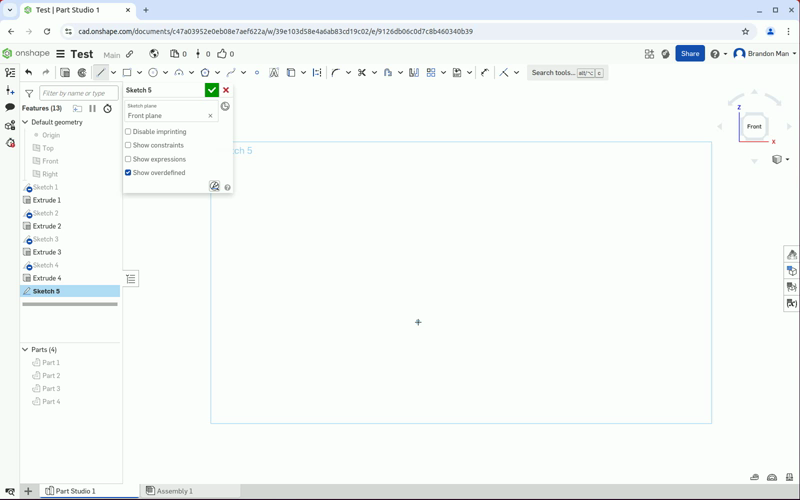
mouse_move(564, 321)
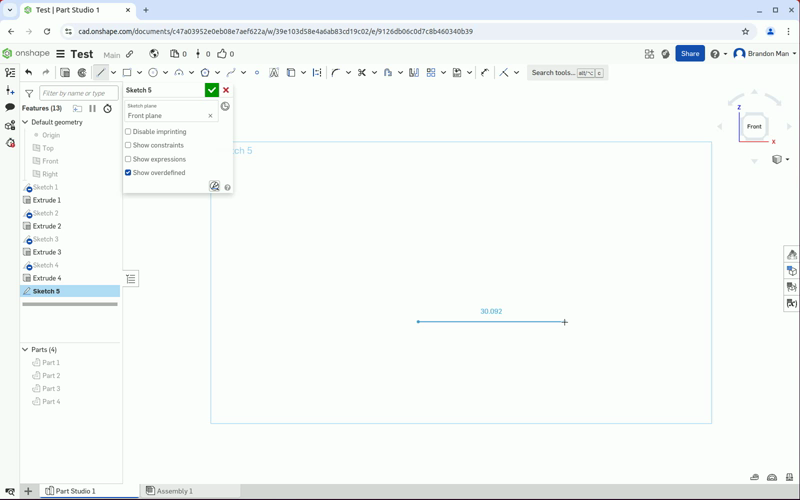
click(564, 321)
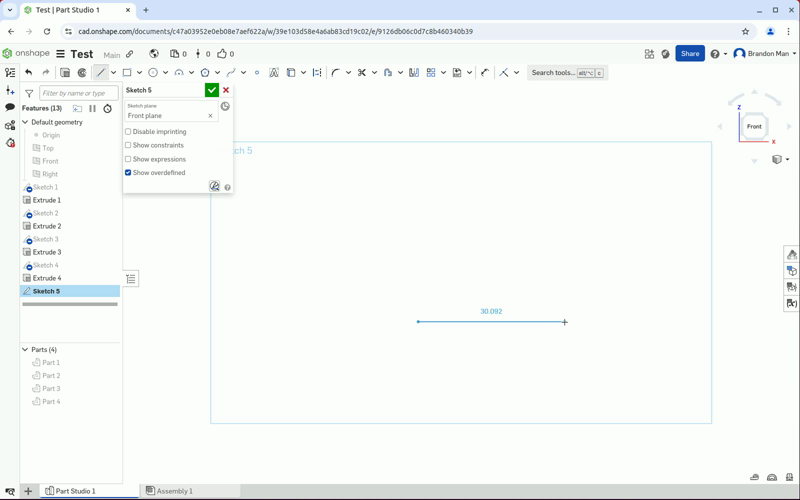
key_up(shift)
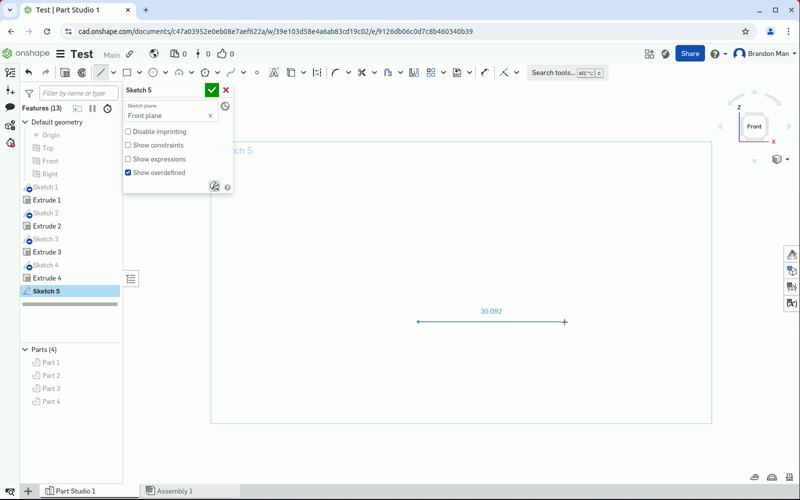
key_down(shift)
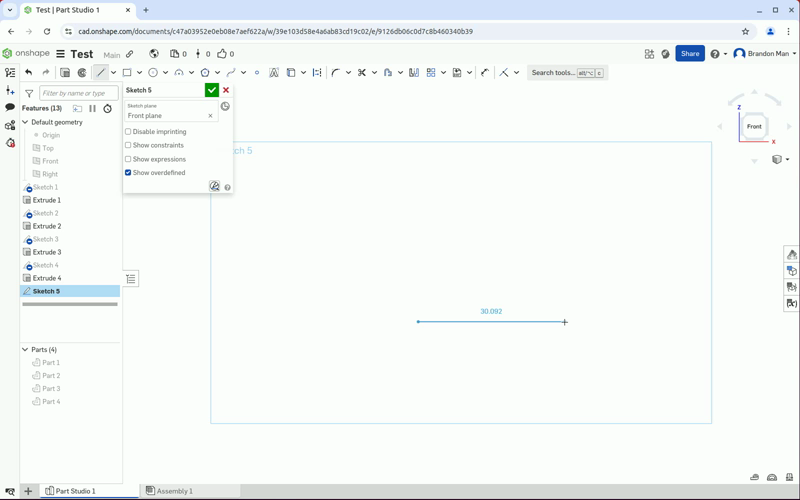
mouse_move(589, 321)
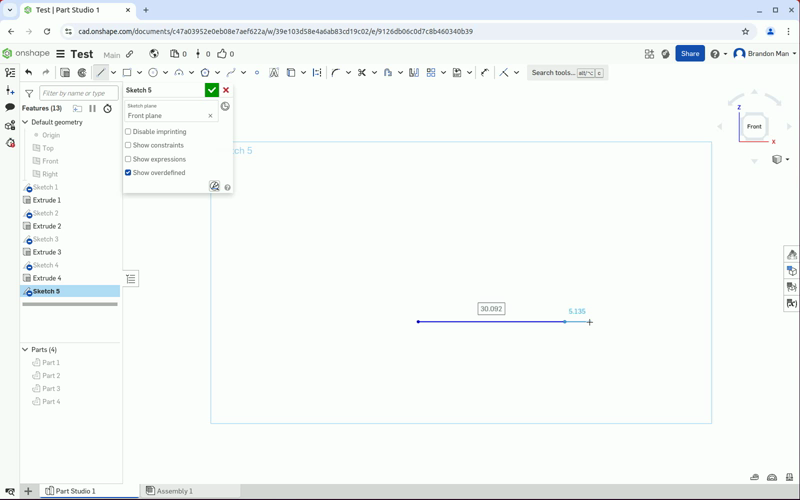
mouse_move(564, 304)
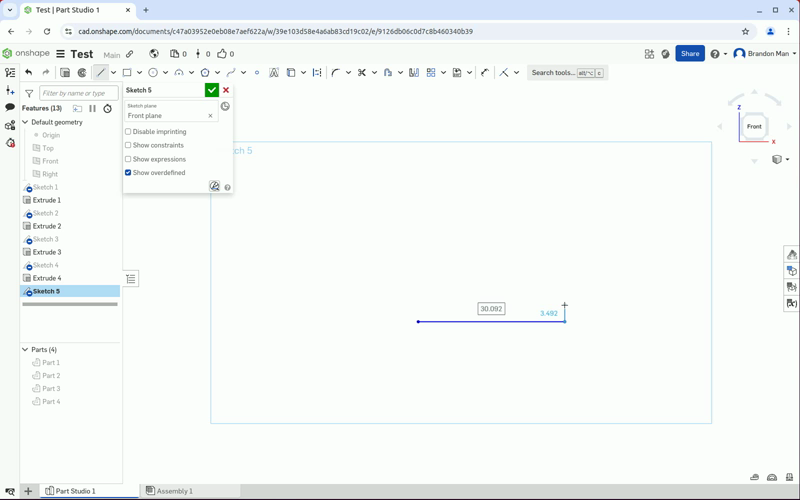
click(564, 304)
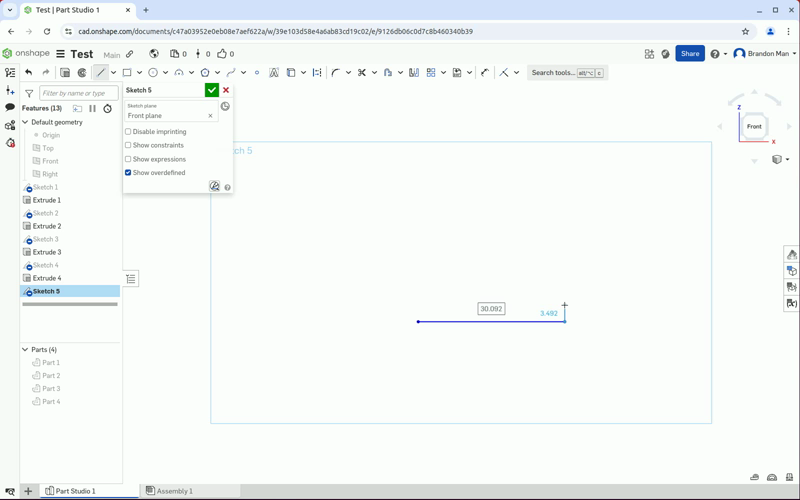
key_up(shift)
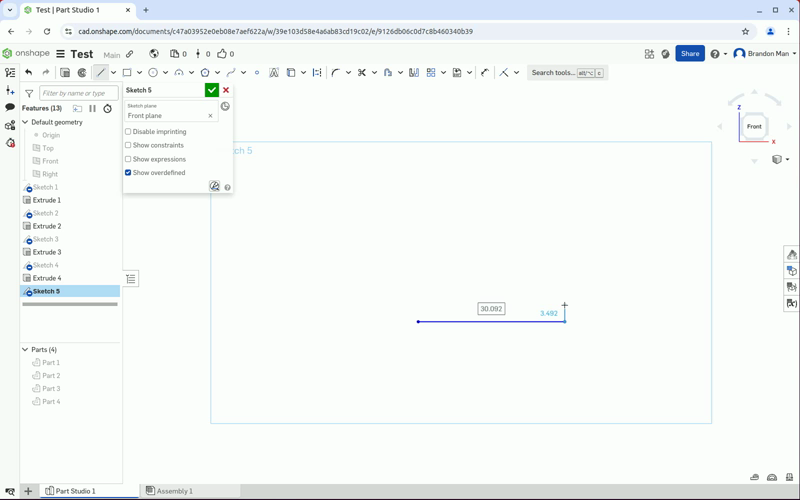
key_down(shift)
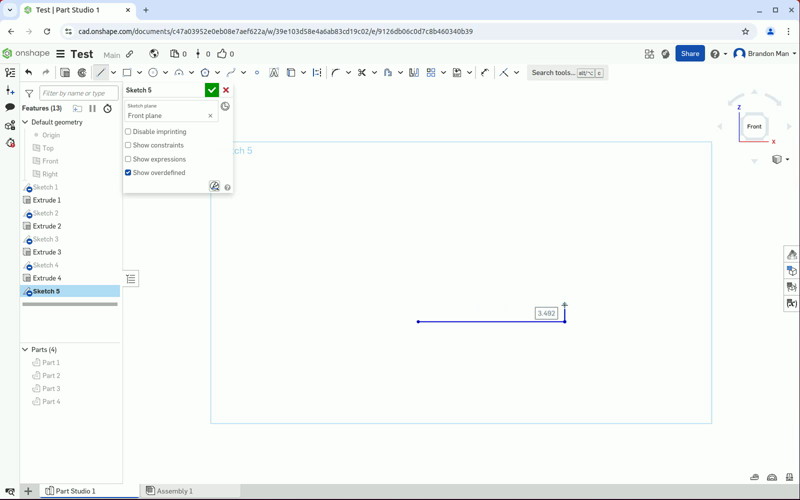
mouse_move(589, 304)
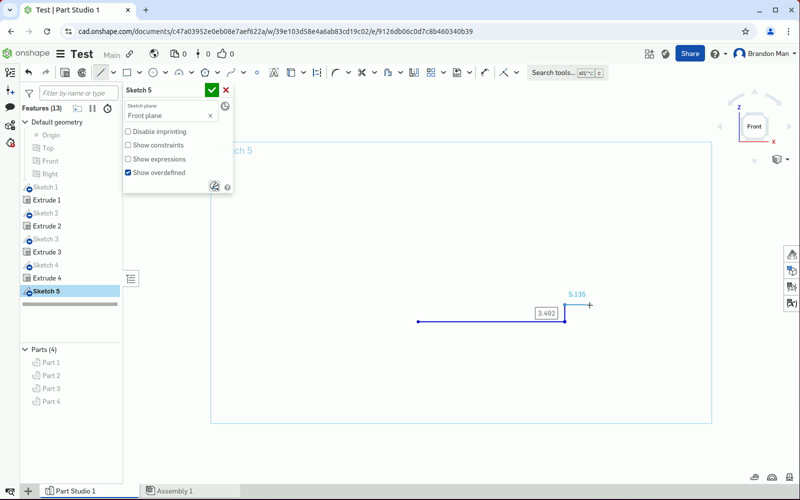
mouse_move(564, 287)
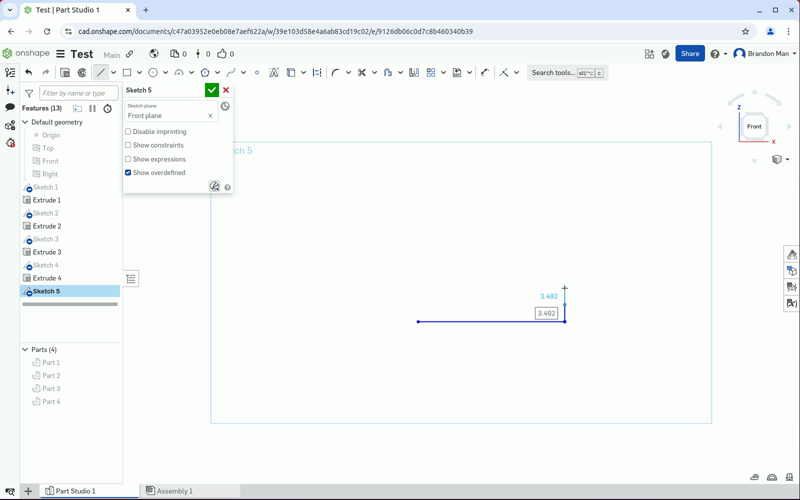
click(564, 287)
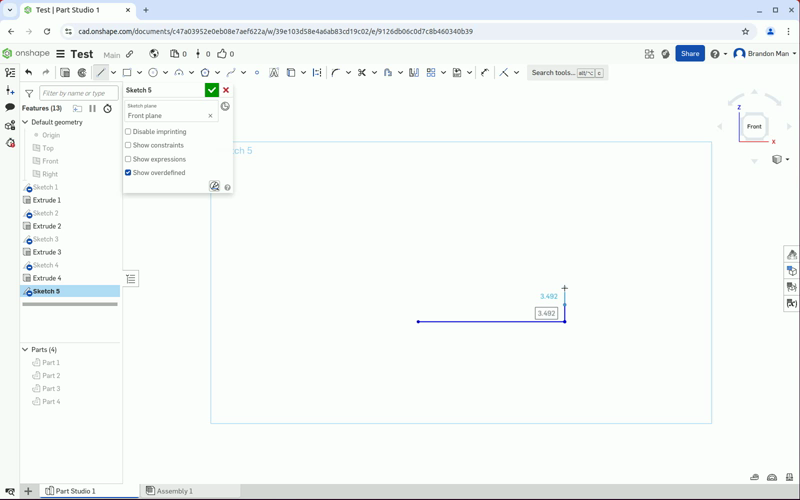
key_up(shift)
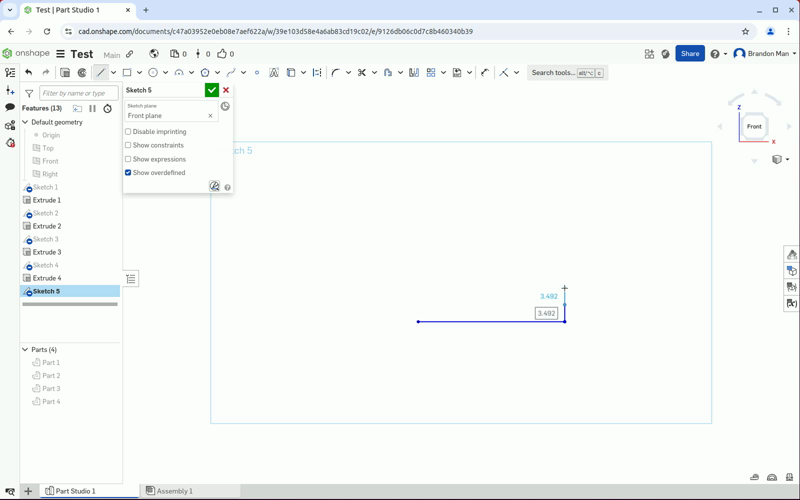
key_down(shift)
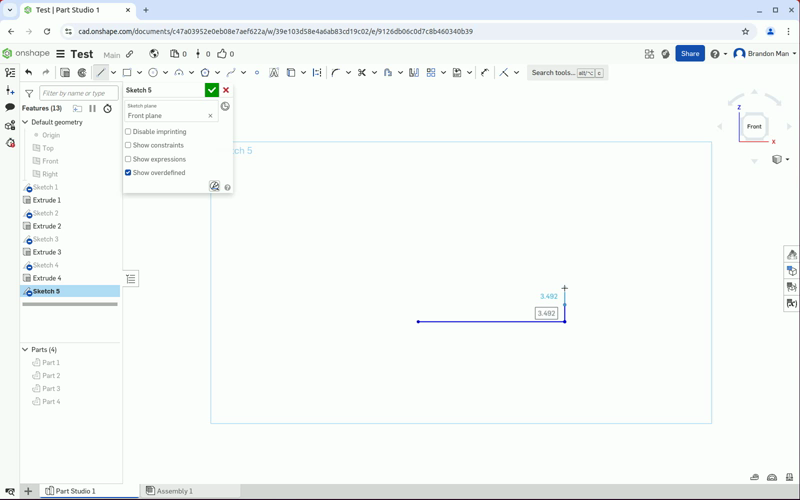
mouse_move(589, 287)
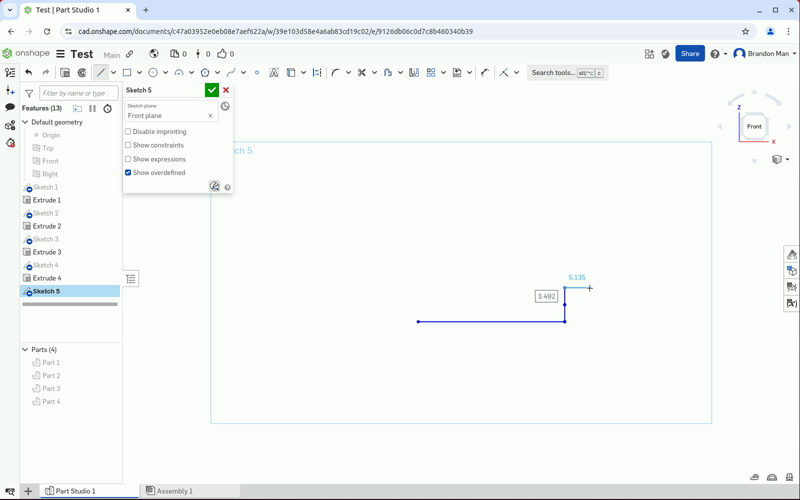
mouse_move(564, 272)
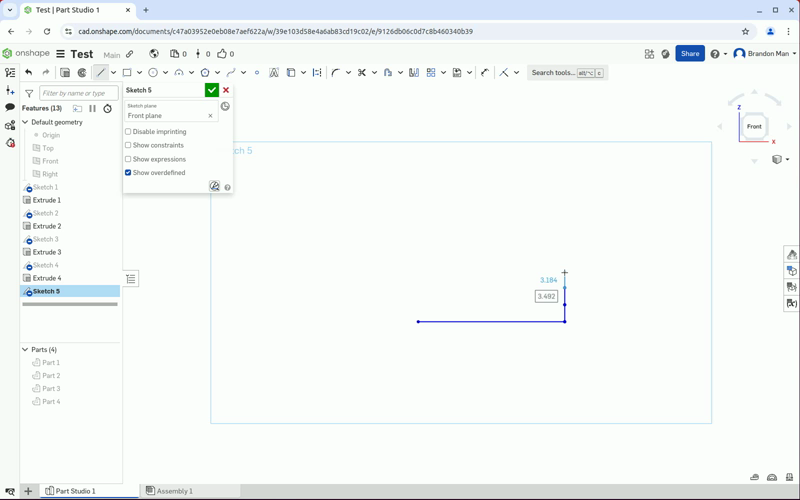
click(564, 272)
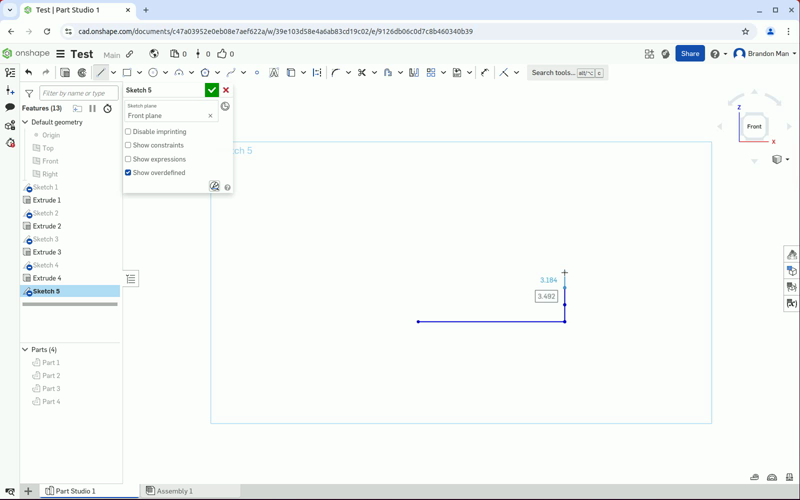
key_up(shift)
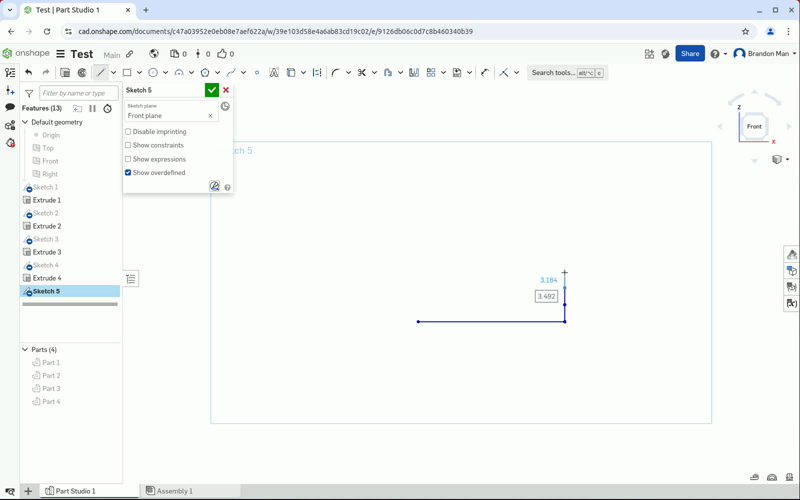
key_down(shift)
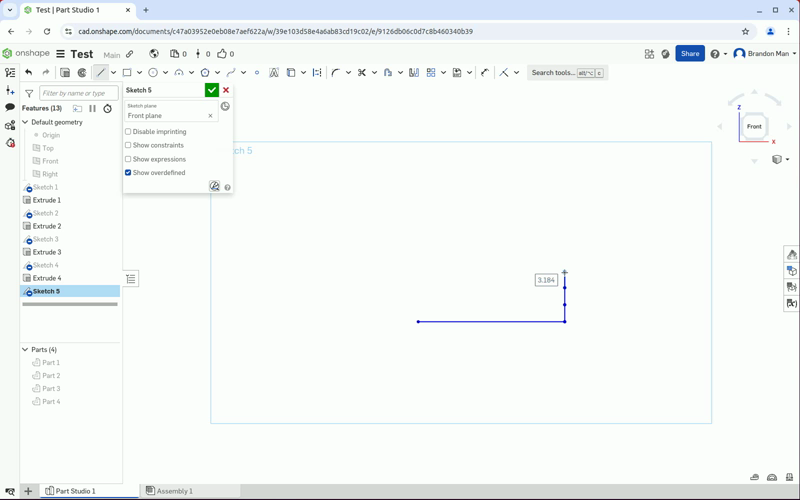
mouse_move(589, 272)
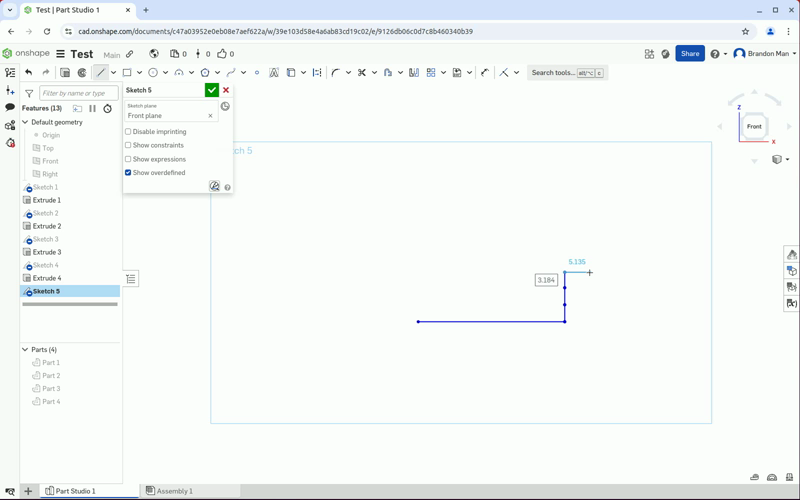
mouse_move(564, 257)
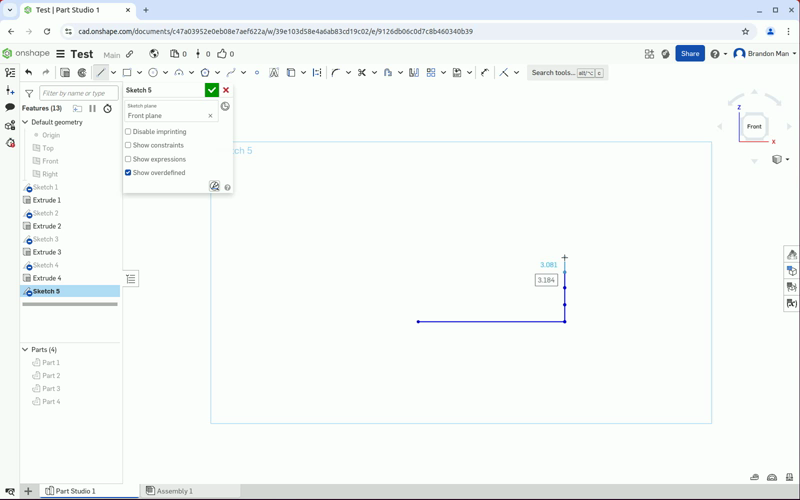
click(564, 257)
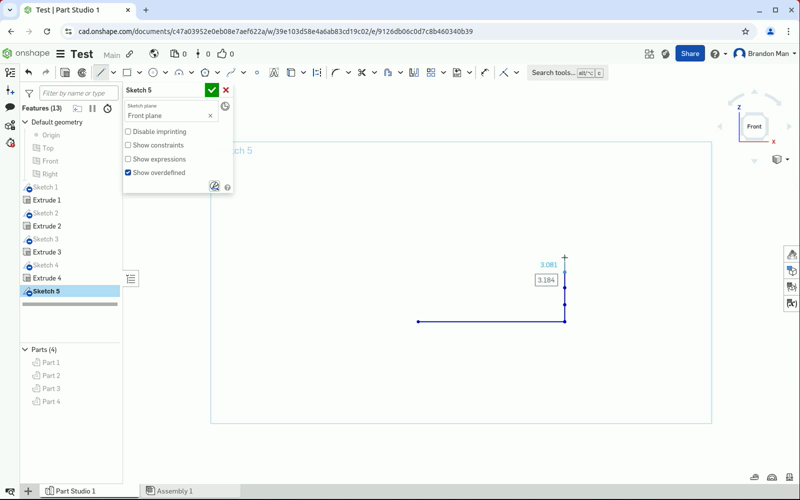
key_up(shift)
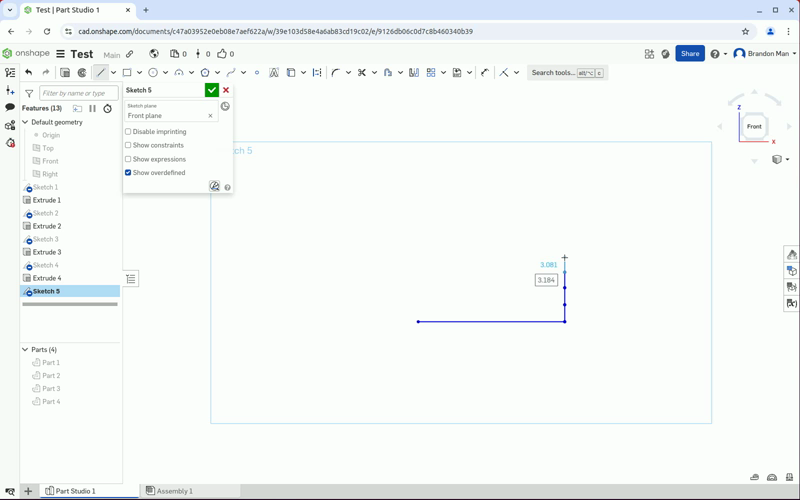
key_down(shift)
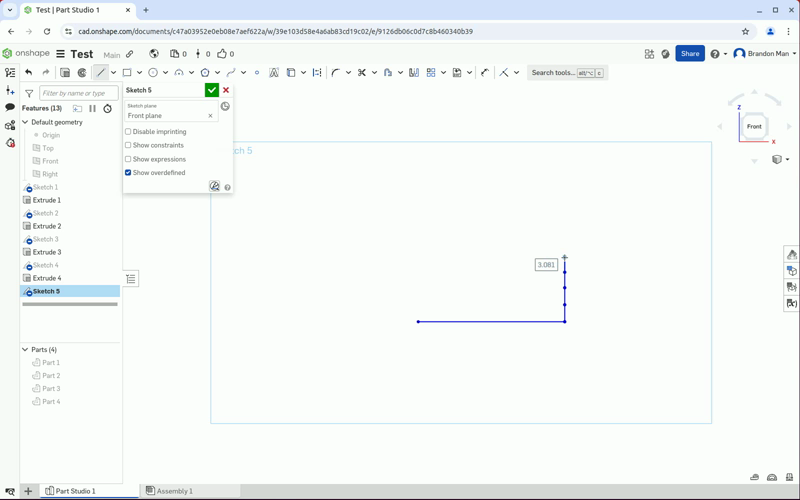
mouse_move(418, 257)
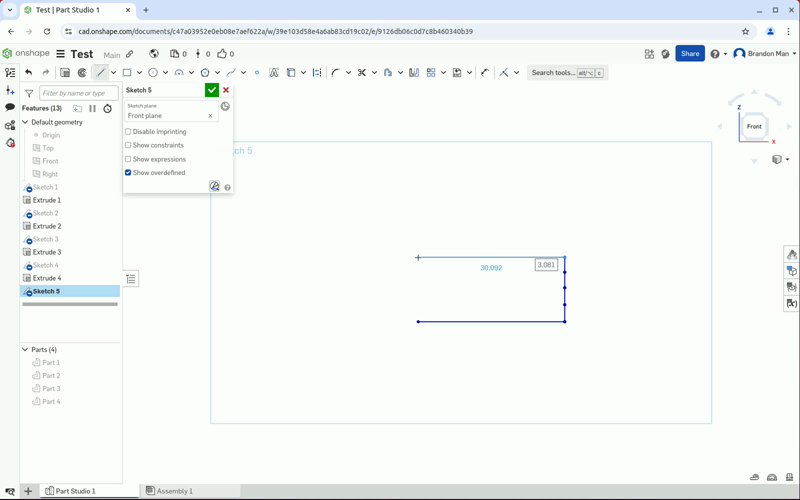
click(418, 257)
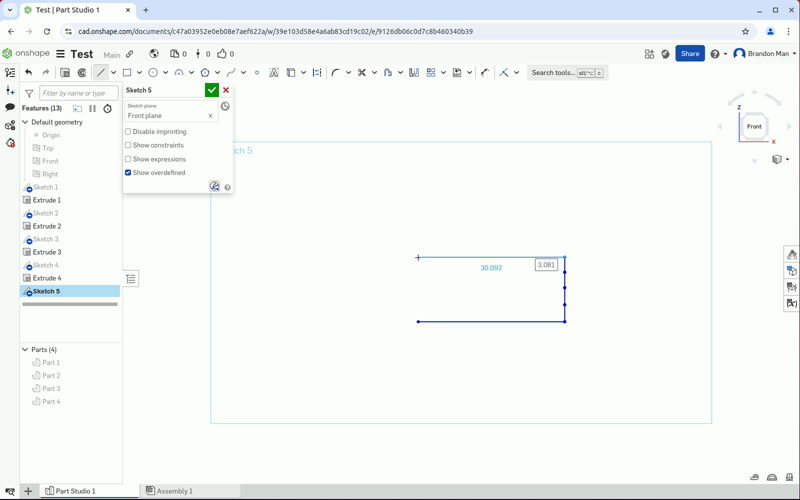
key_up(shift)
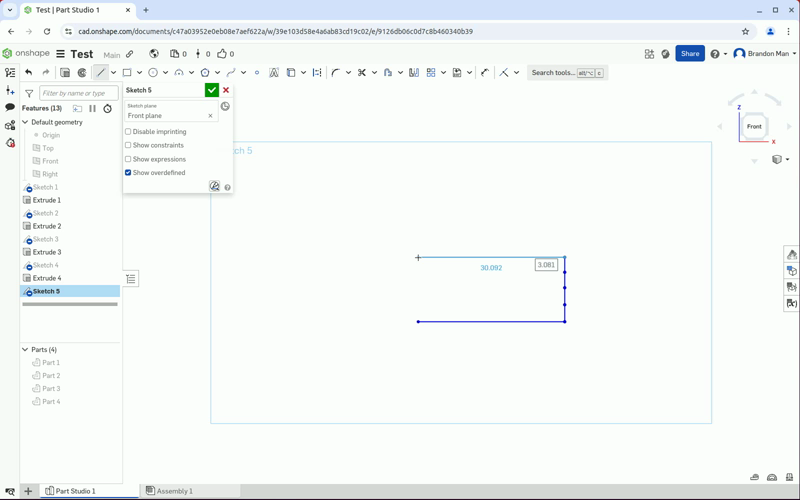
key_down(shift)
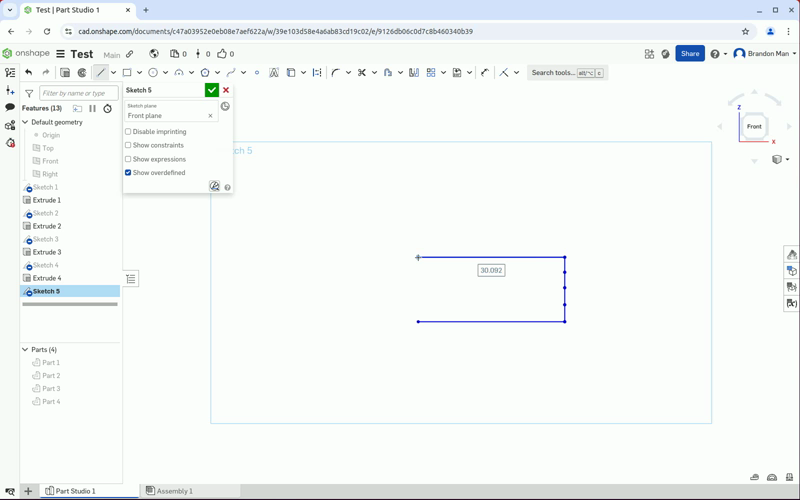
mouse_move(448, 257)
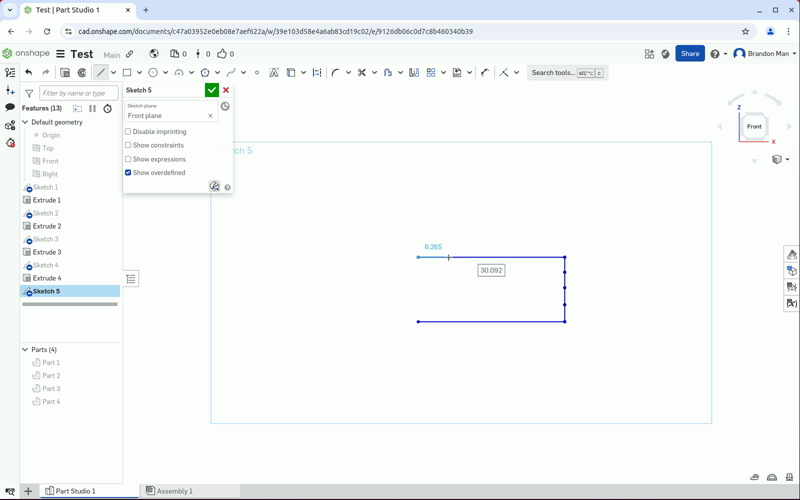
mouse_move(418, 272)
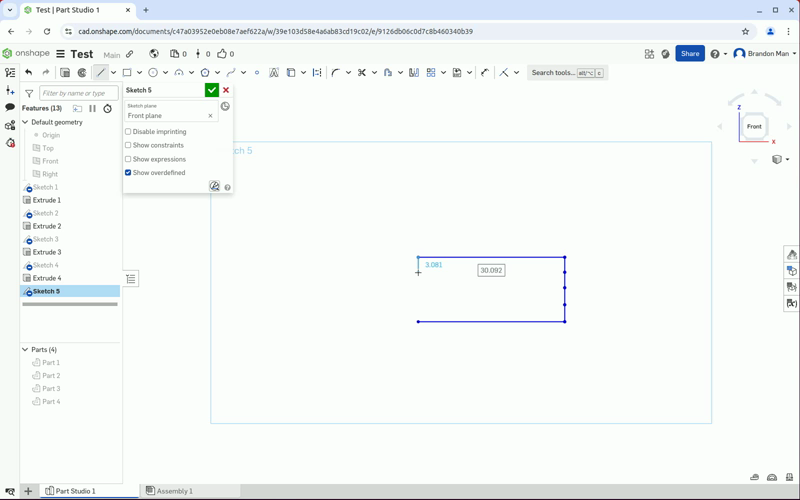
click(418, 272)
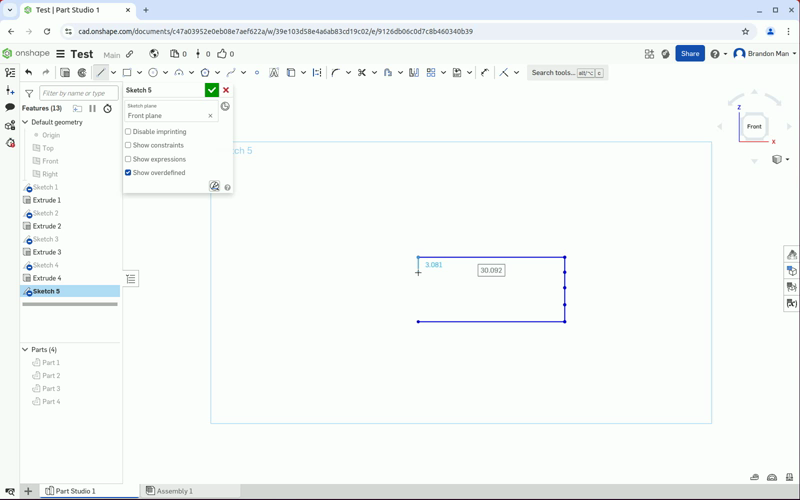
key_up(shift)
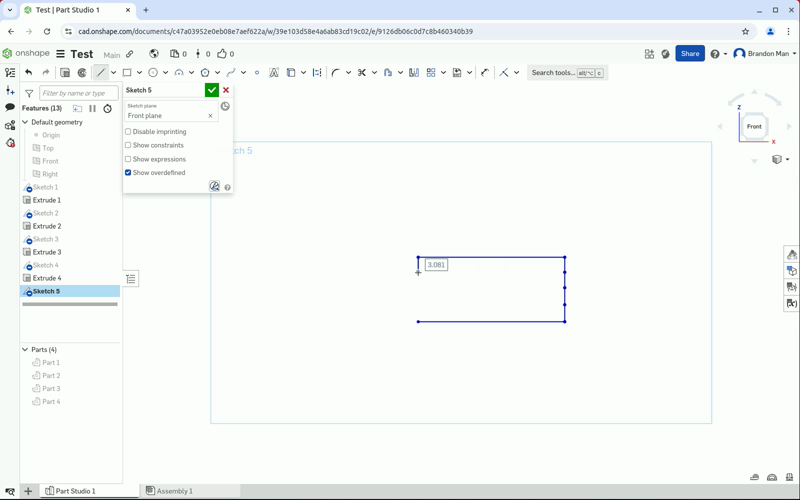
key_down(shift)
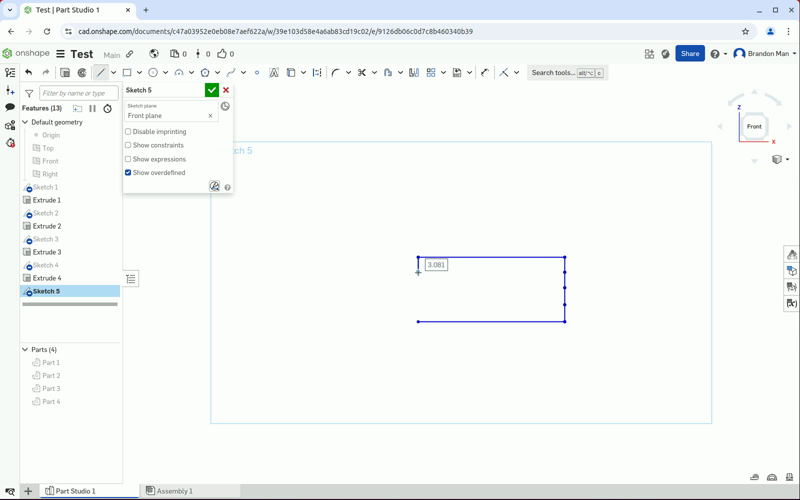
mouse_move(448, 272)
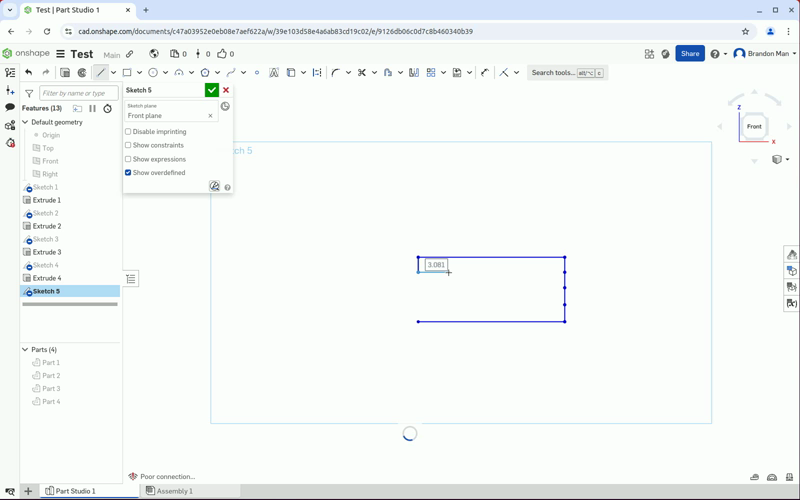
mouse_move(418, 287)
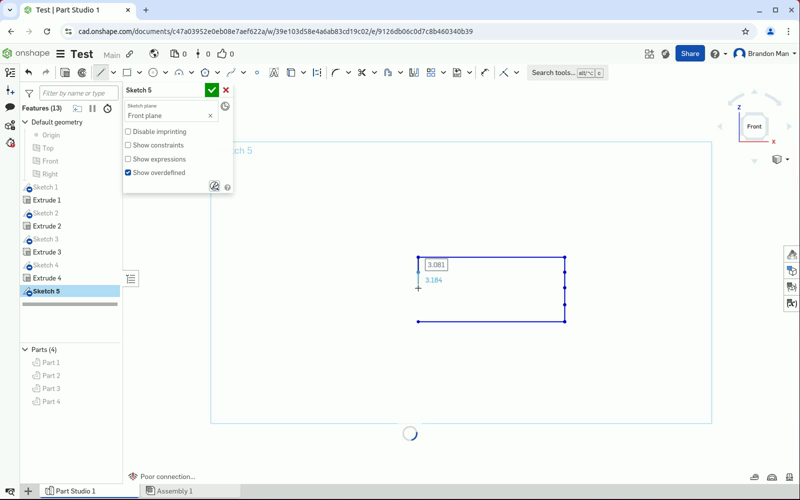
click(418, 287)
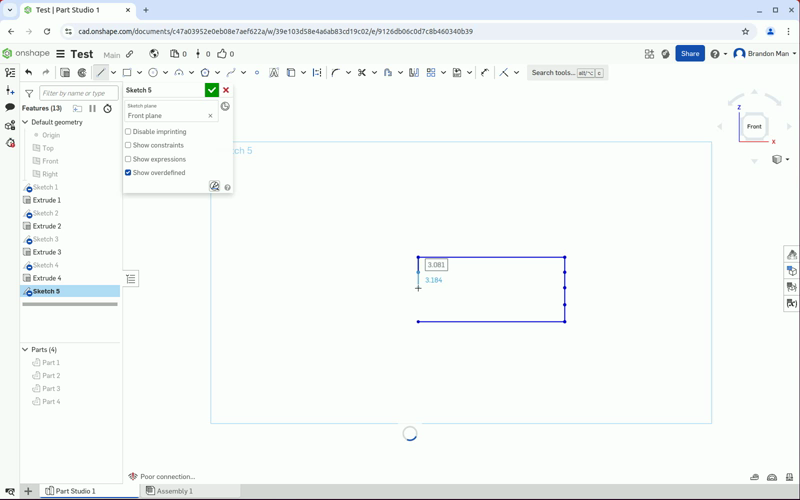
key_up(shift)
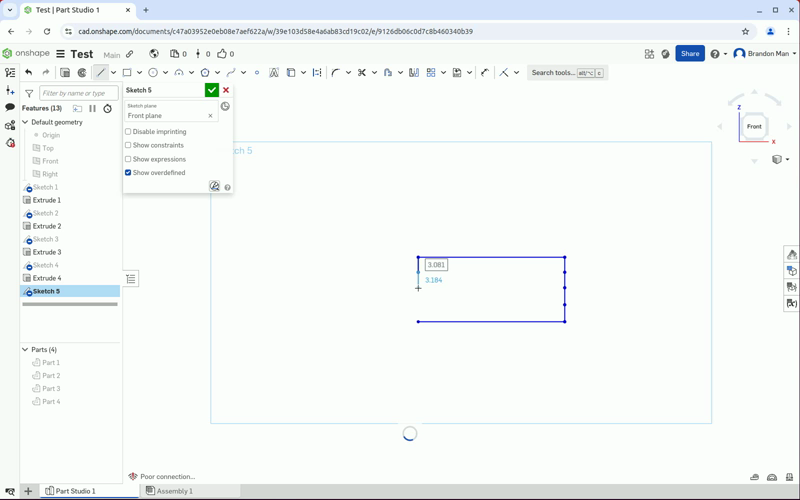
key_down(shift)
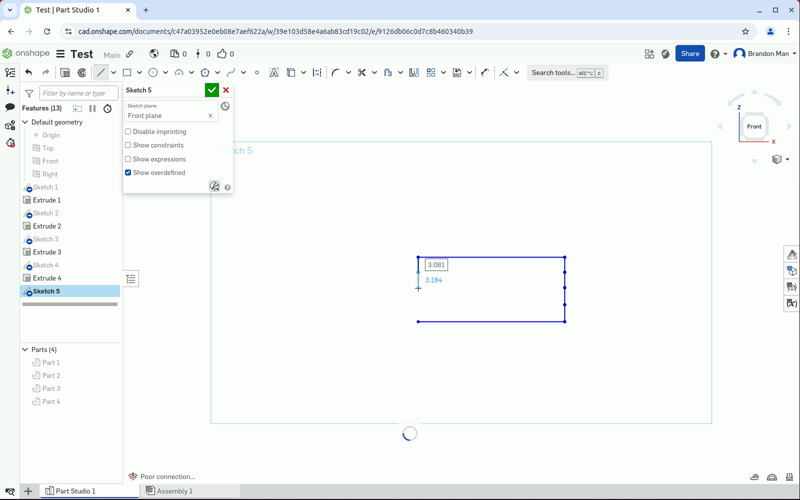
mouse_move(448, 287)
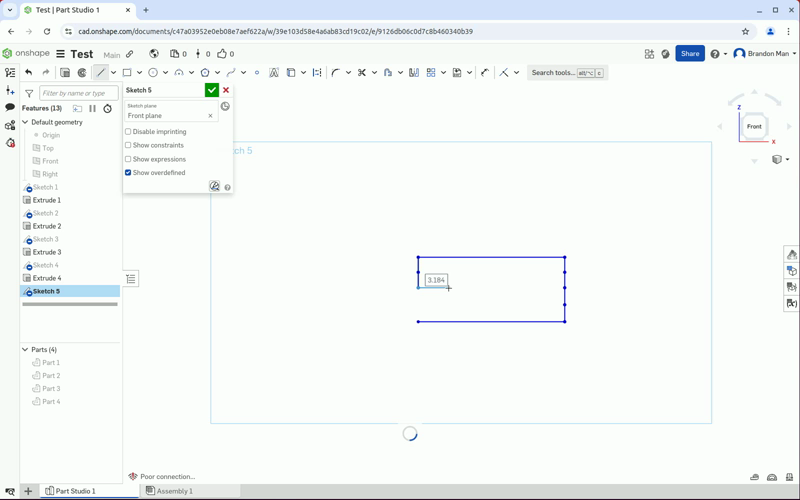
mouse_move(418, 304)
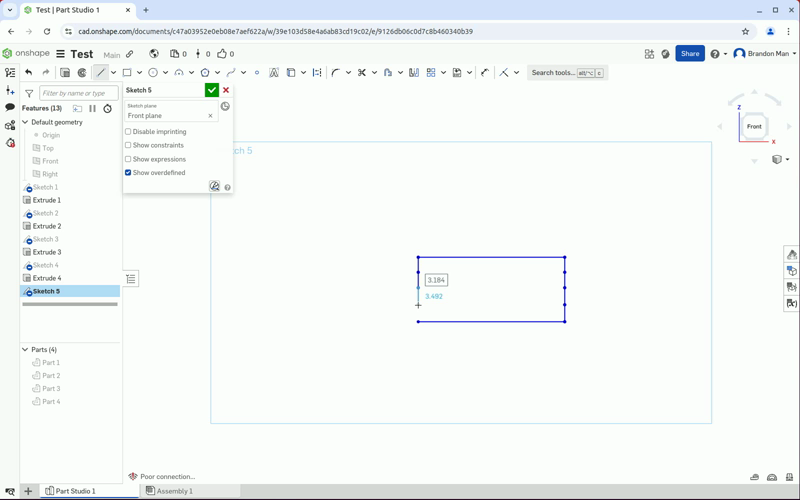
click(418, 304)
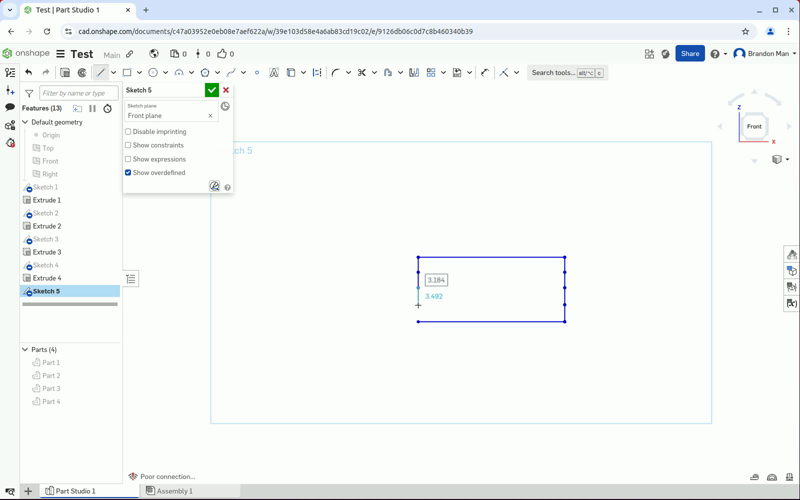
key_up(shift)
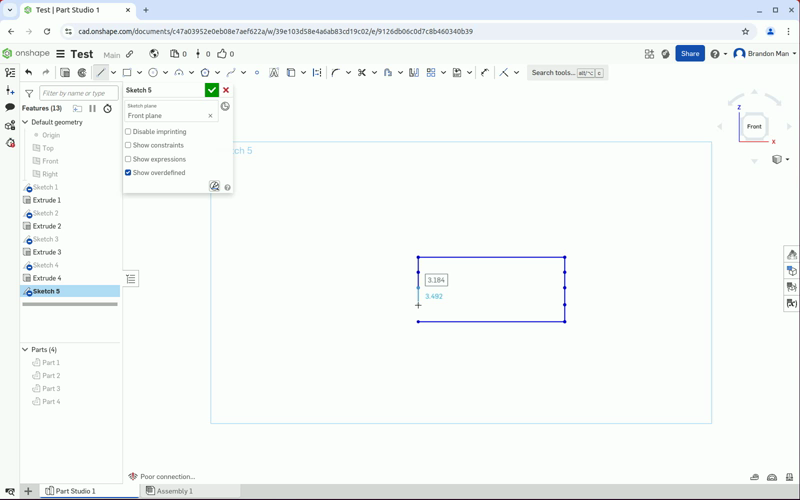
mouse_move(448, 304)
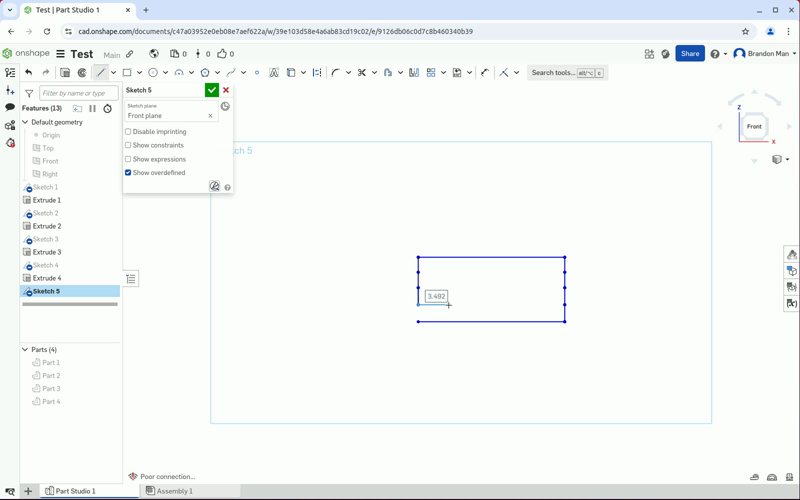
key_down(shift)
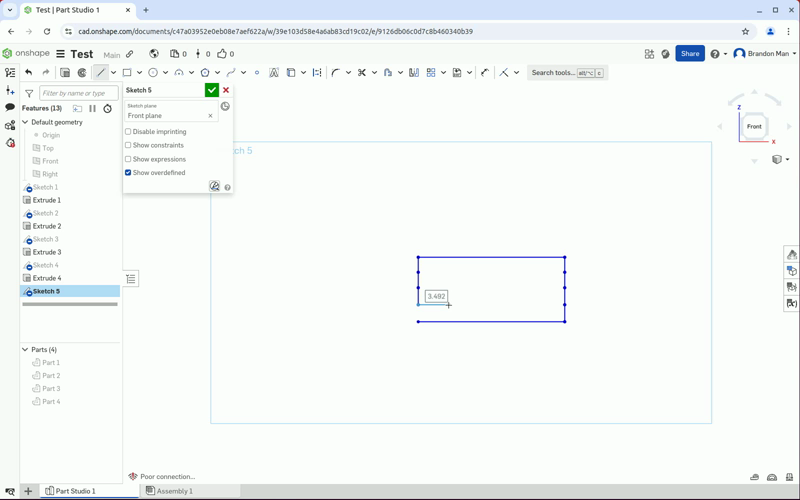
mouse_move(418, 321)
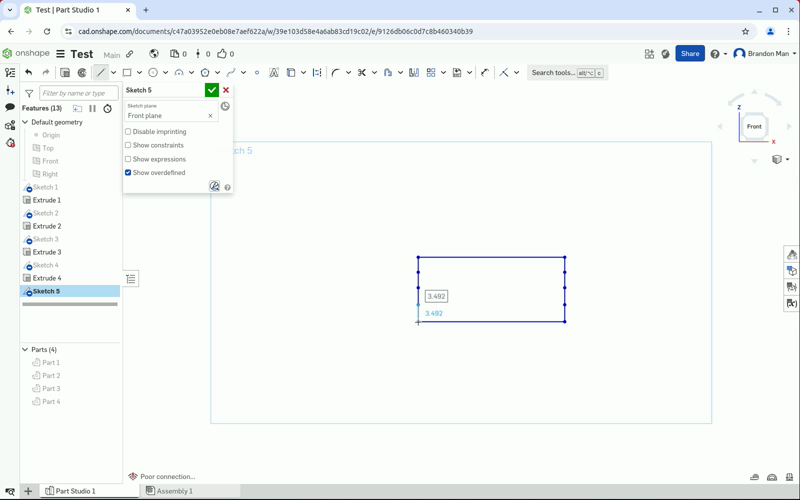
key_up(shift)
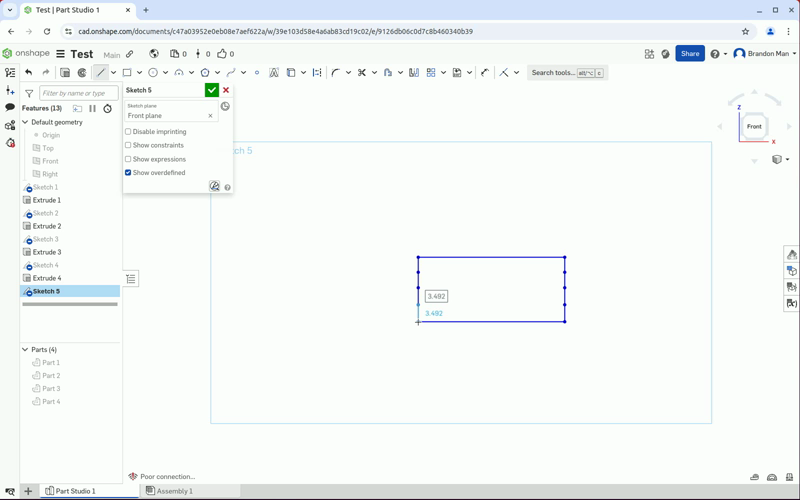
click(418, 321)
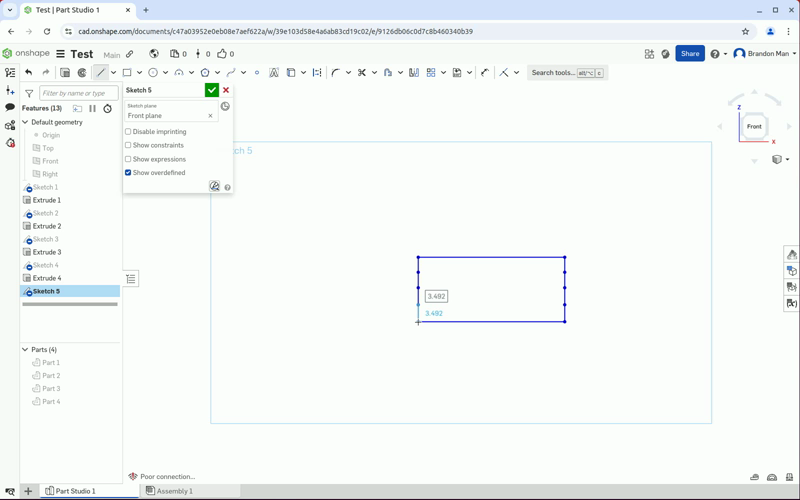
key(esc)
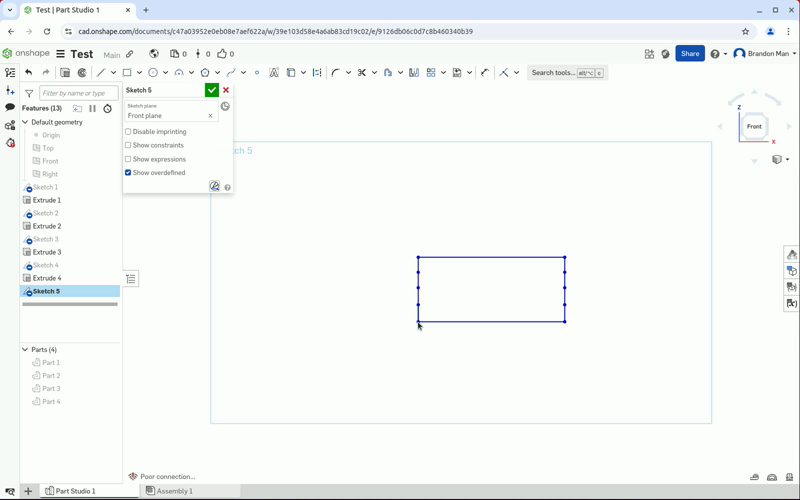
mouse_move(527, 267)
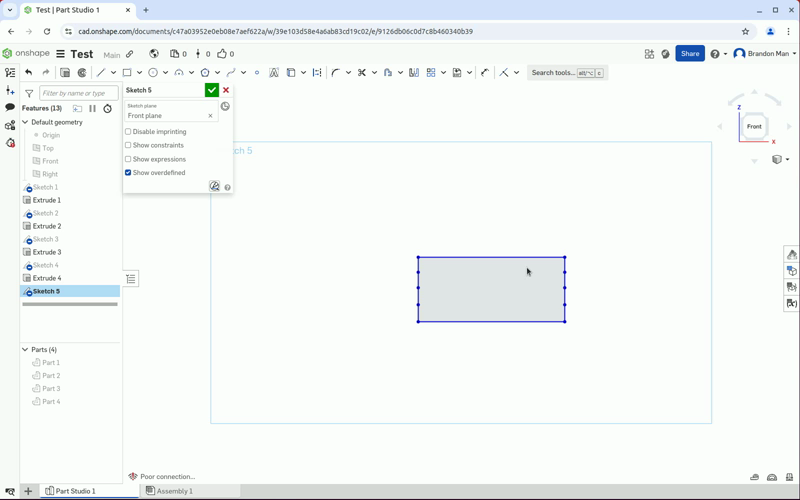
click(527, 267)
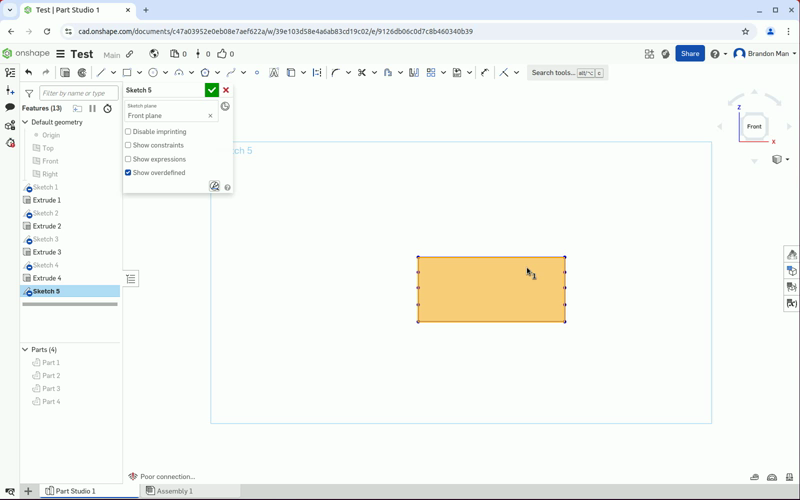
mouse_move(73, 352)
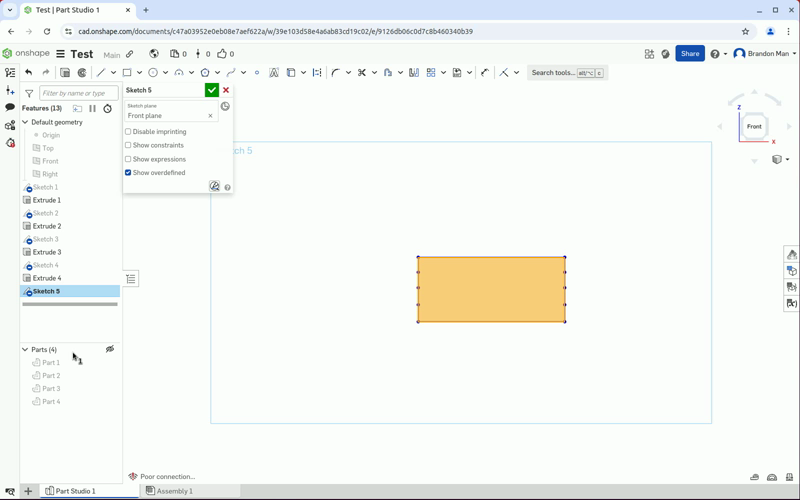
key(shift+y)
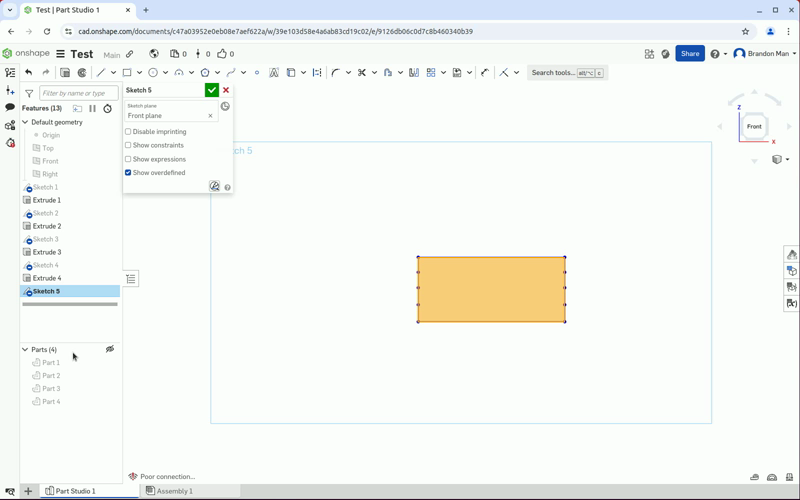
key(shift+e)
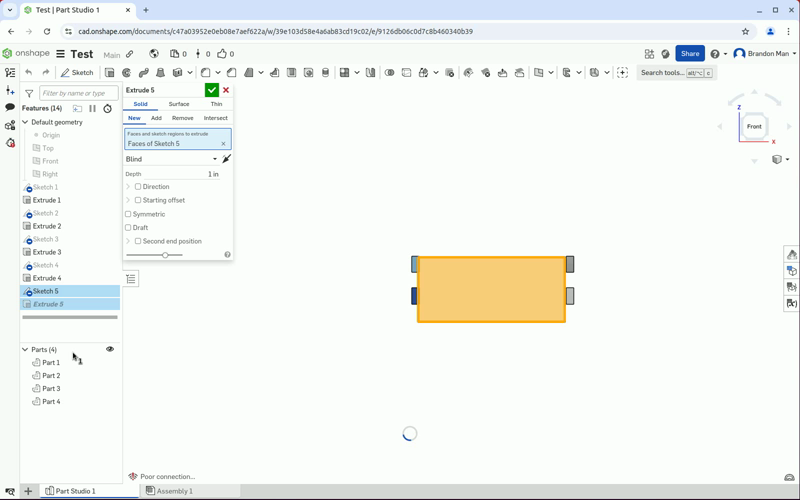
mouse_move(143, 106)
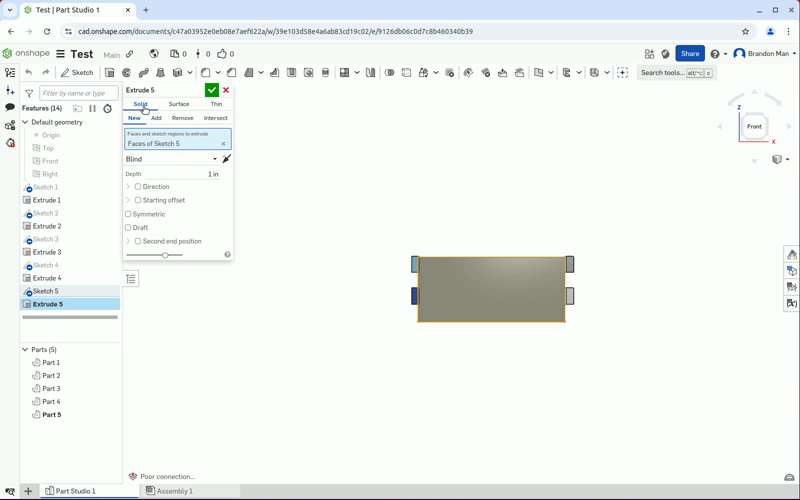
click(143, 106)
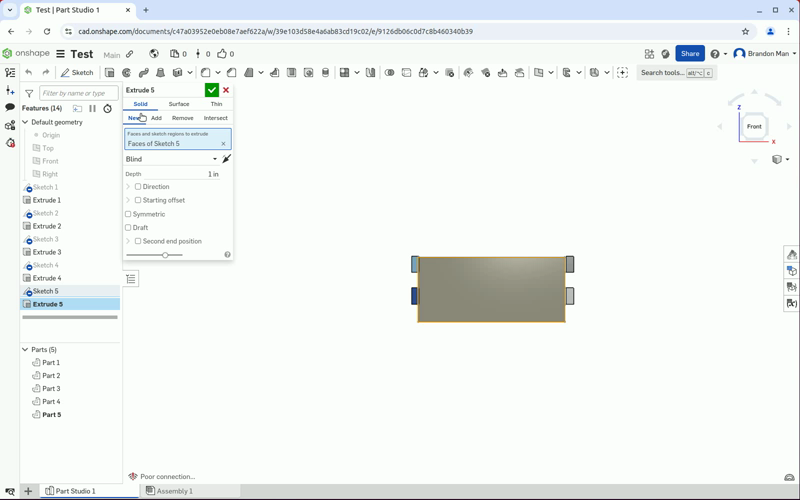
mouse_move(137, 120)
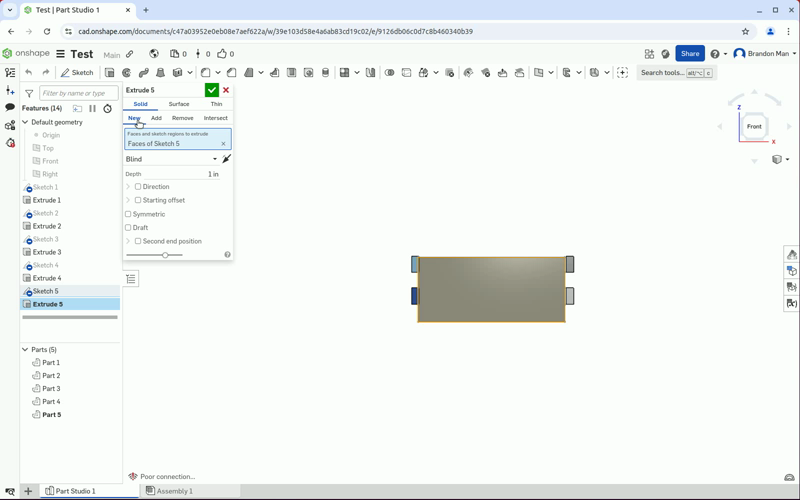
click(137, 120)
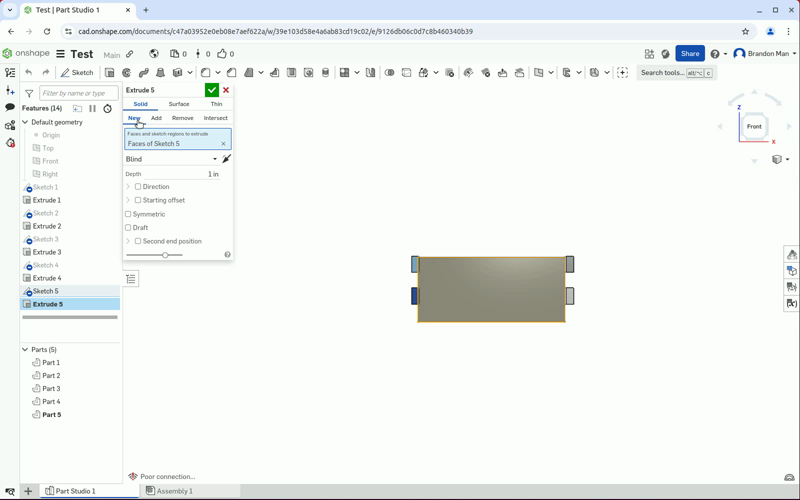
key(tab, 4)
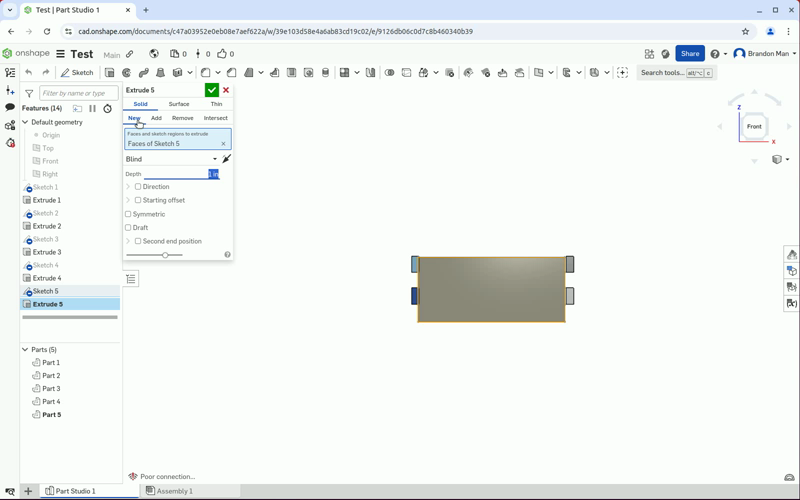
text(1.444)
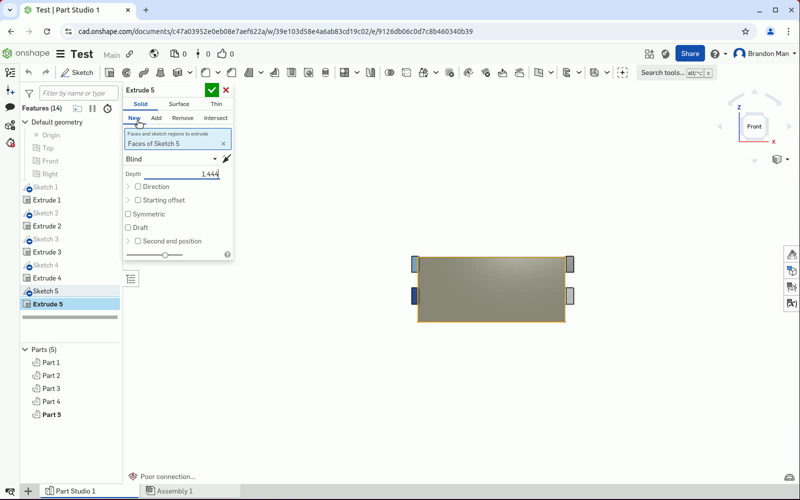
key(enter)
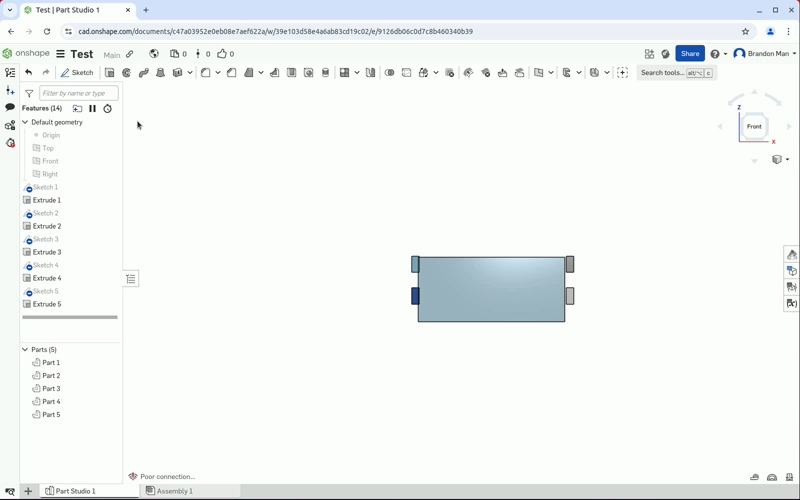
key(shift+h)
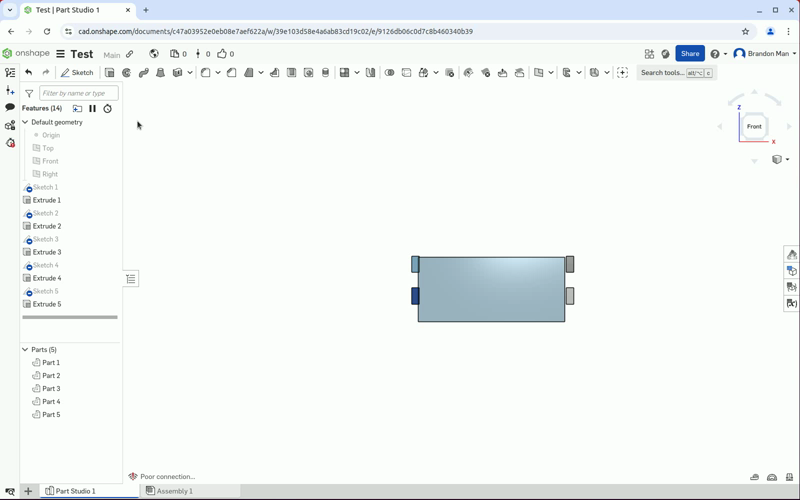
key(shift+h)
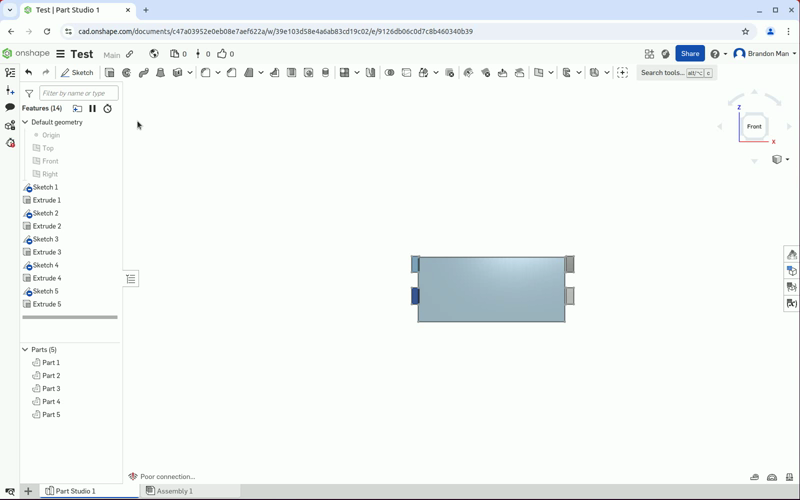
key(shift+7)
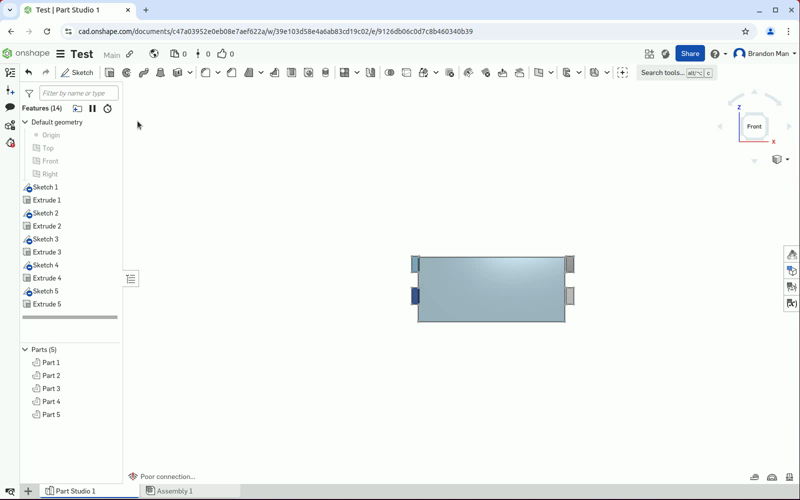
key(left, 2)
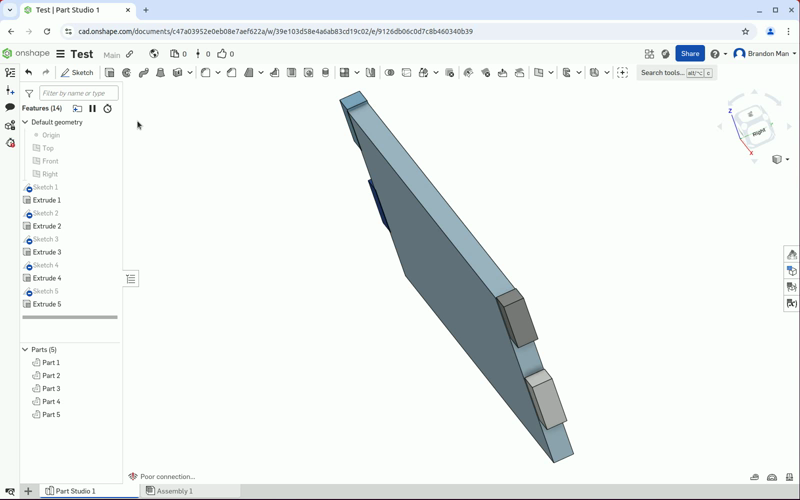
key(down, 2)
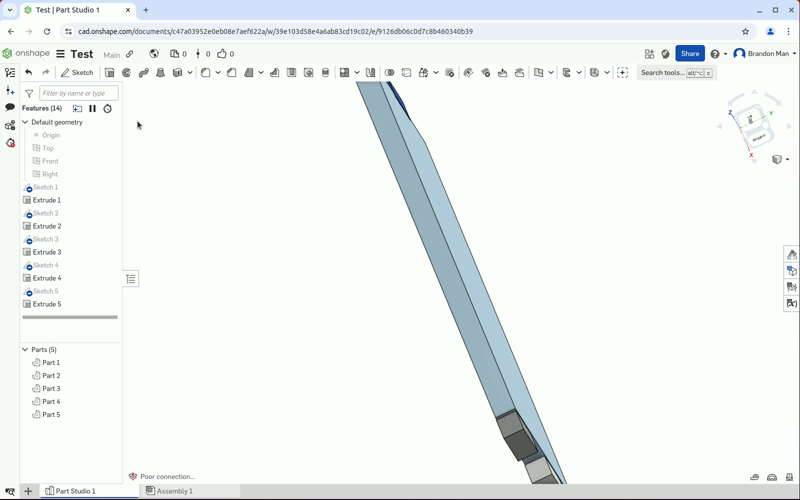
key(up, 2)
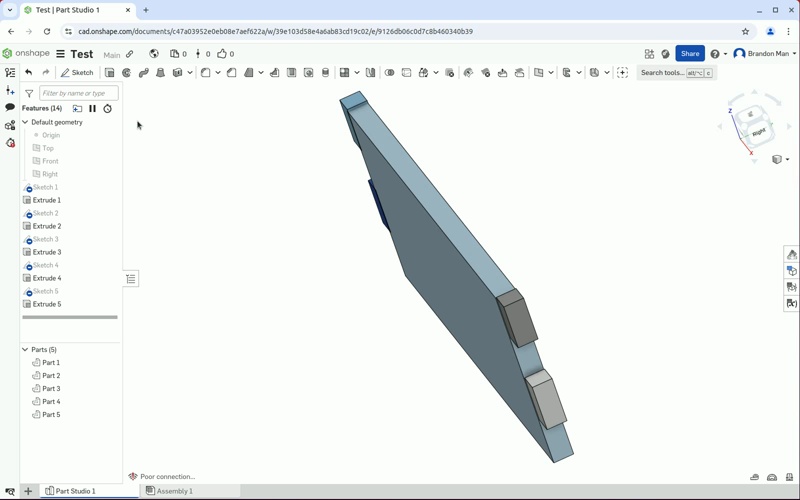
key(right, 2)
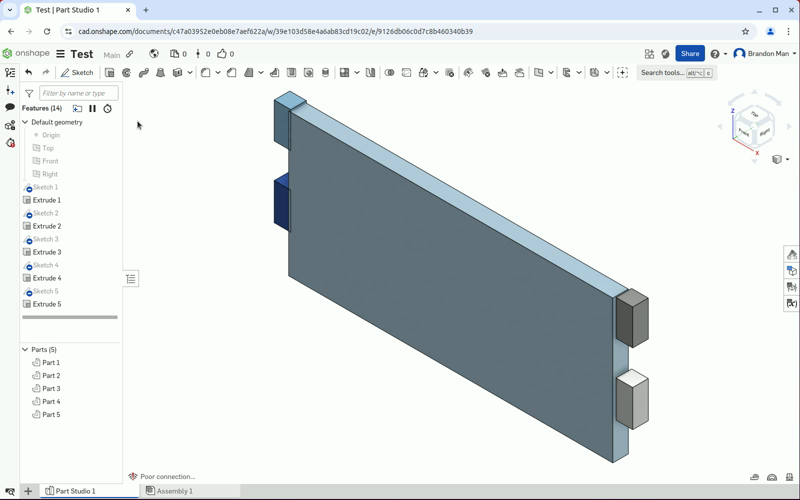
mouse_move(73, 189)
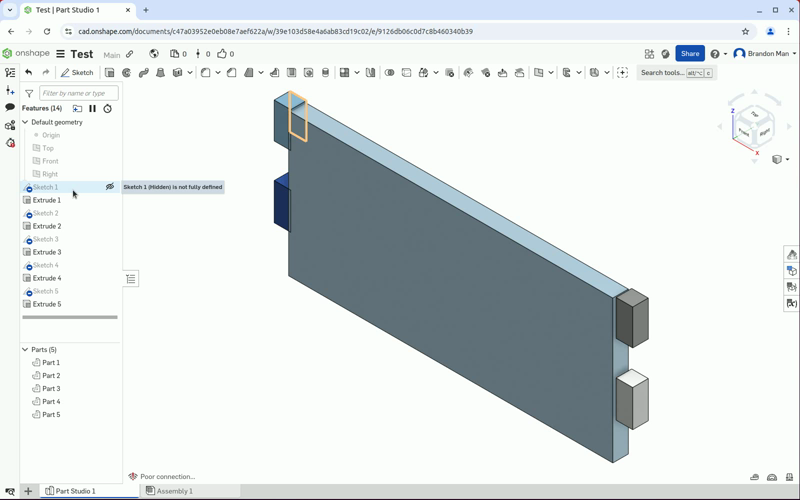
click(73, 189)